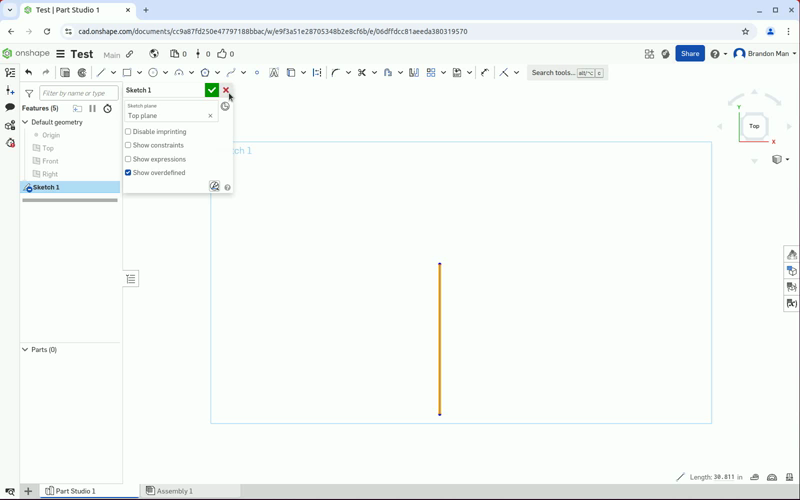
key(shift+h)
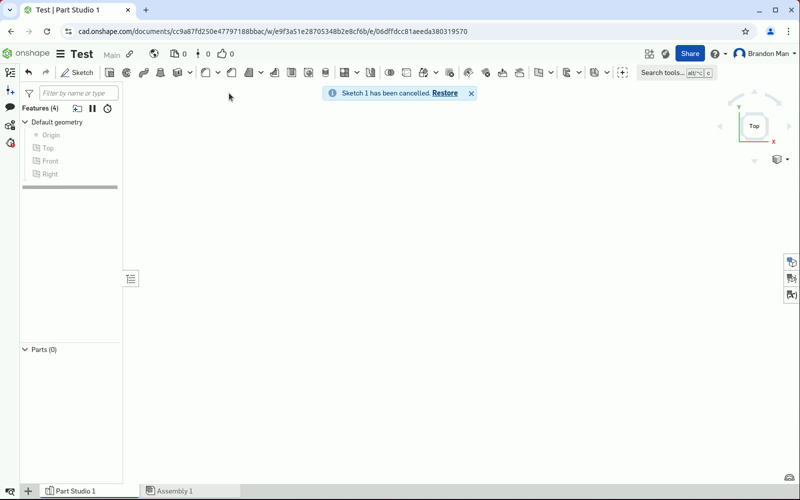
mouse_move(73, 352)
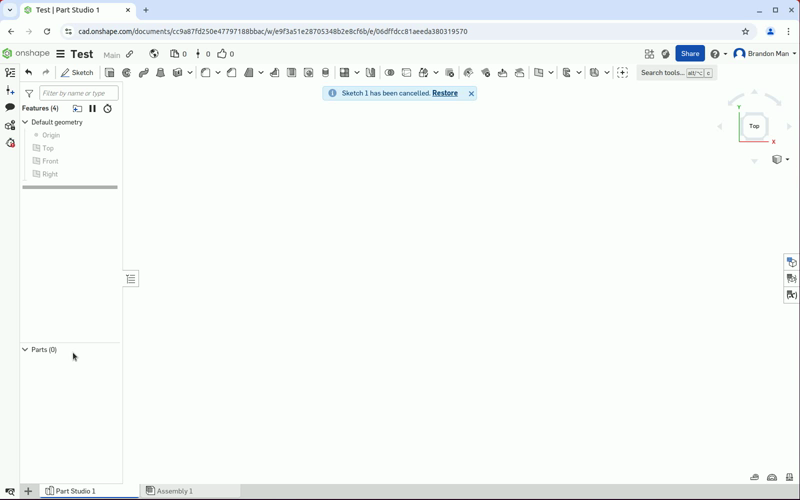
key(y)
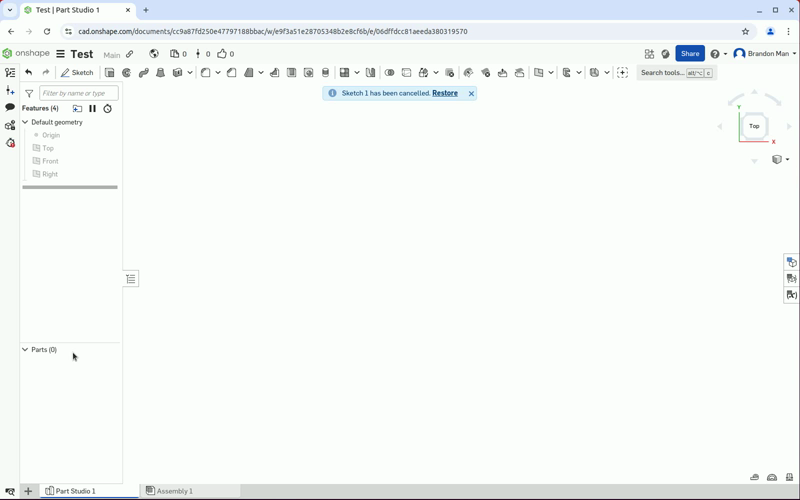
key(shift+p)
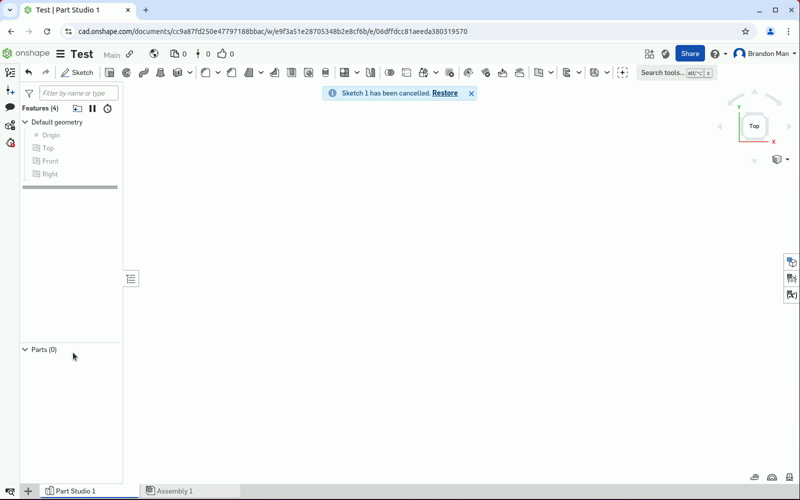
key(space)
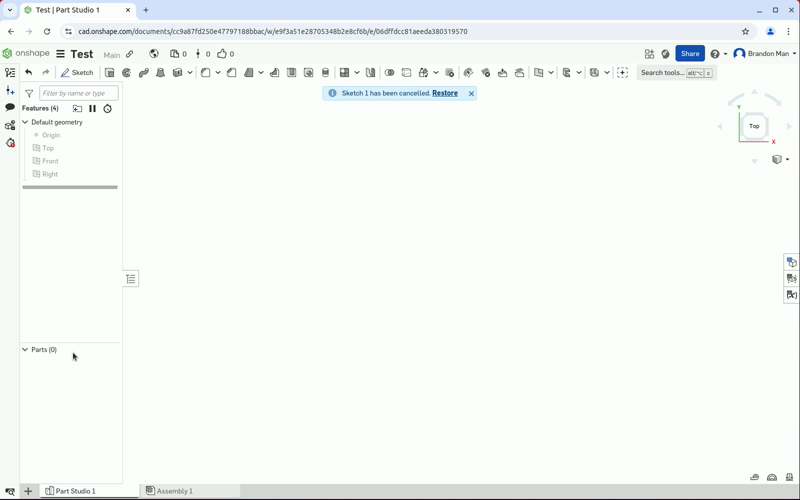
key_down(shift)
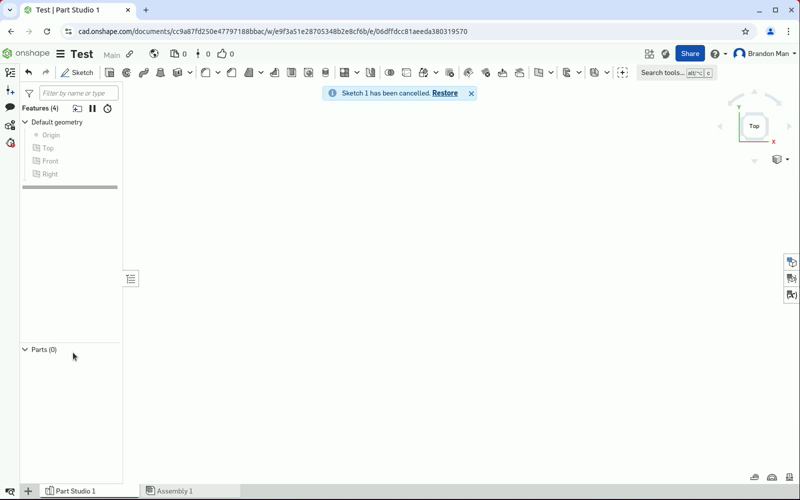
key(up)
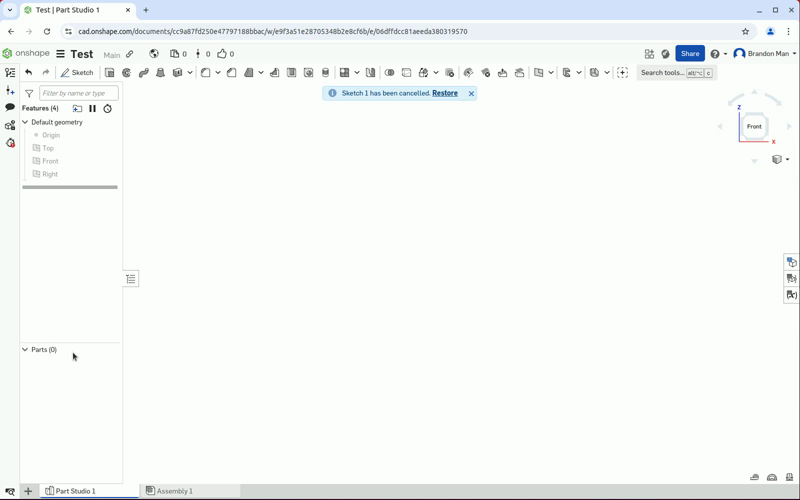
key_up(shift)
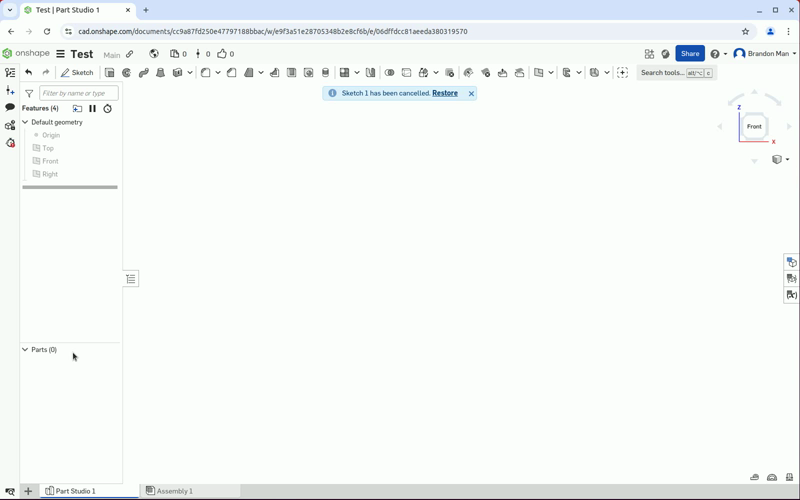
mouse_move(73, 352)
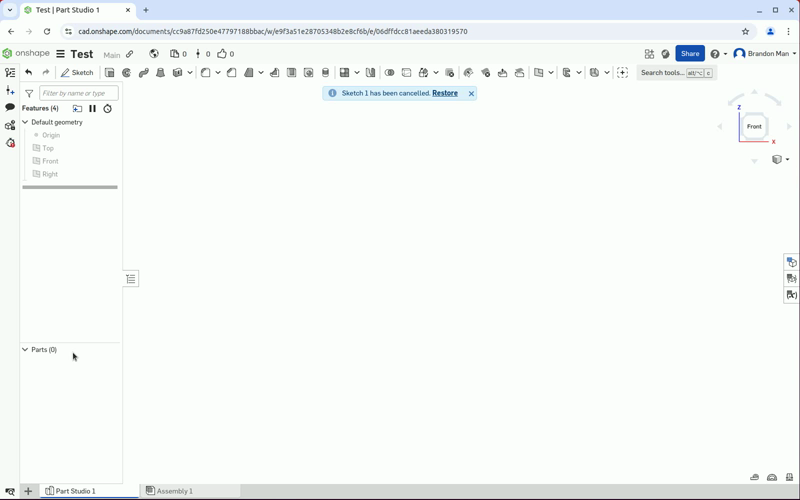
key(shift+y)
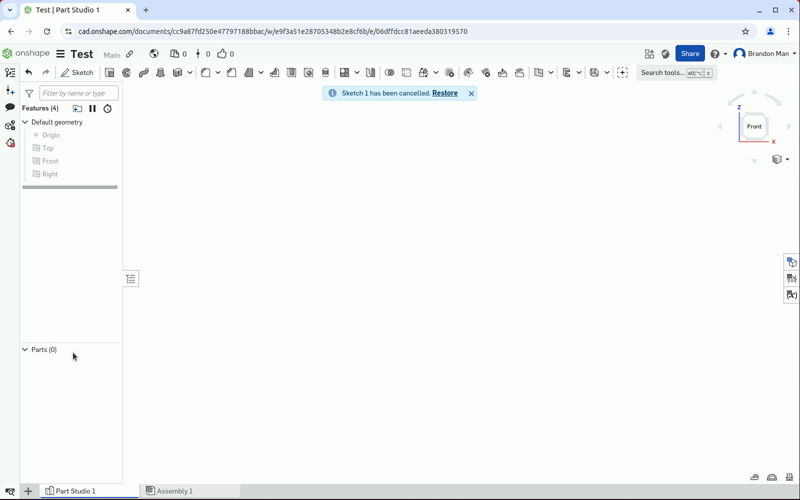
key(shift+s)
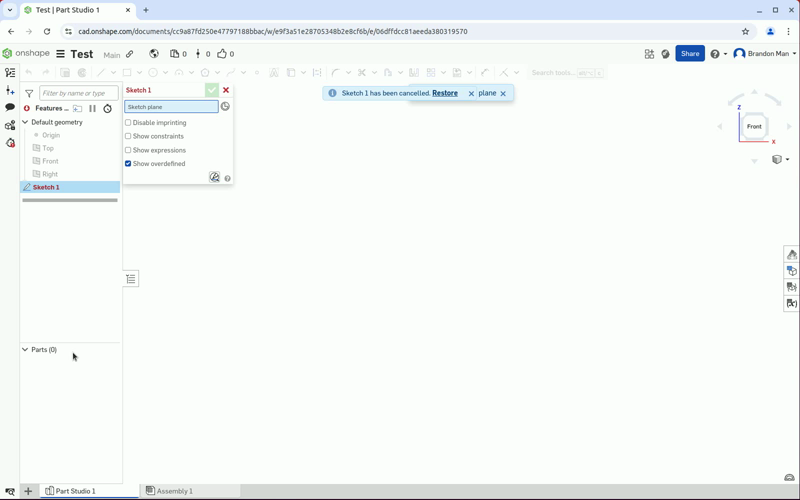
mouse_move(73, 163)
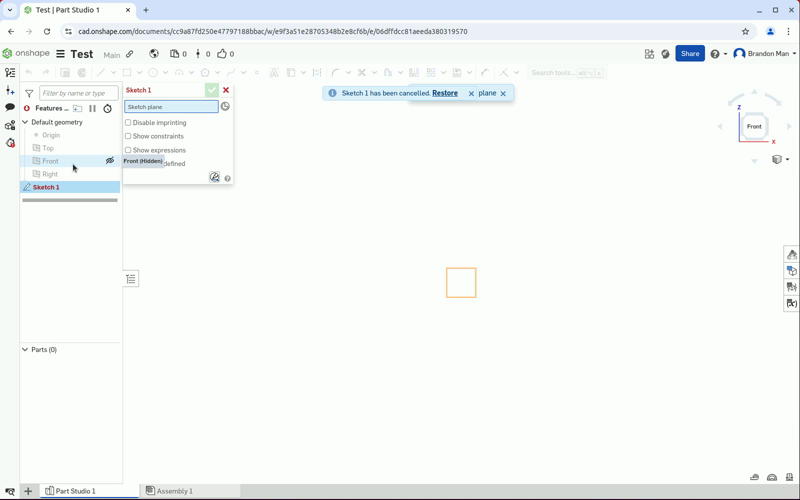
click(73, 163)
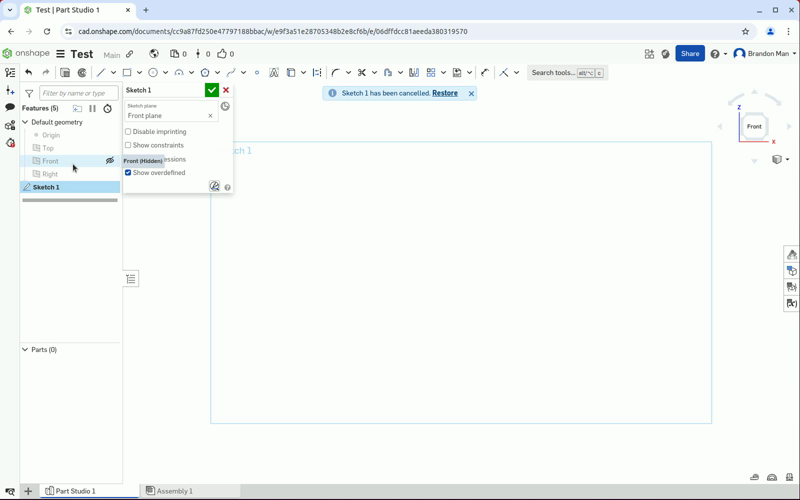
mouse_move(73, 352)
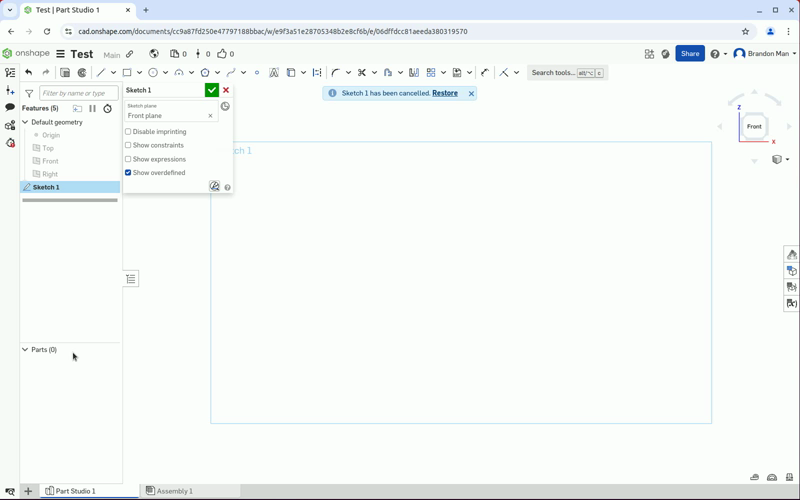
key(y)
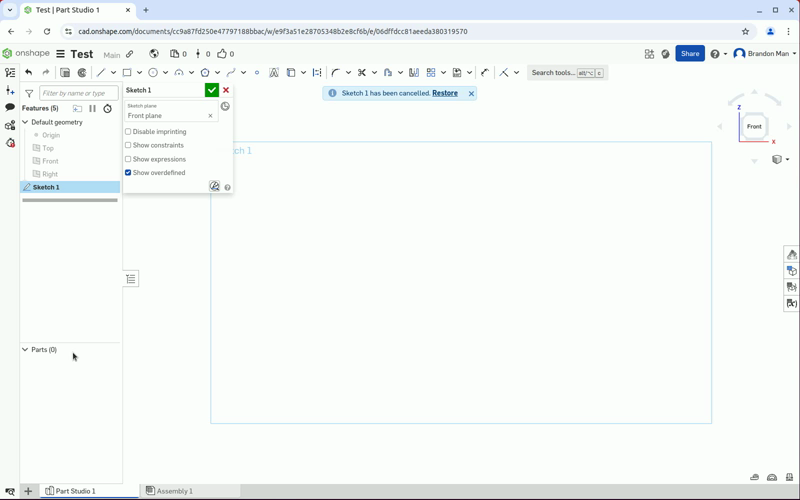
key(l)
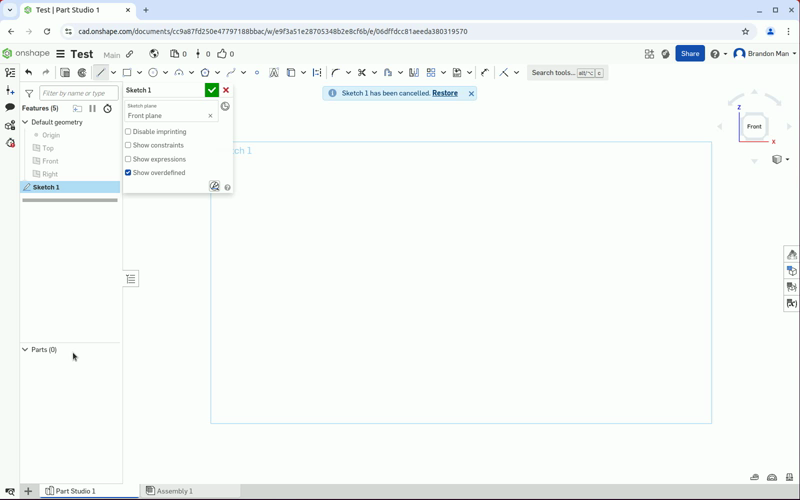
key_down(shift)
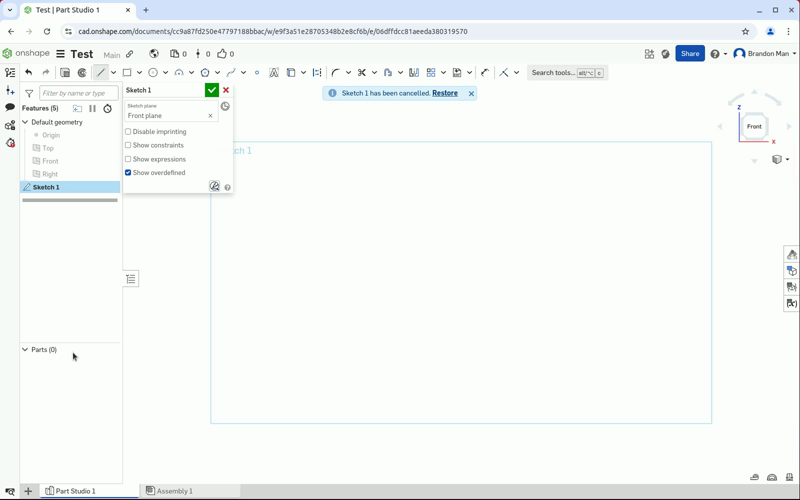
mouse_move(553, 282)
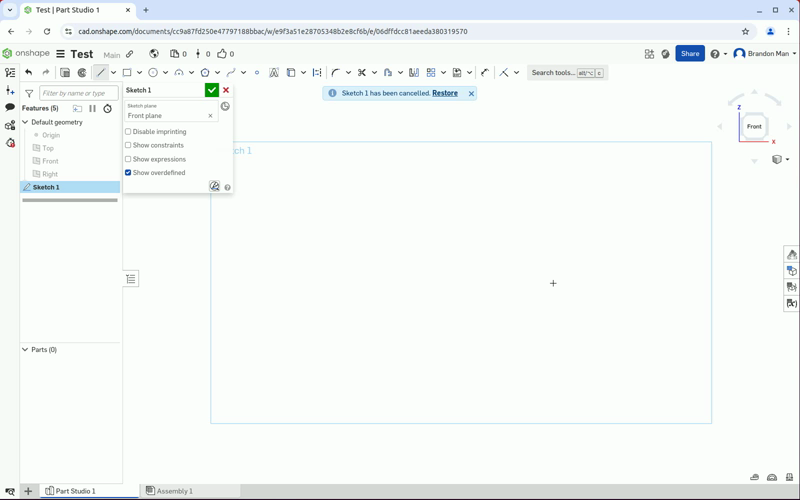
click(553, 282)
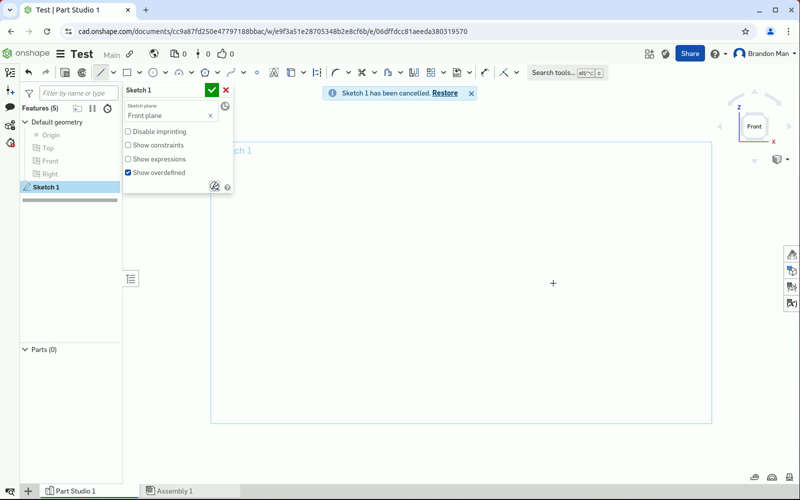
key_up(shift)
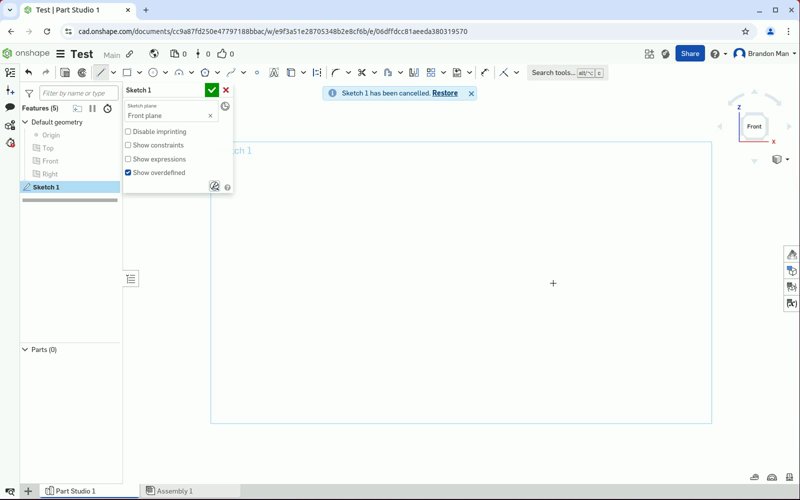
key_down(shift)
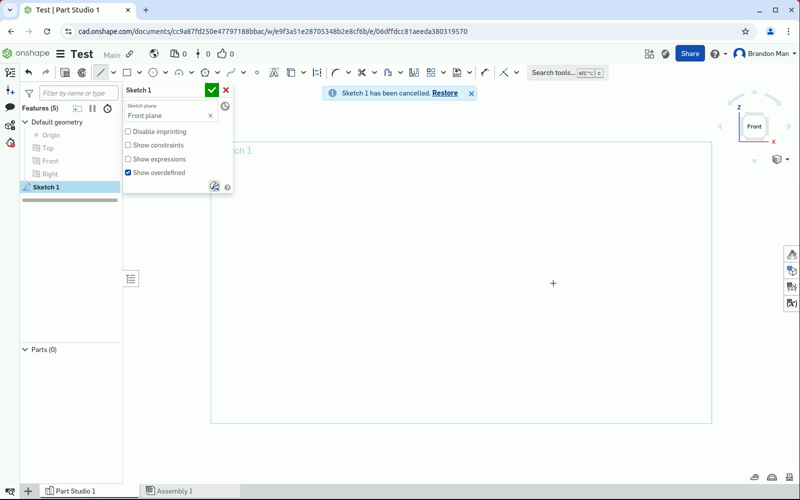
mouse_move(583, 282)
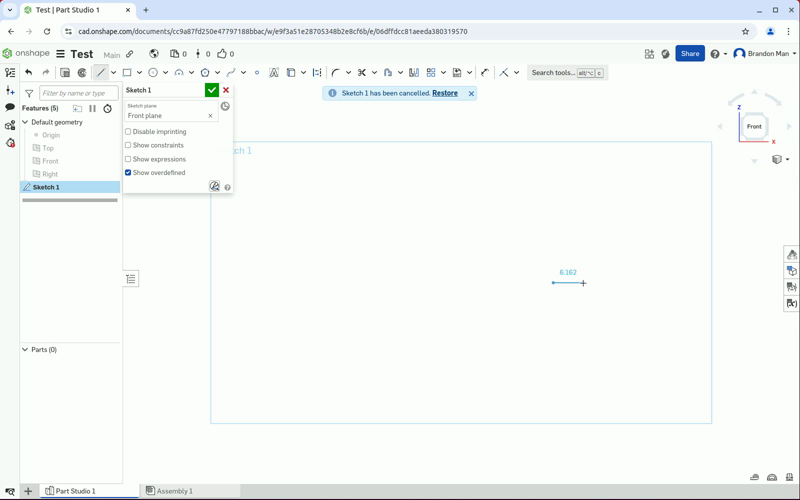
mouse_move(574, 282)
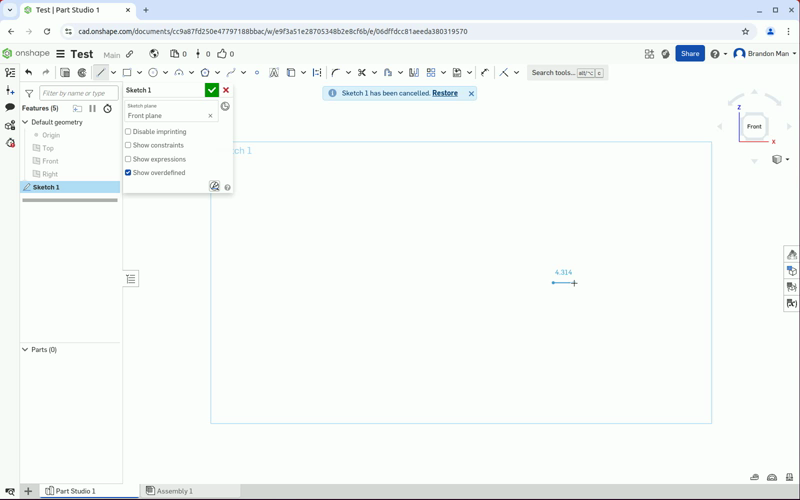
click(574, 282)
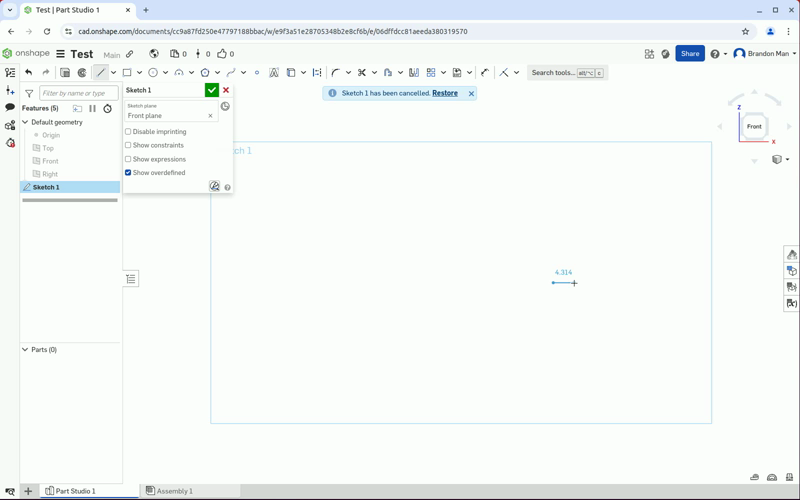
key_up(shift)
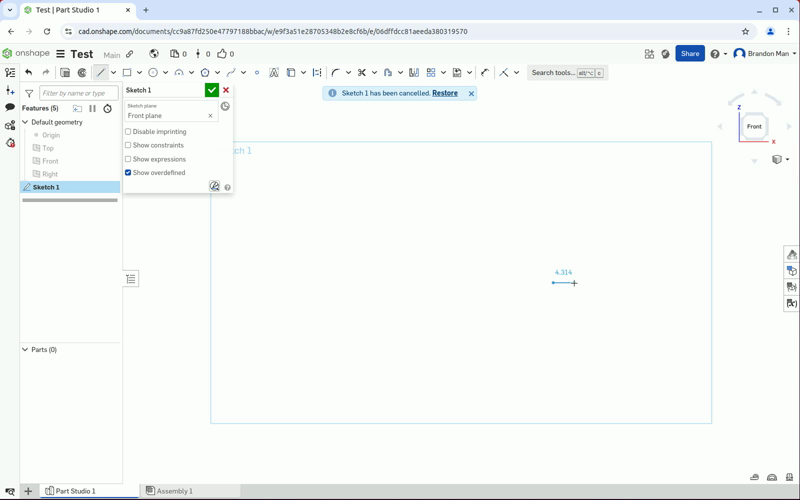
key_down(shift)
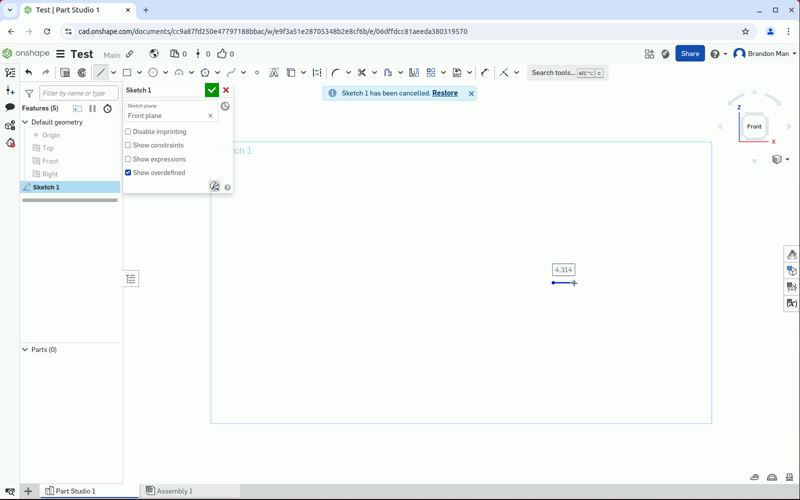
mouse_move(589, 282)
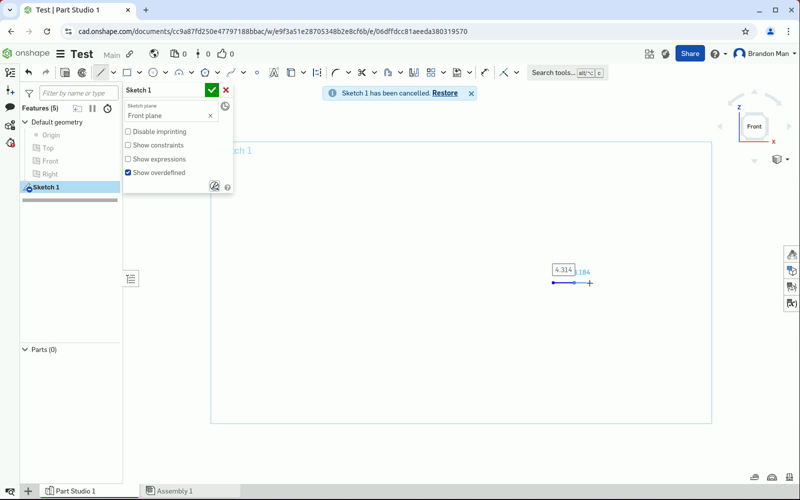
mouse_move(574, 261)
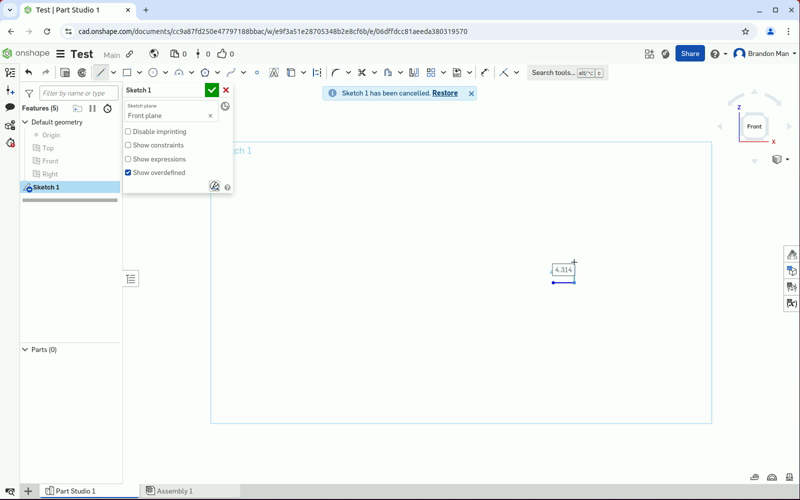
click(574, 261)
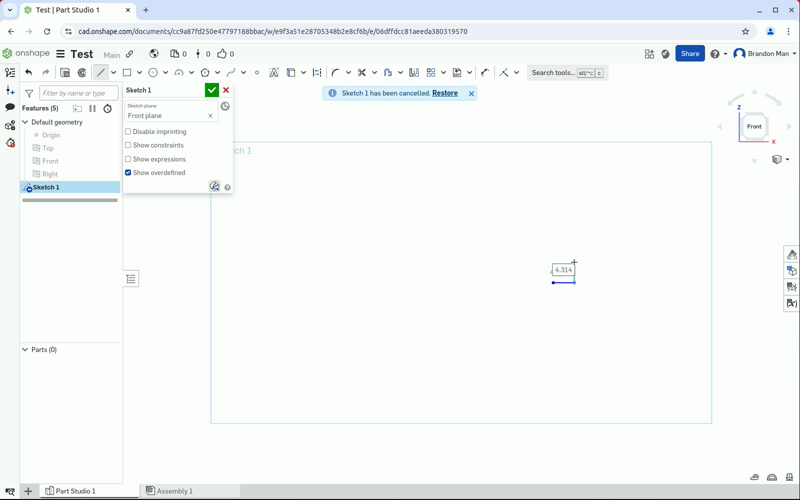
key_up(shift)
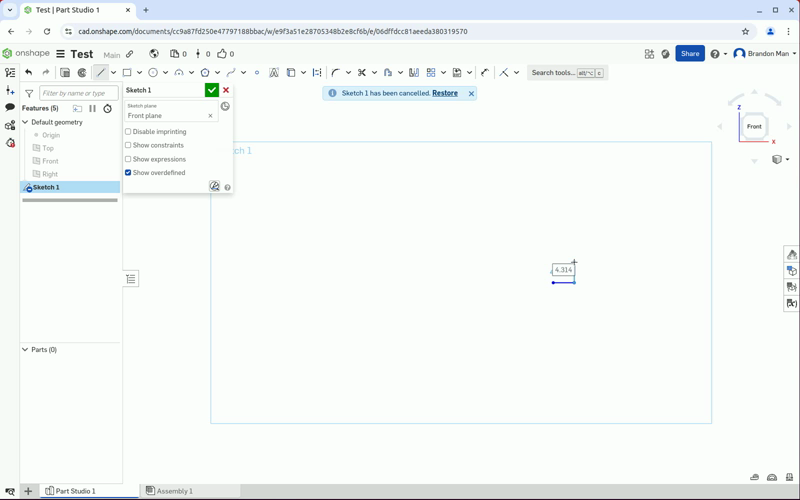
key_down(shift)
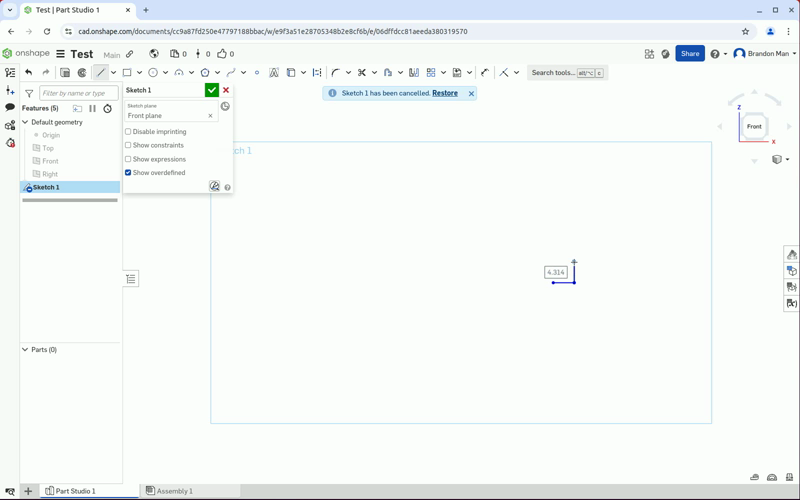
mouse_move(589, 261)
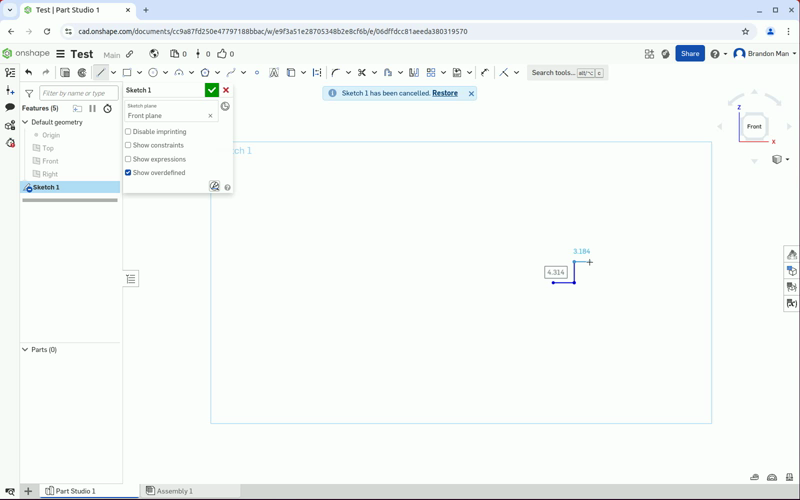
mouse_move(553, 261)
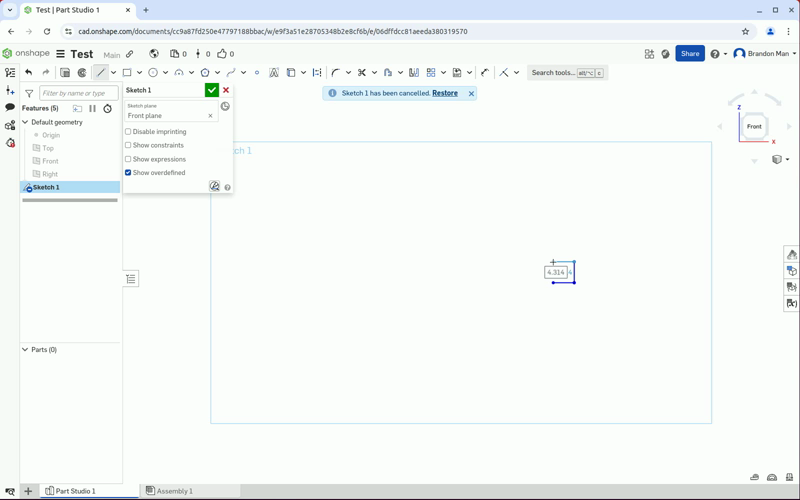
click(553, 261)
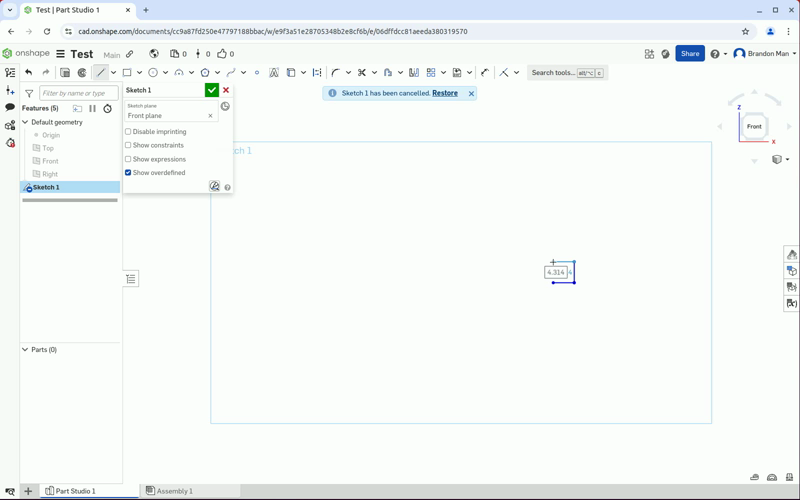
key_up(shift)
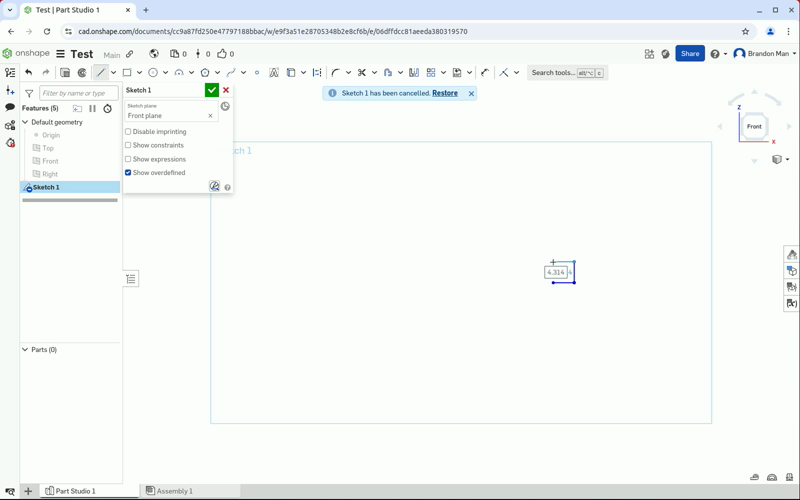
mouse_move(583, 261)
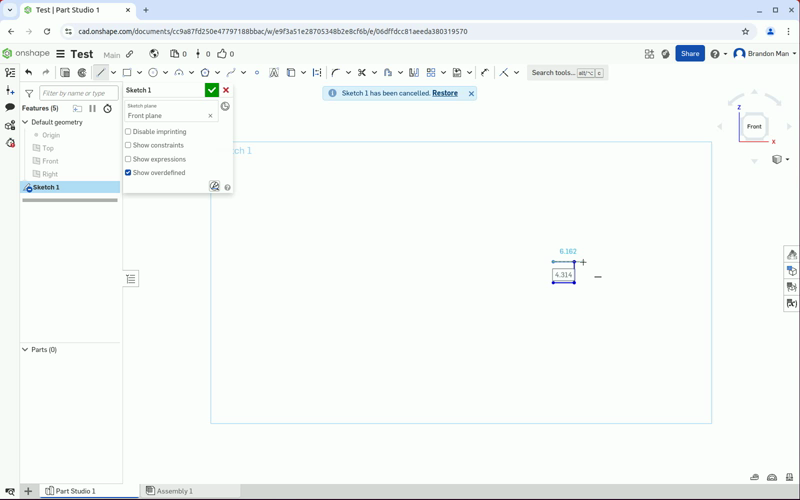
key_down(shift)
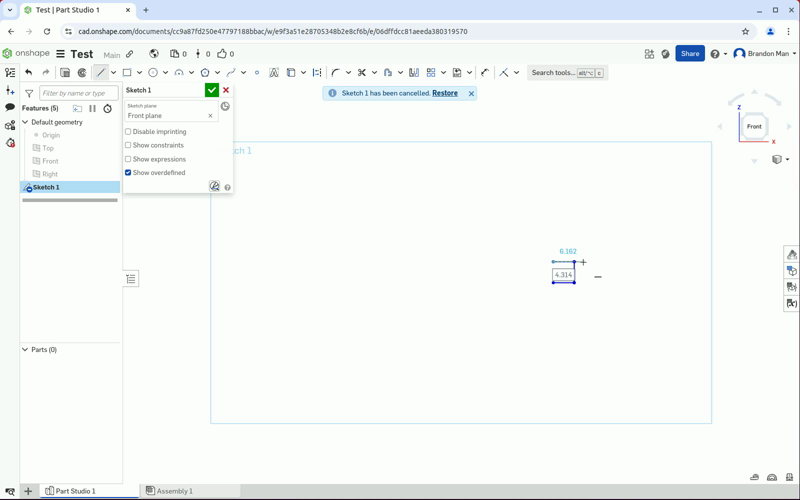
mouse_move(553, 282)
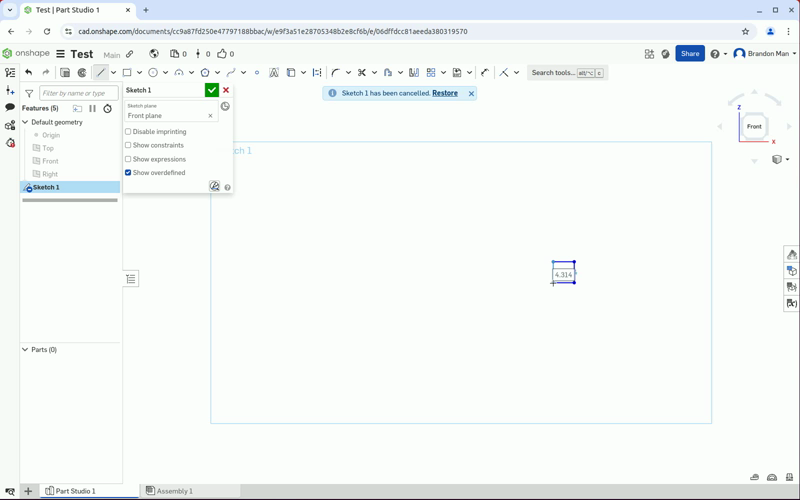
key_up(shift)
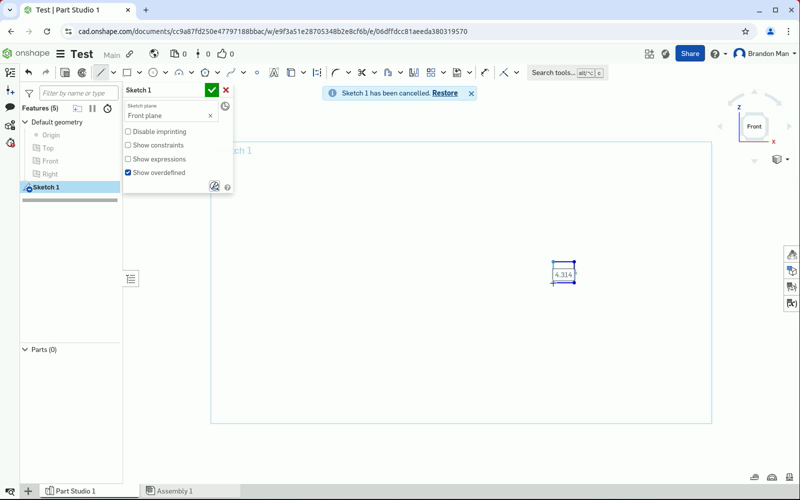
click(553, 282)
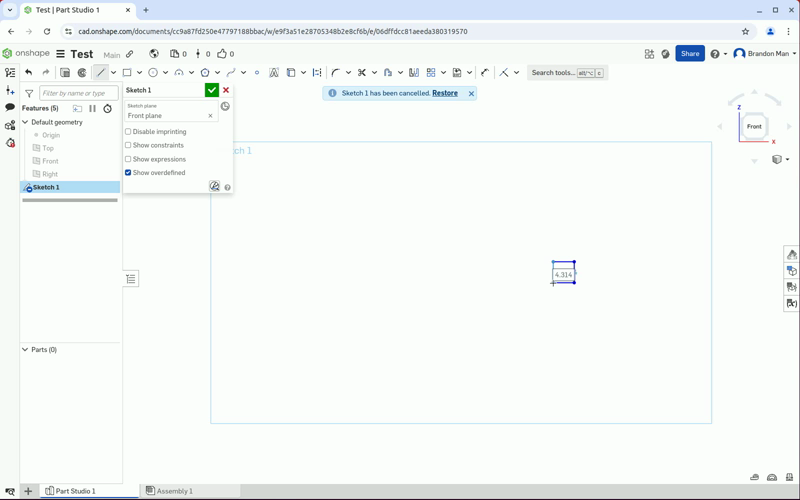
key(esc)
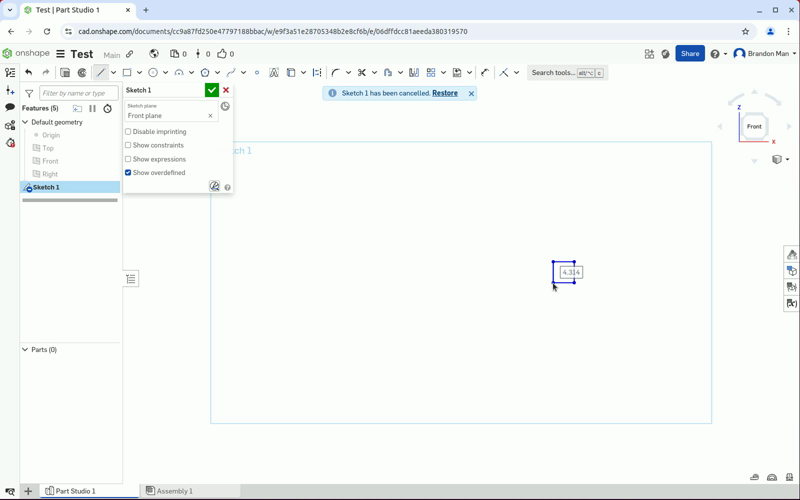
mouse_move(562, 269)
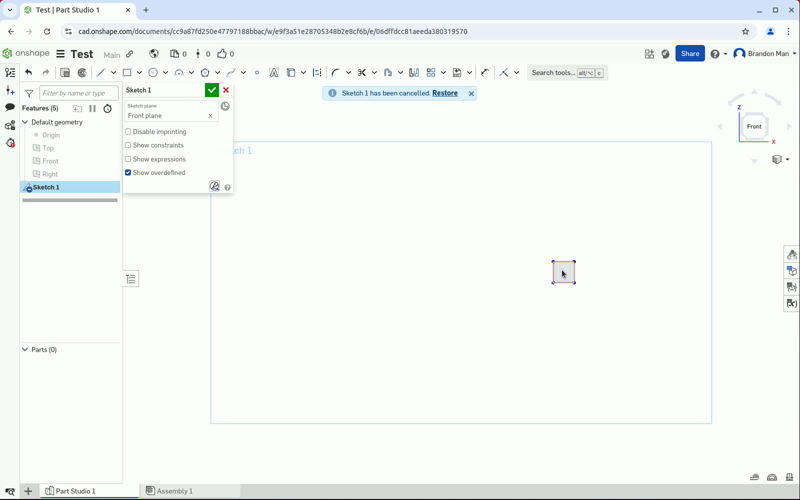
scroll(6)
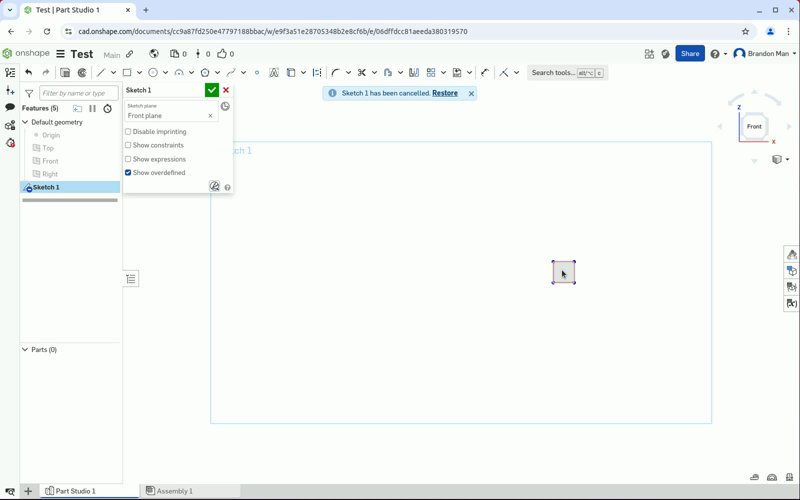
scroll(6)
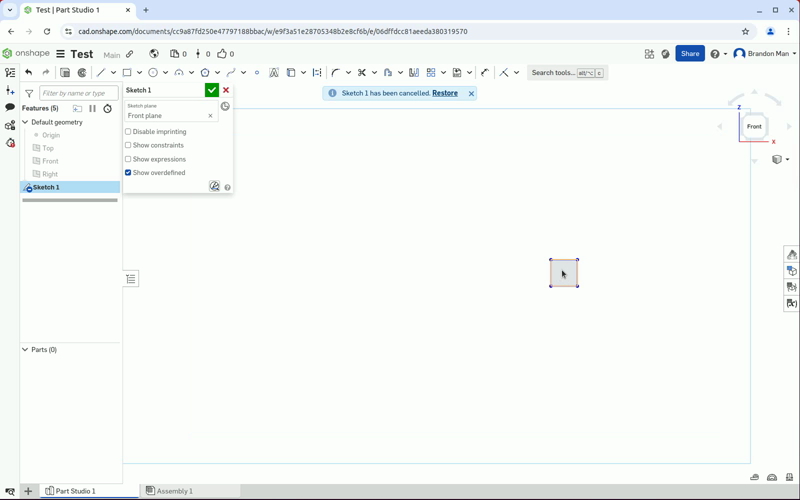
scroll(6)
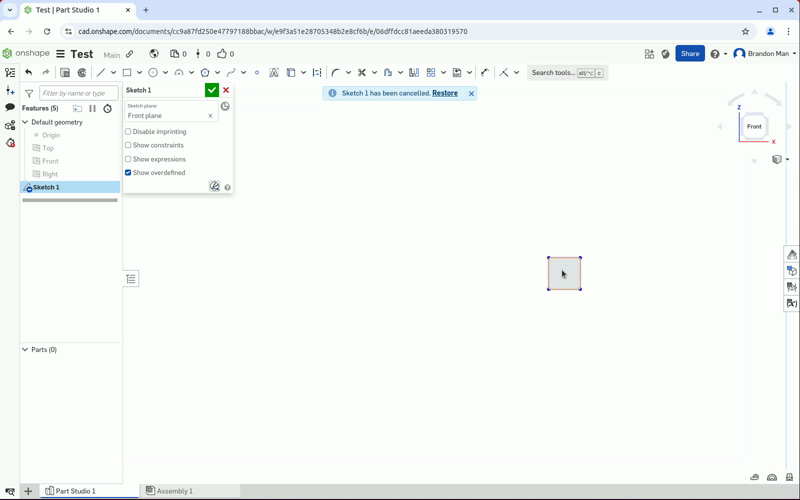
scroll(6)
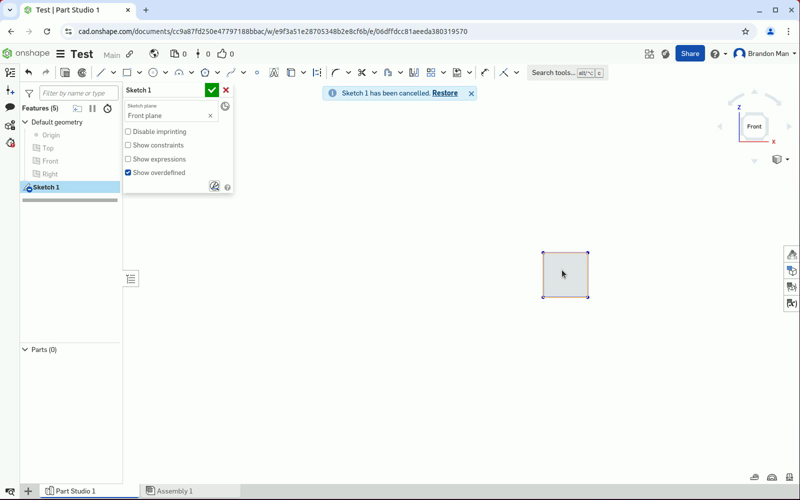
scroll(6)
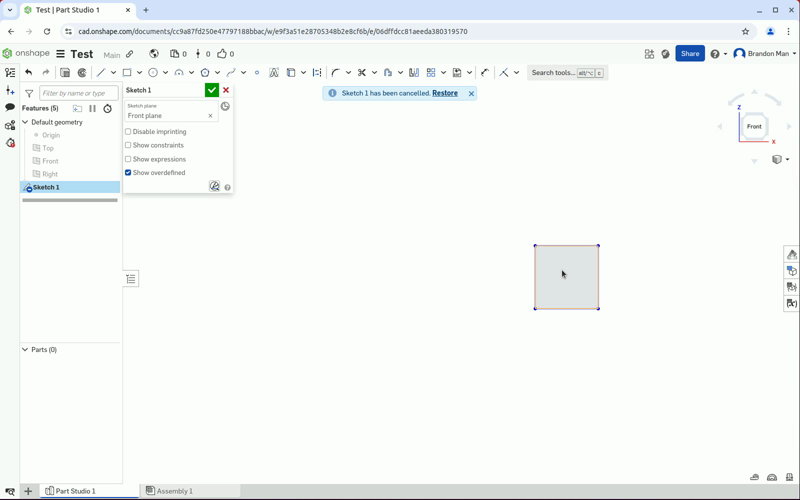
scroll(6)
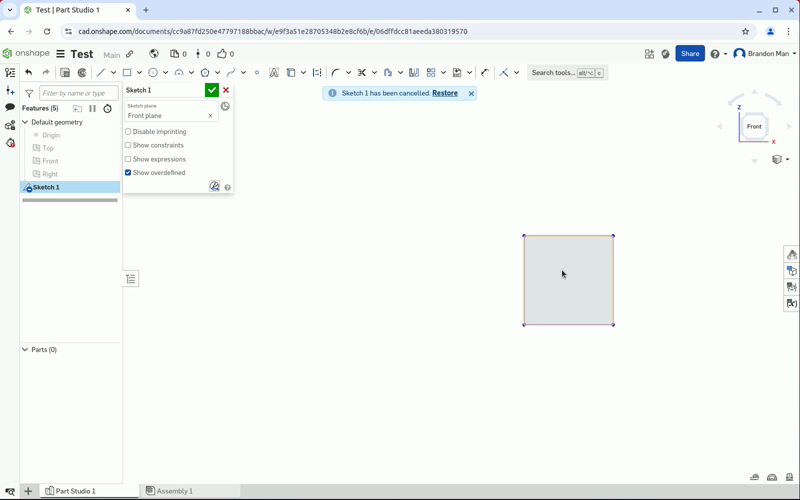
scroll(6)
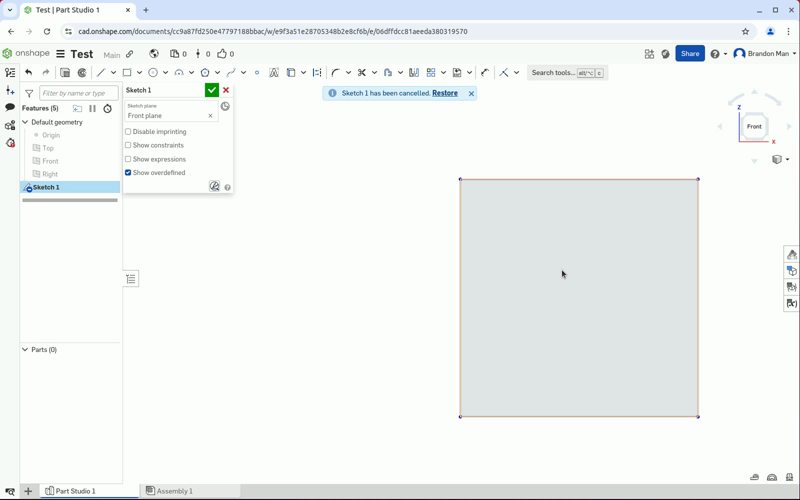
click(562, 269)
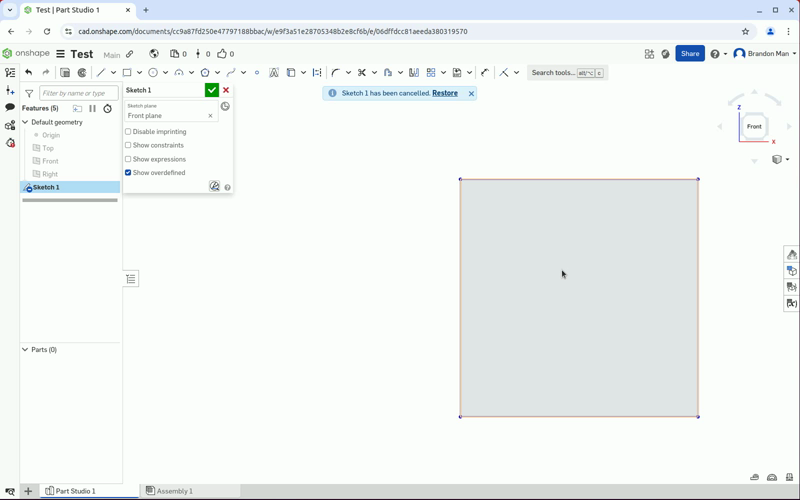
scroll(-6)
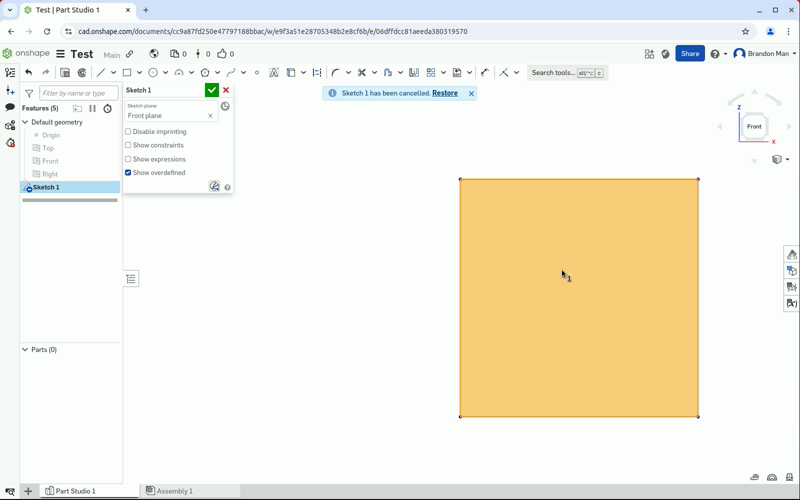
scroll(-6)
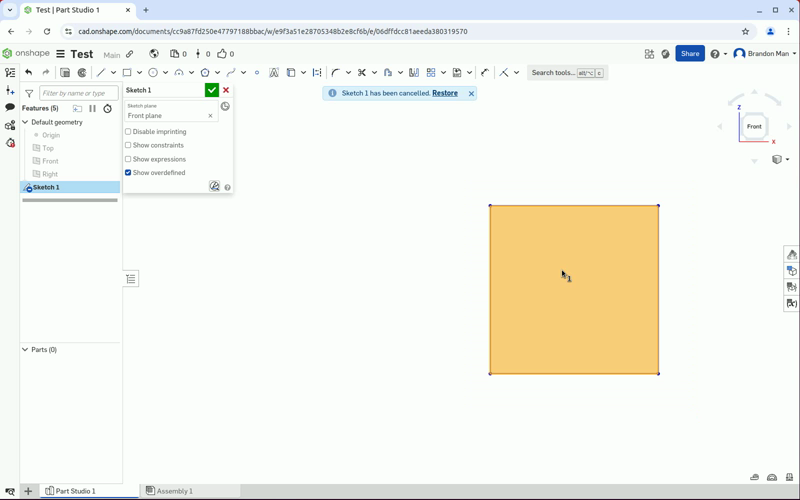
scroll(-6)
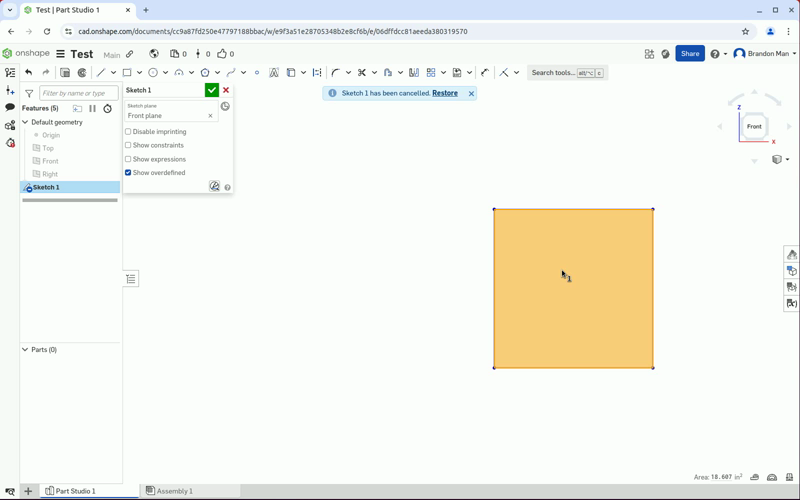
scroll(-6)
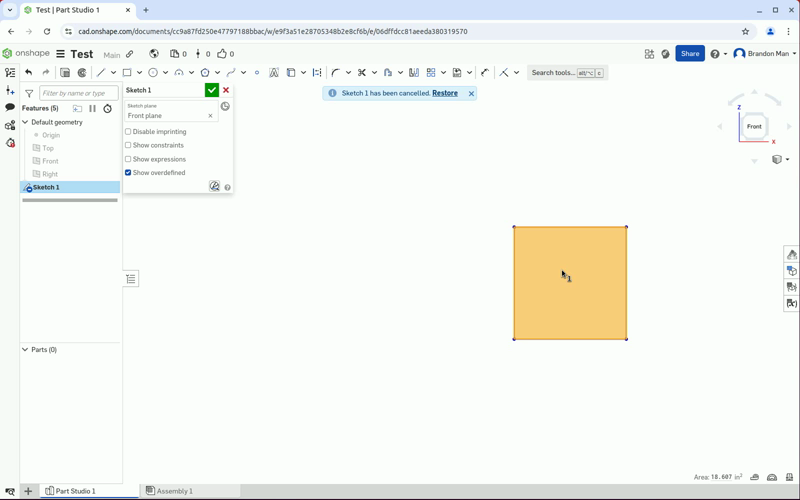
scroll(-6)
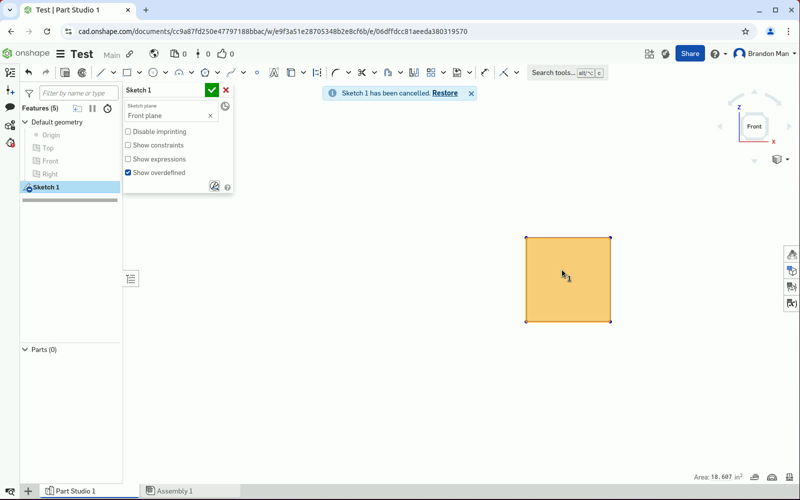
scroll(-6)
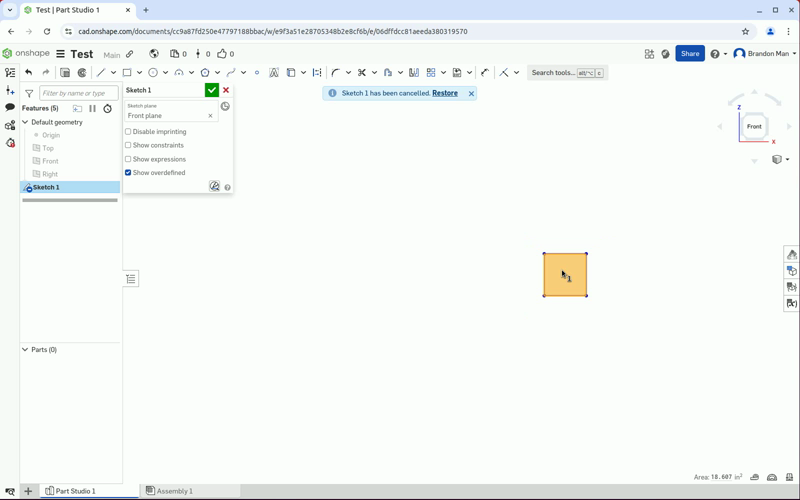
scroll(-6)
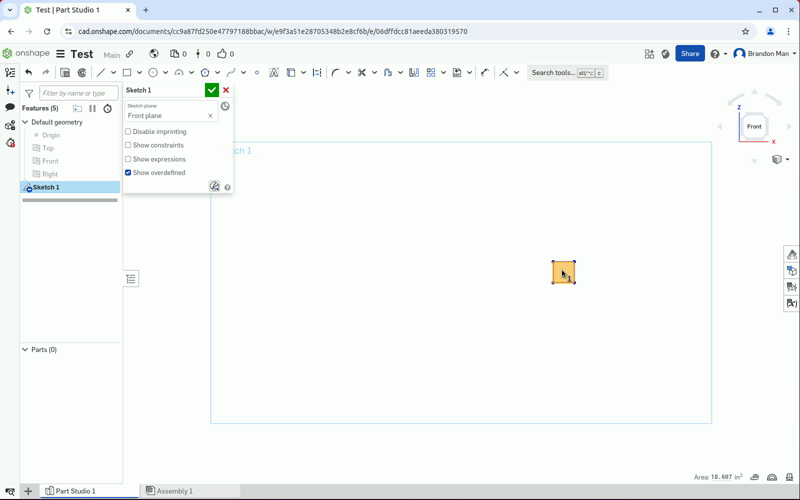
mouse_move(73, 352)
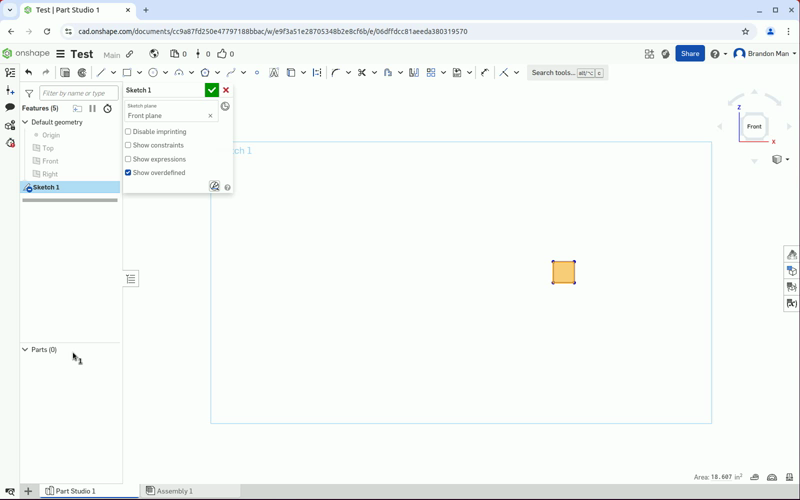
key(shift+y)
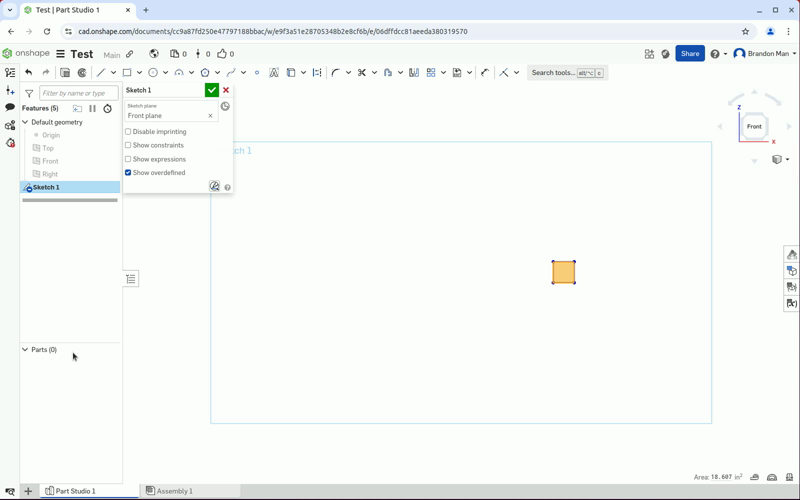
key(shift+e)
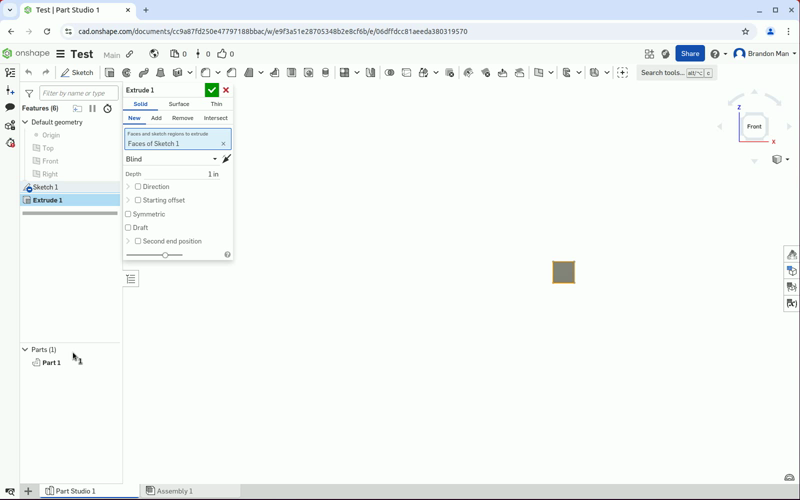
mouse_move(143, 106)
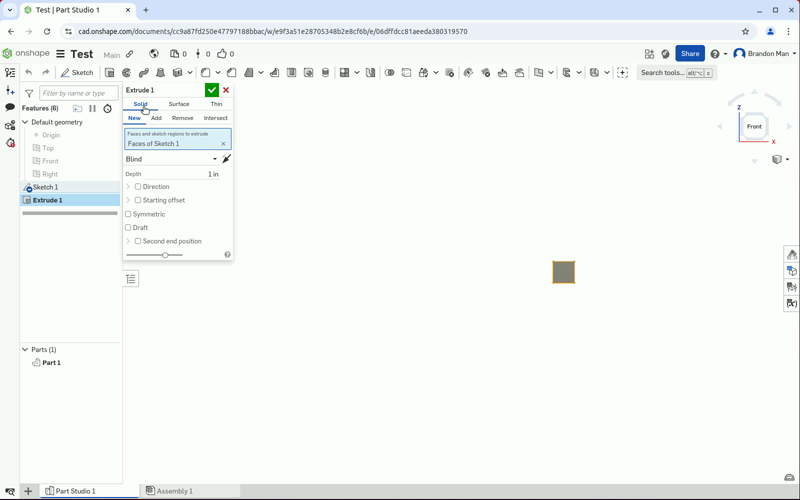
click(143, 106)
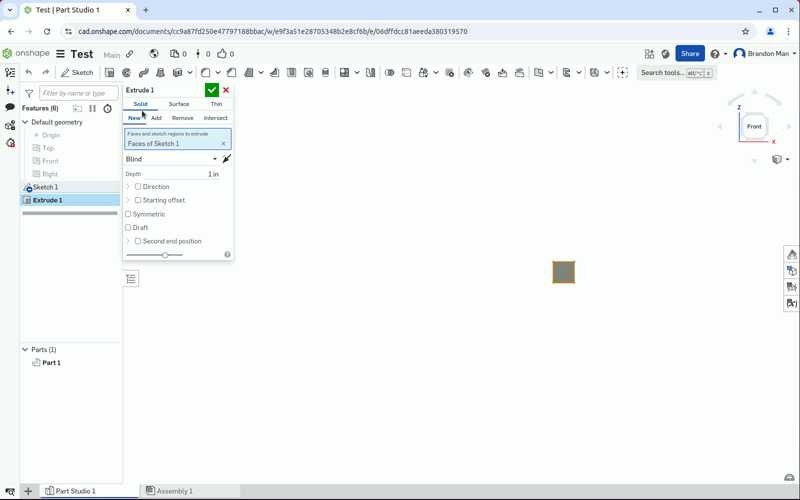
mouse_move(137, 120)
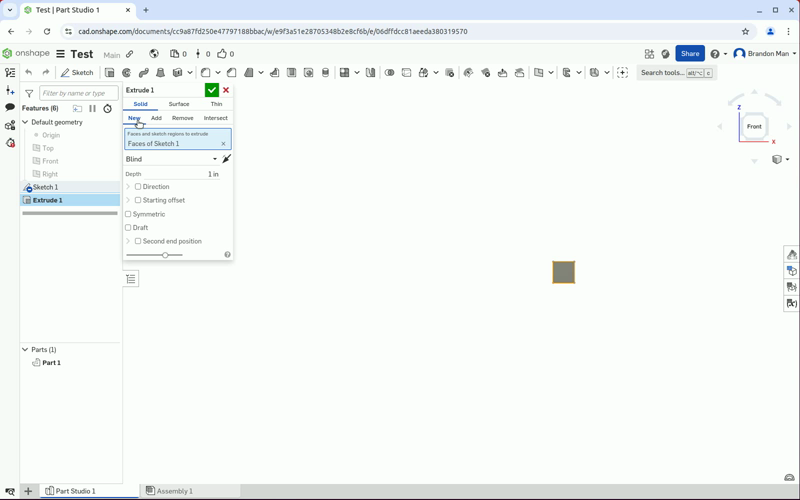
click(137, 120)
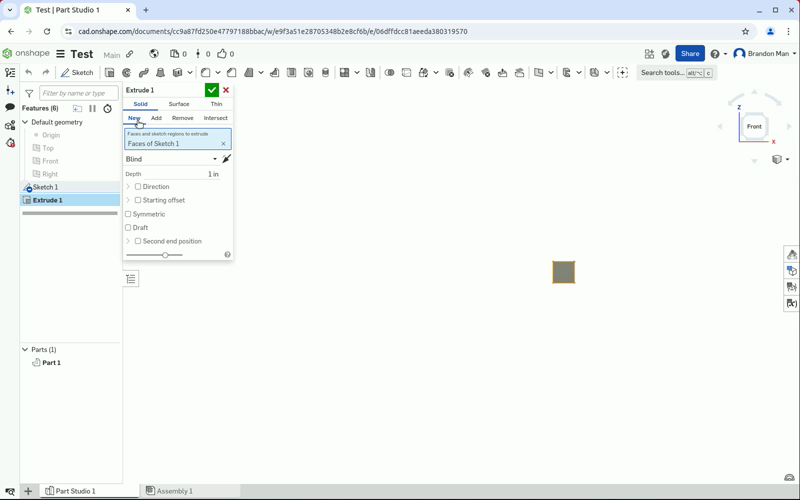
key(tab, 4)
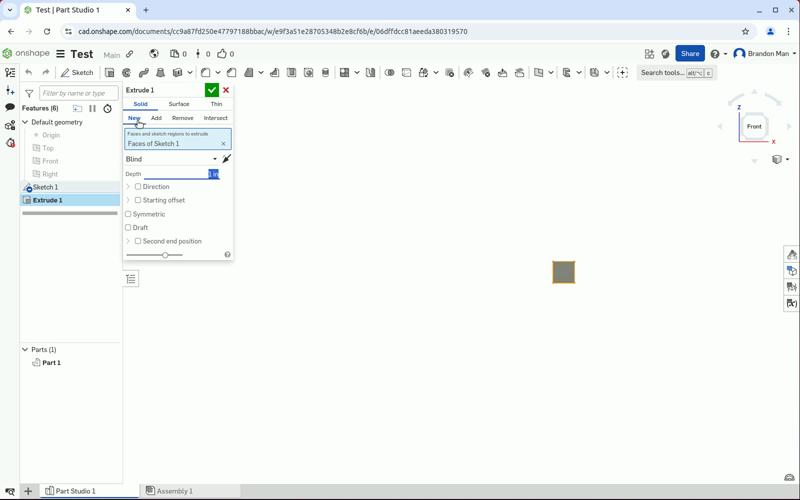
text(8.425)
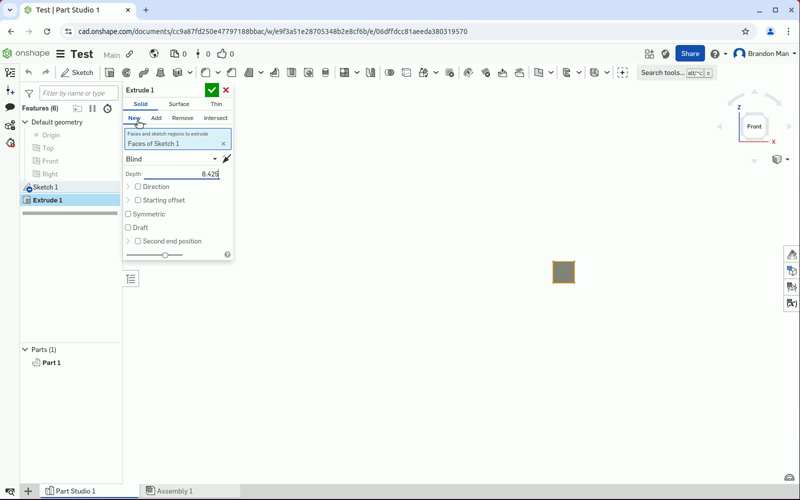
key(enter)
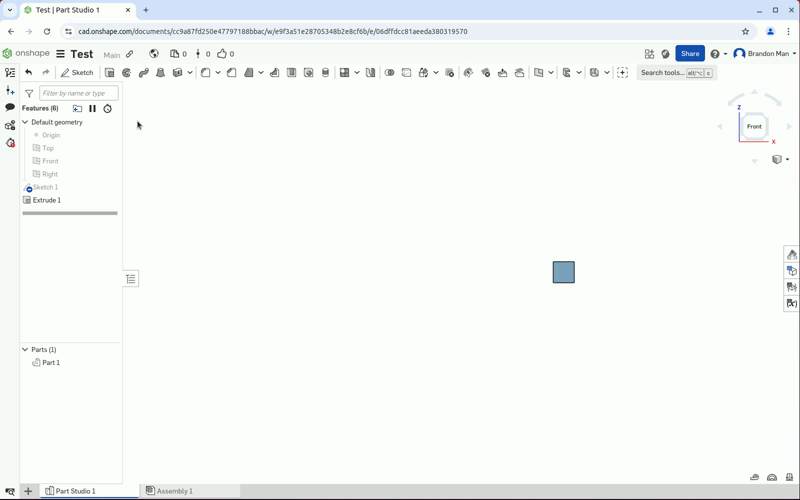
key(shift+h)
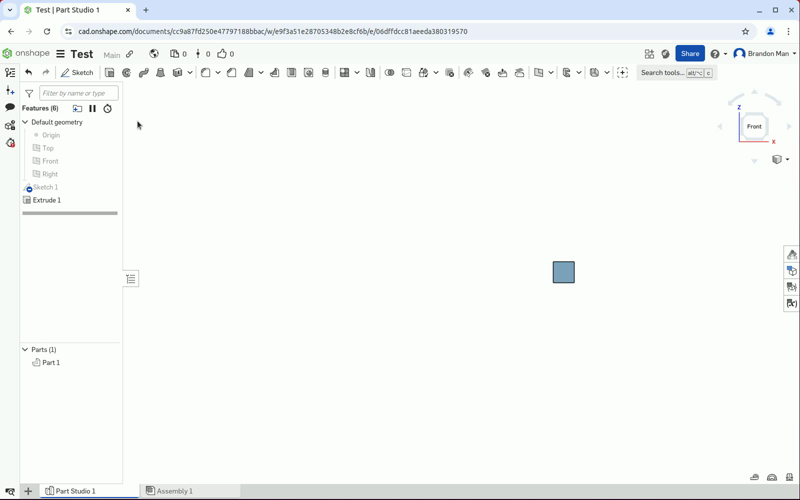
key(shift+h)
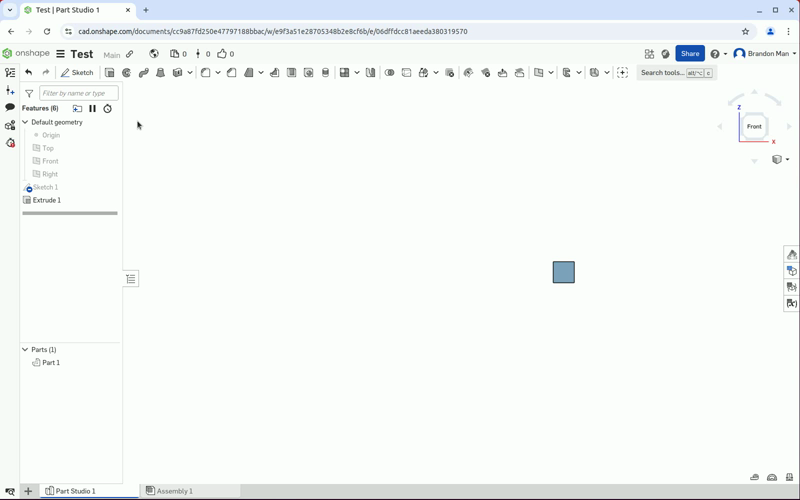
mouse_move(73, 189)
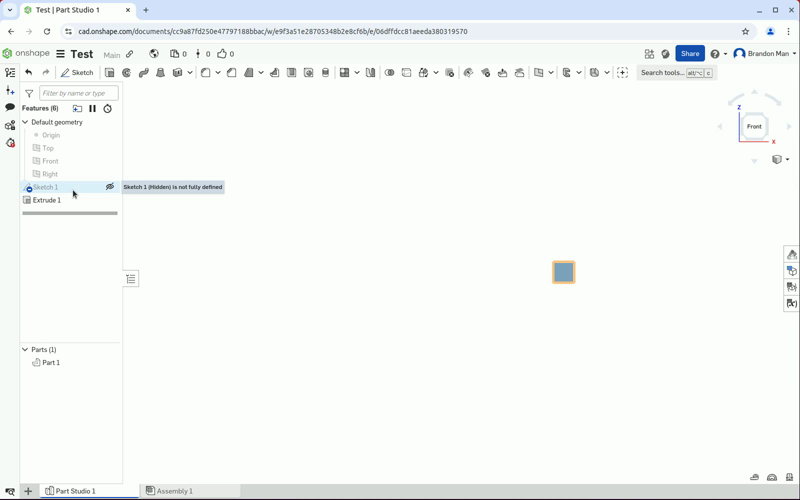
click(73, 189)
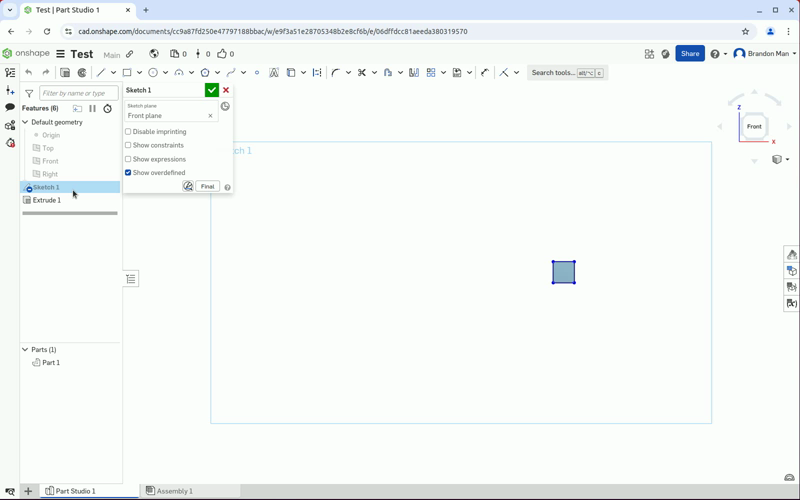
mouse_move(229, 92)
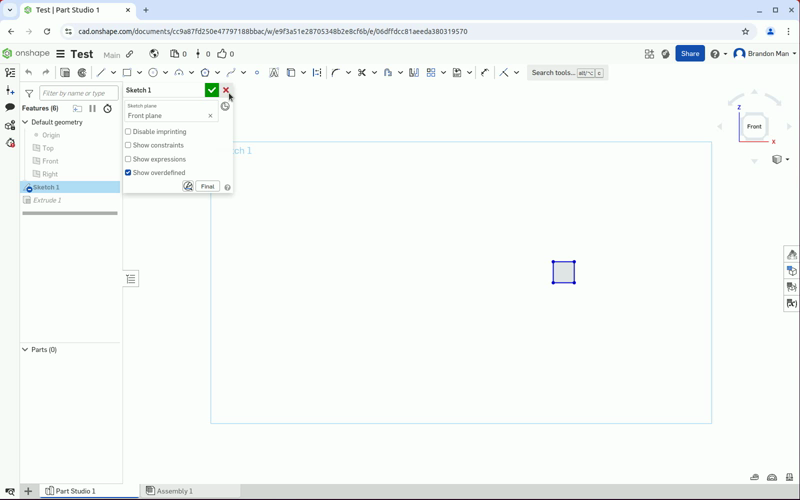
click(229, 92)
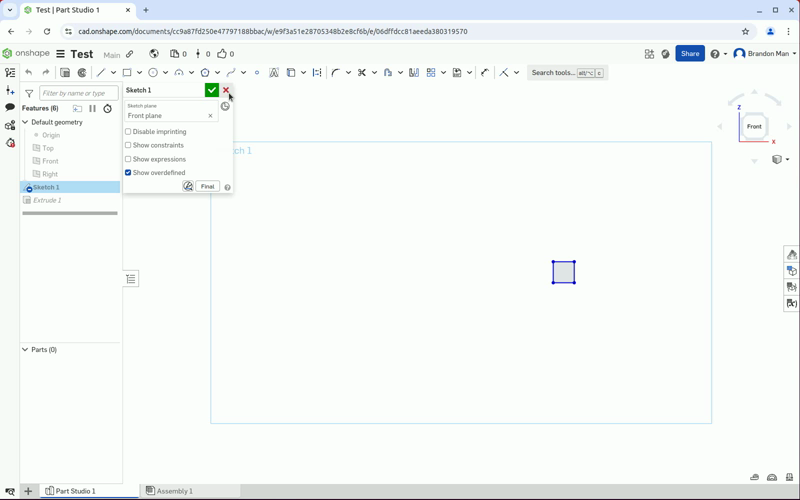
key(shift+s)
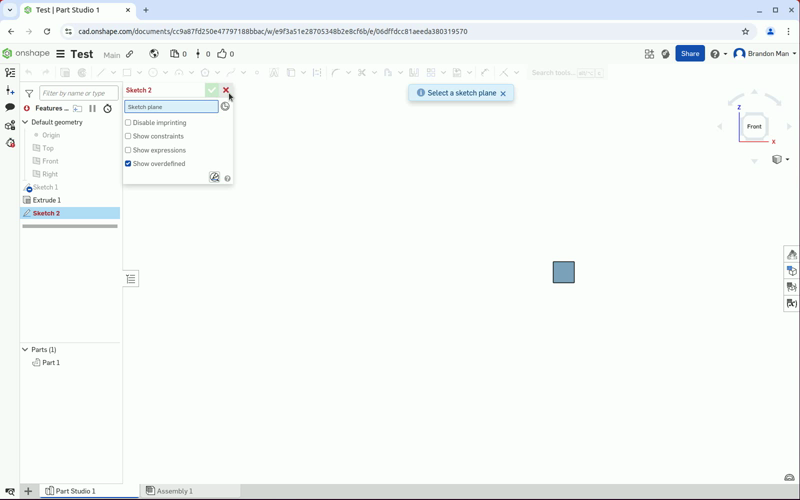
mouse_move(73, 163)
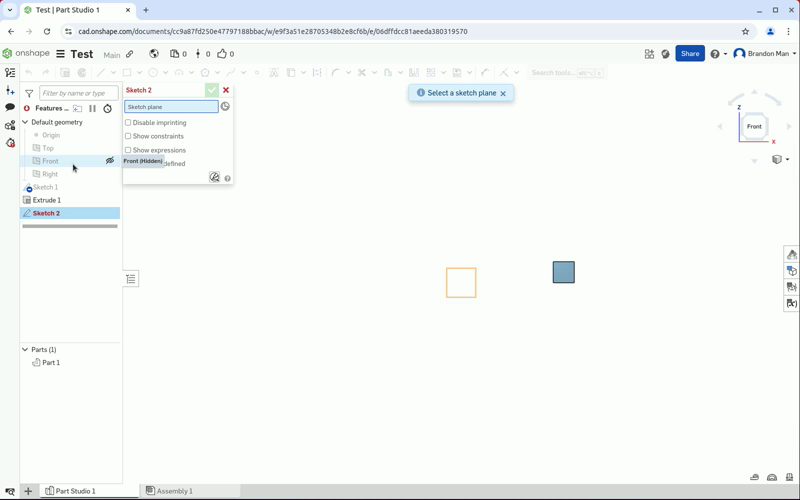
click(73, 163)
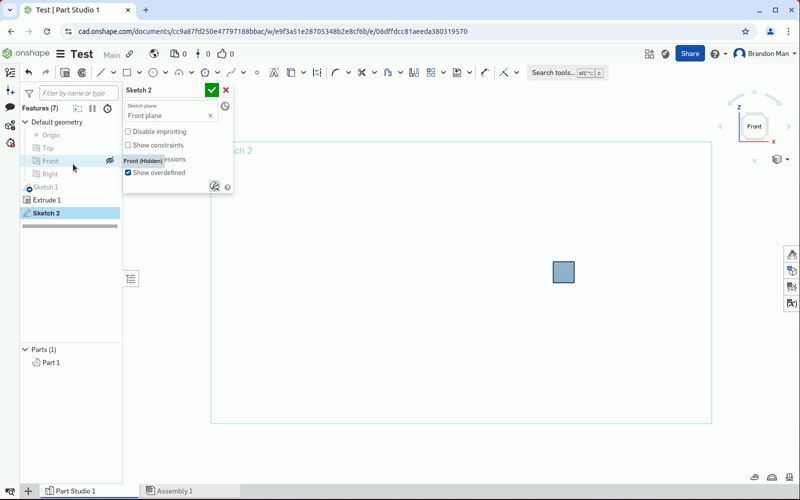
mouse_move(73, 352)
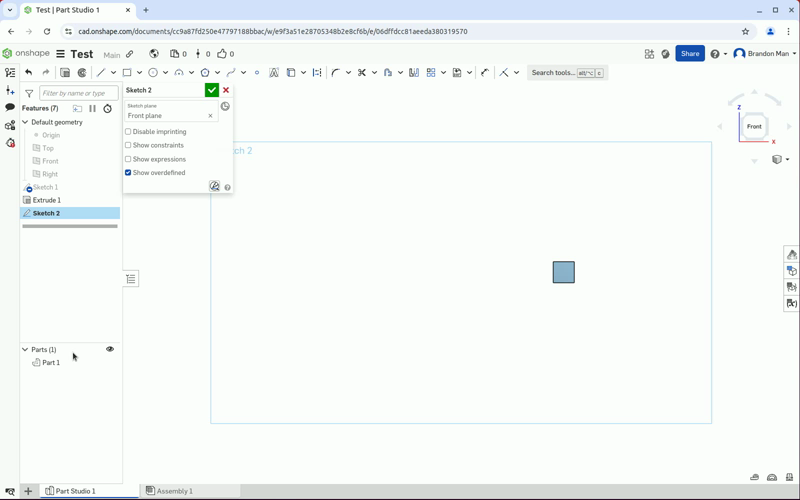
key(y)
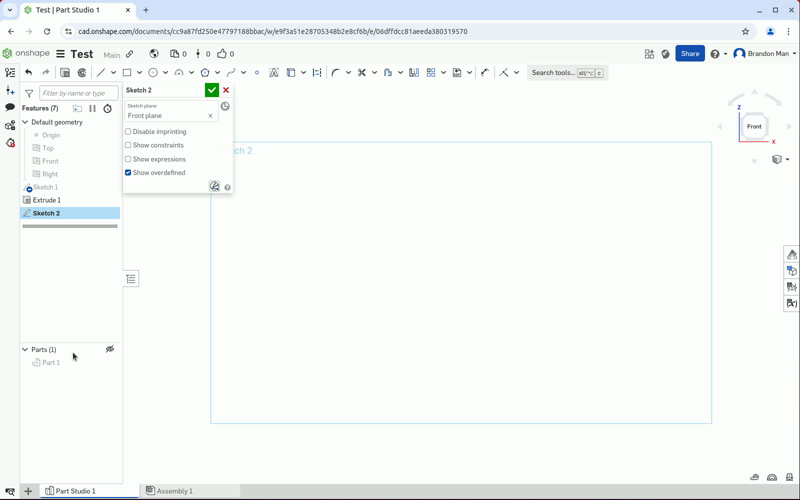
key(l)
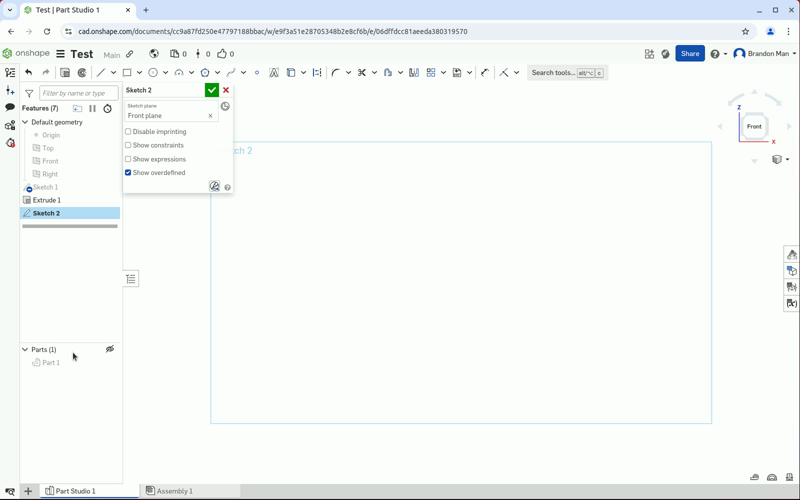
key_down(shift)
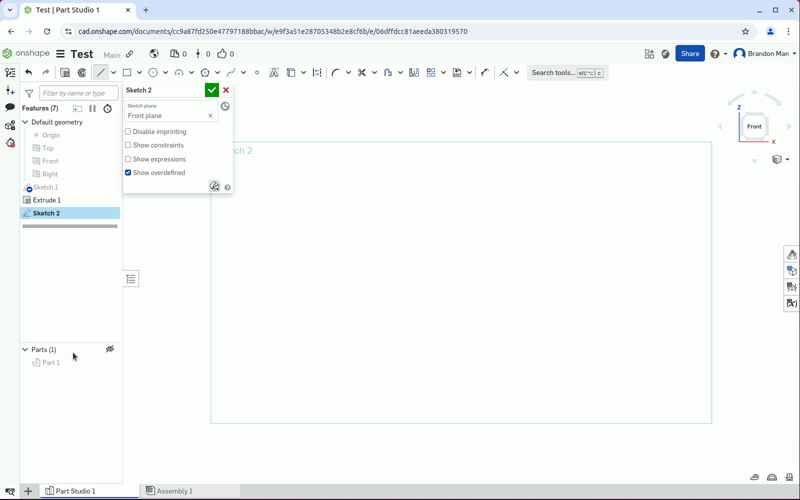
mouse_move(460, 282)
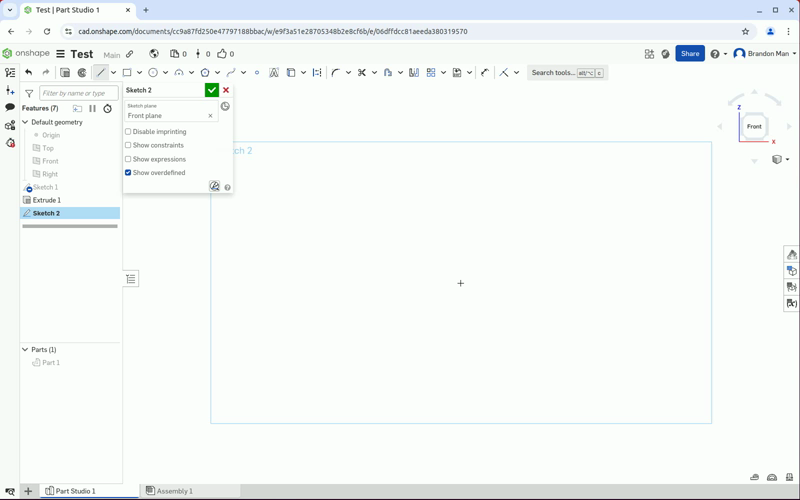
click(460, 282)
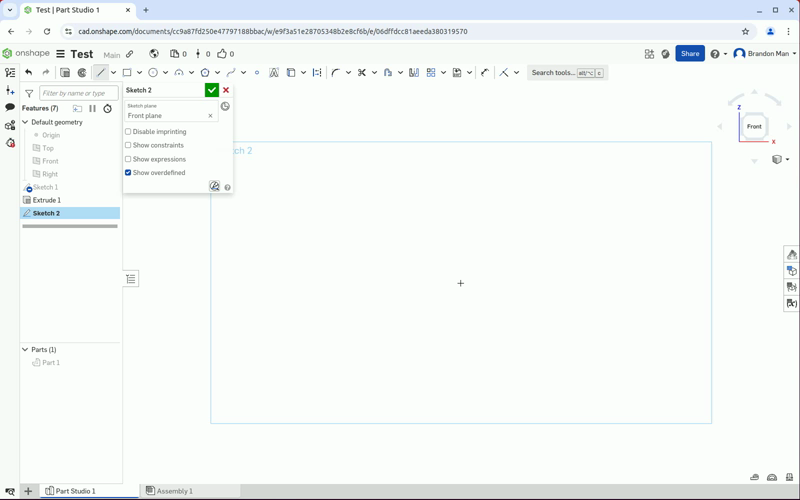
key_up(shift)
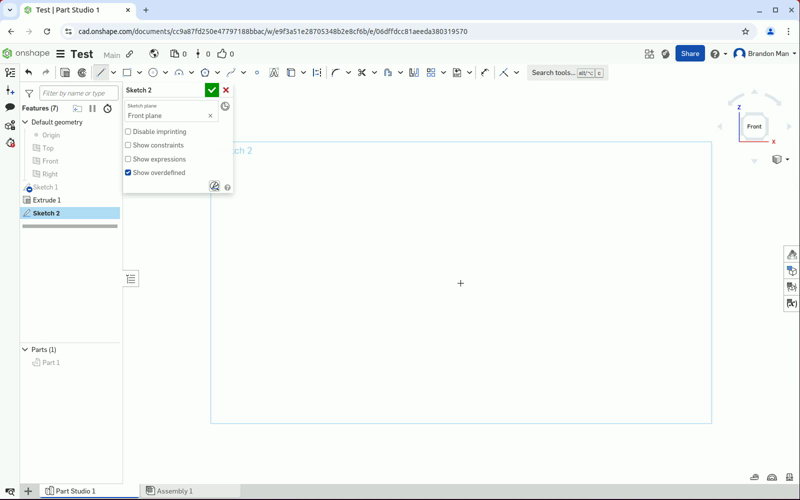
key_down(shift)
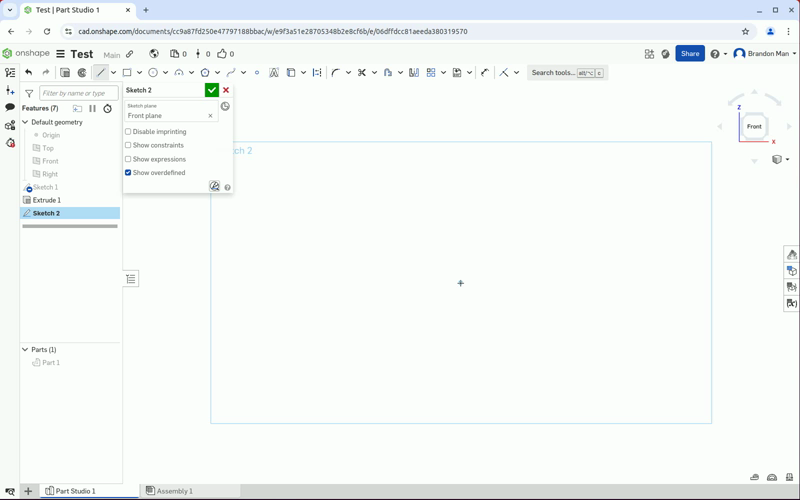
mouse_move(553, 282)
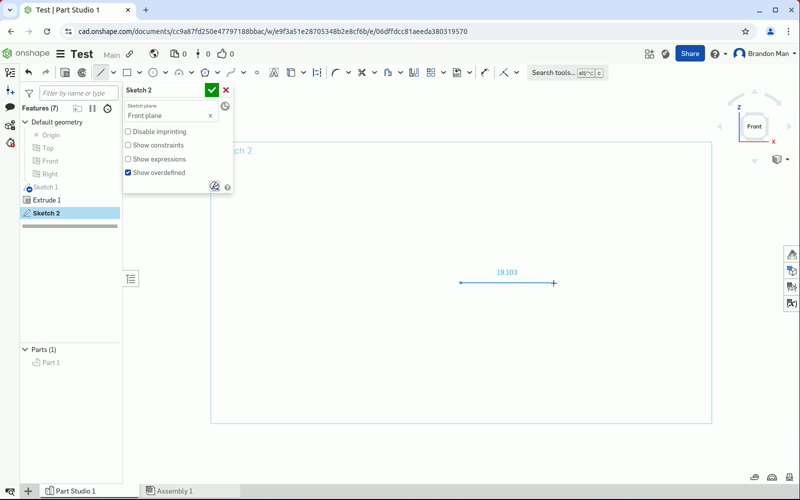
click(553, 282)
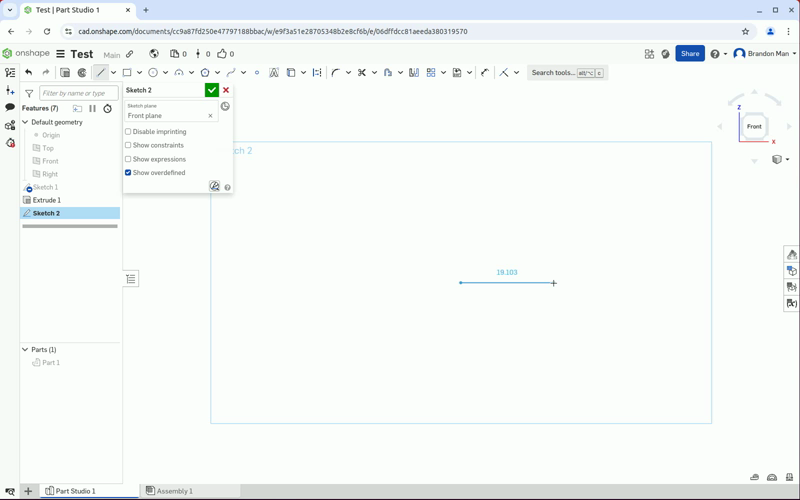
key_up(shift)
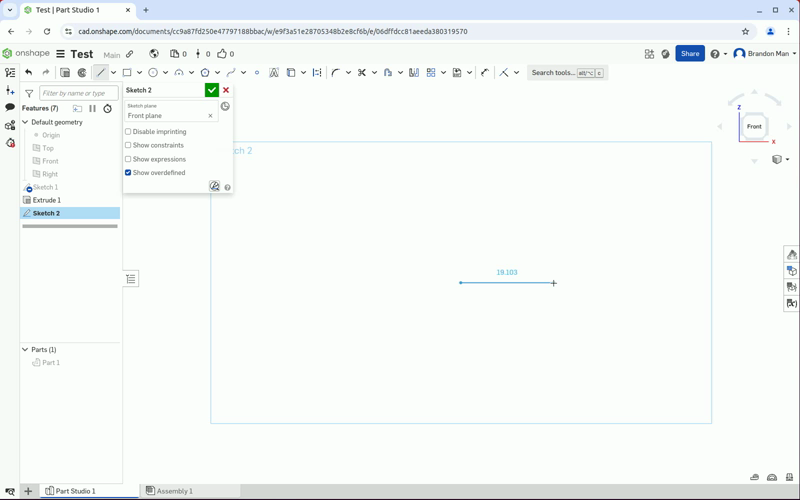
key_down(shift)
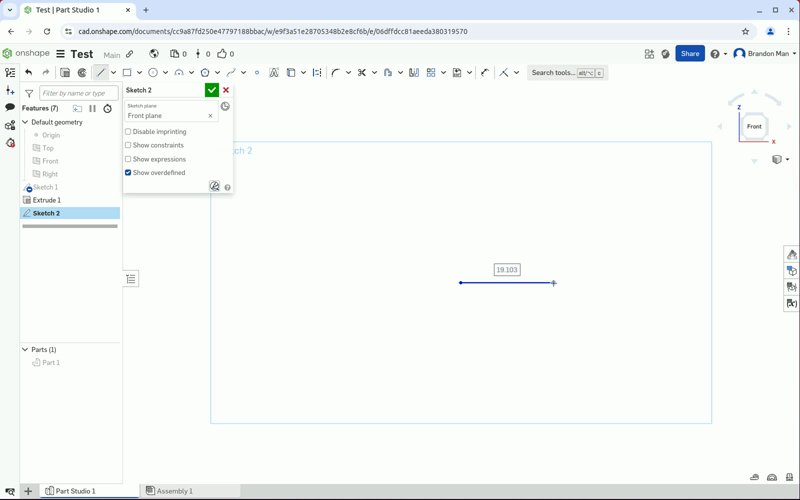
mouse_move(583, 282)
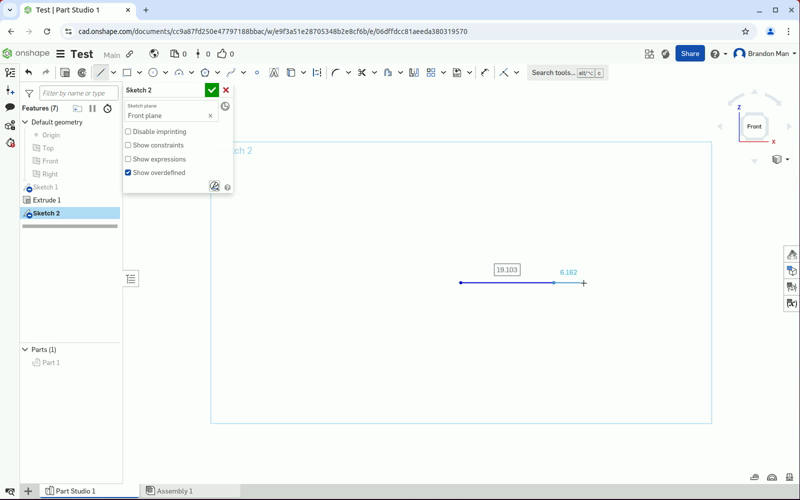
mouse_move(553, 262)
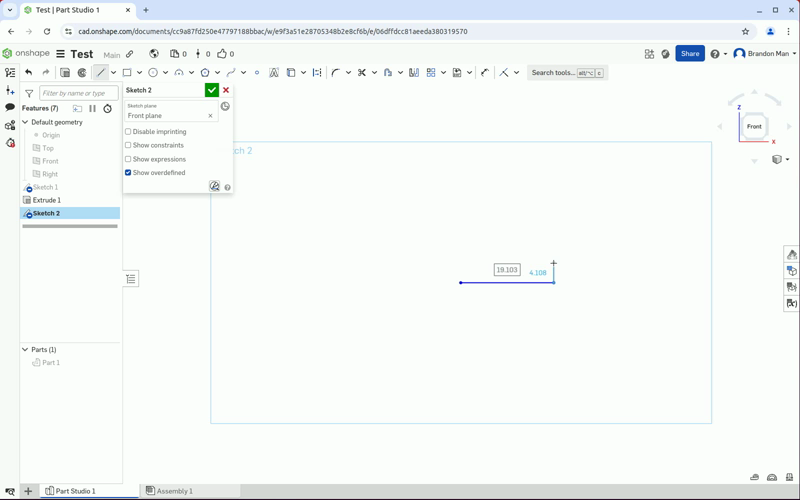
click(553, 262)
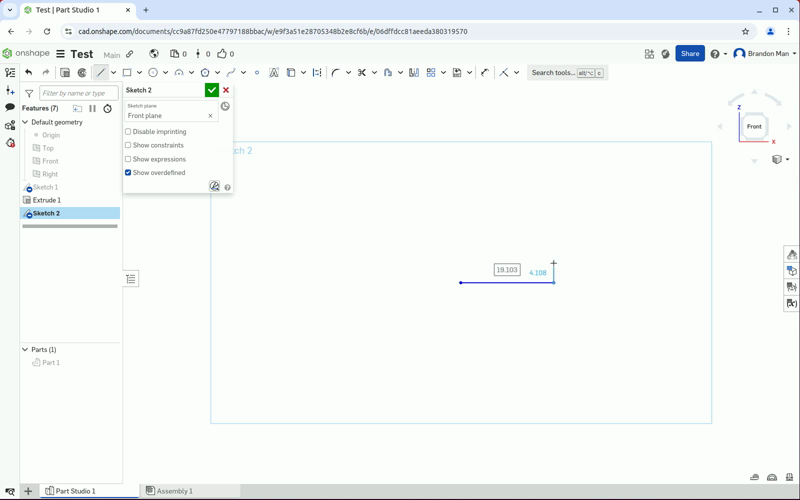
key_up(shift)
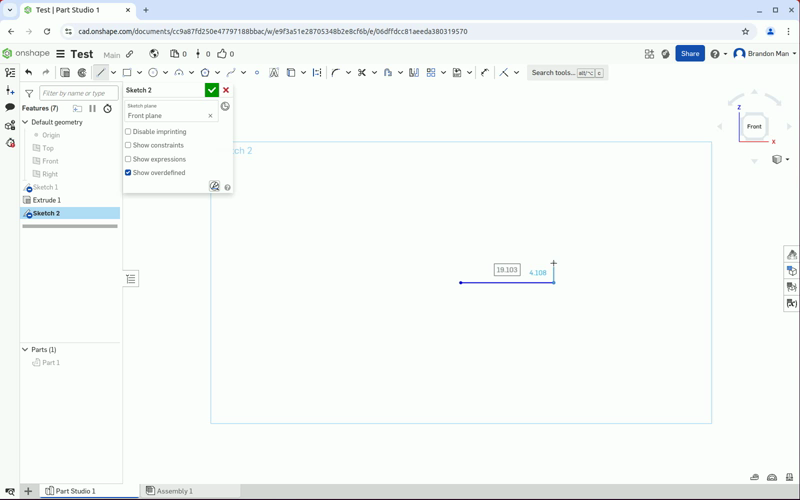
key_down(shift)
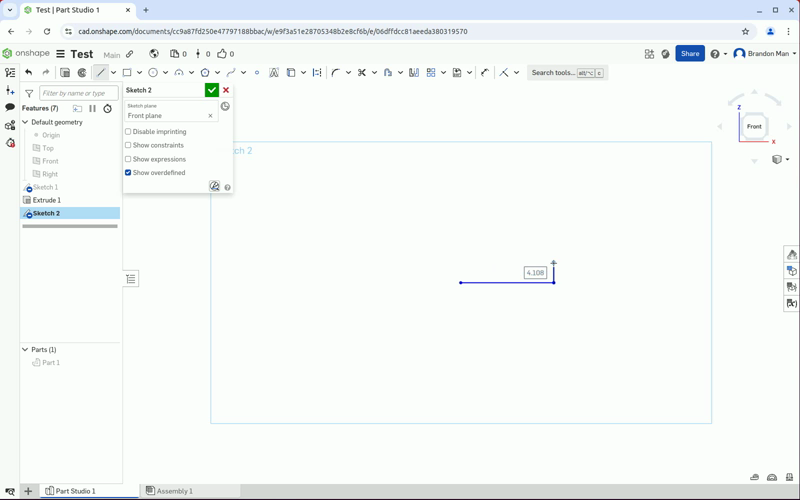
mouse_move(583, 262)
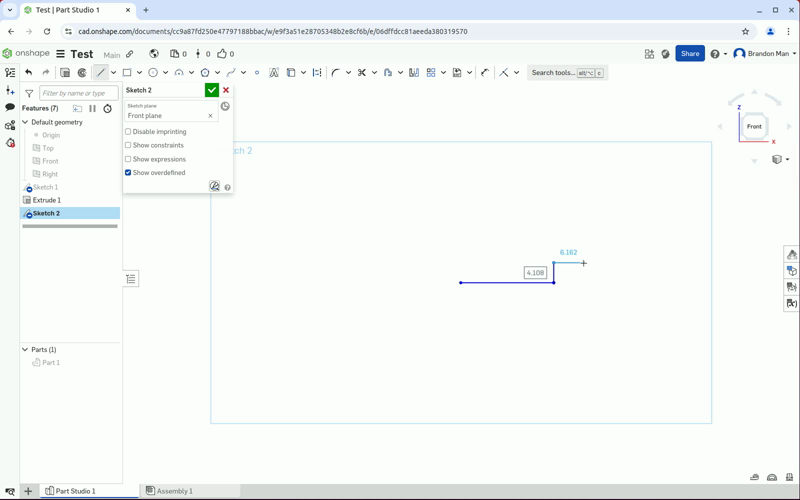
mouse_move(501, 262)
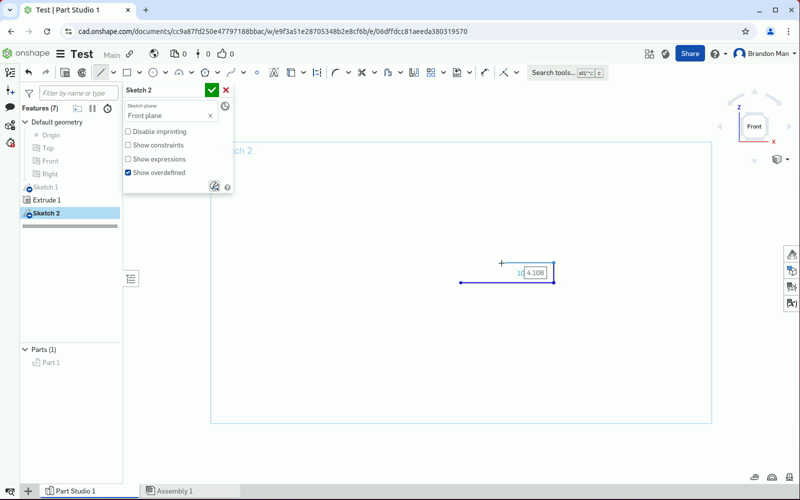
click(501, 262)
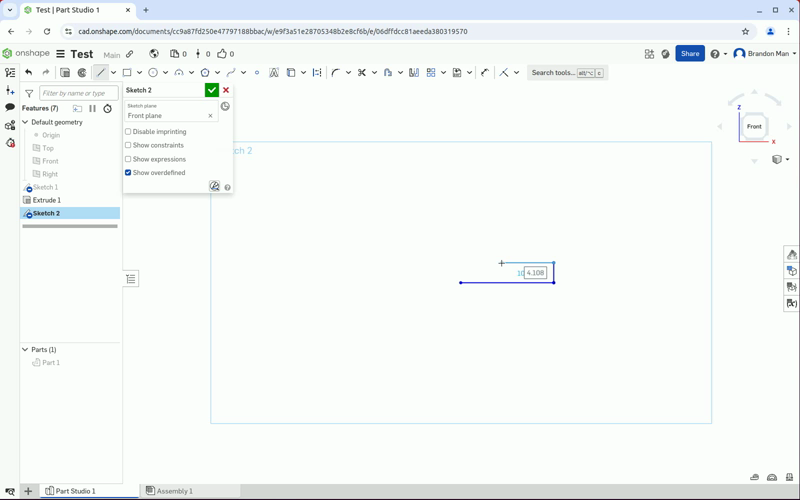
key_up(shift)
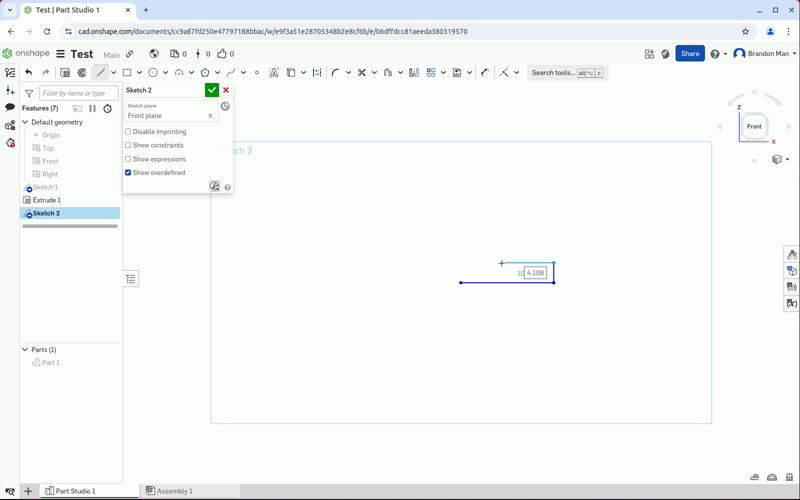
key_down(shift)
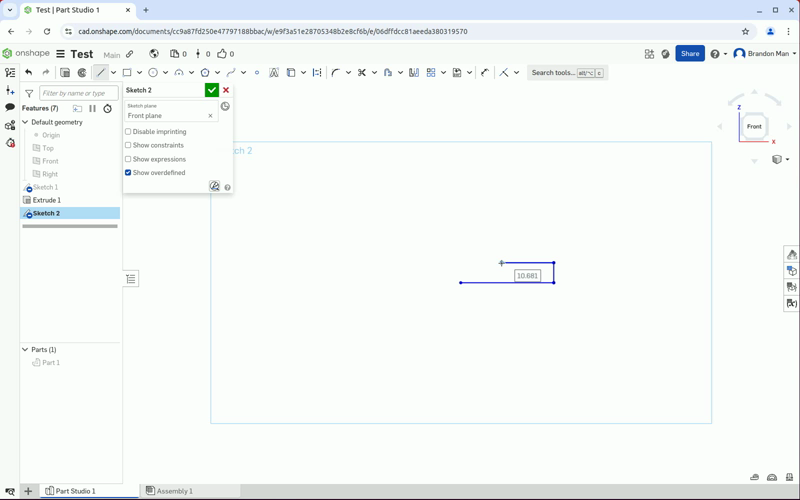
mouse_move(531, 262)
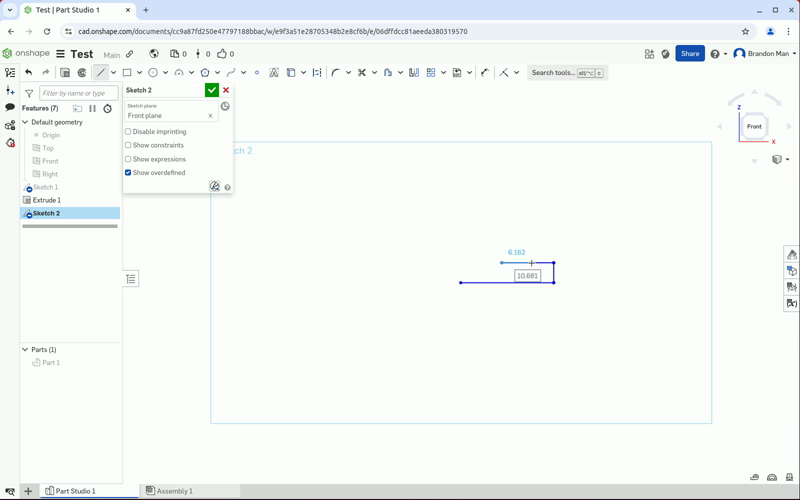
mouse_move(501, 241)
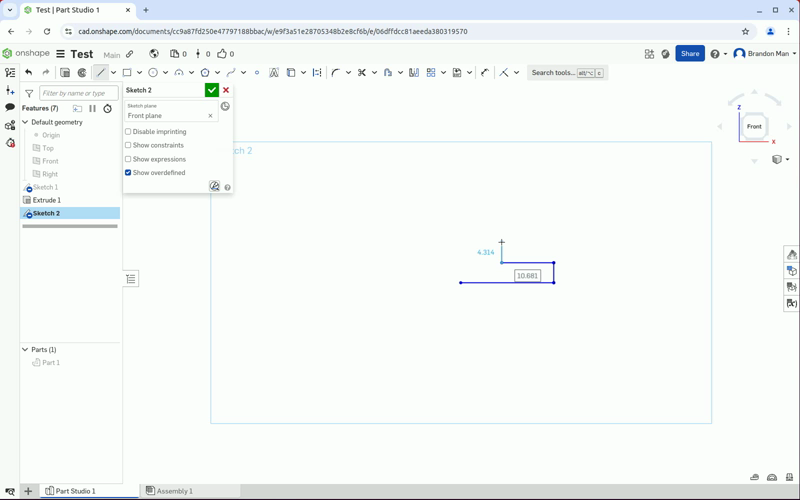
click(501, 241)
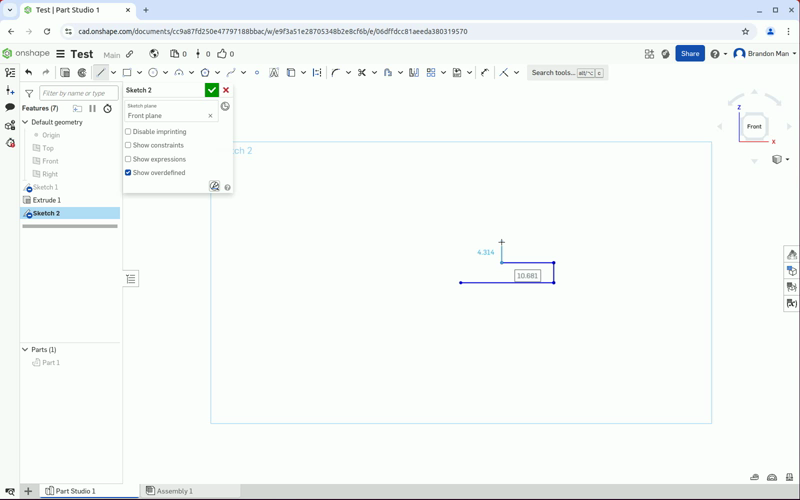
key_up(shift)
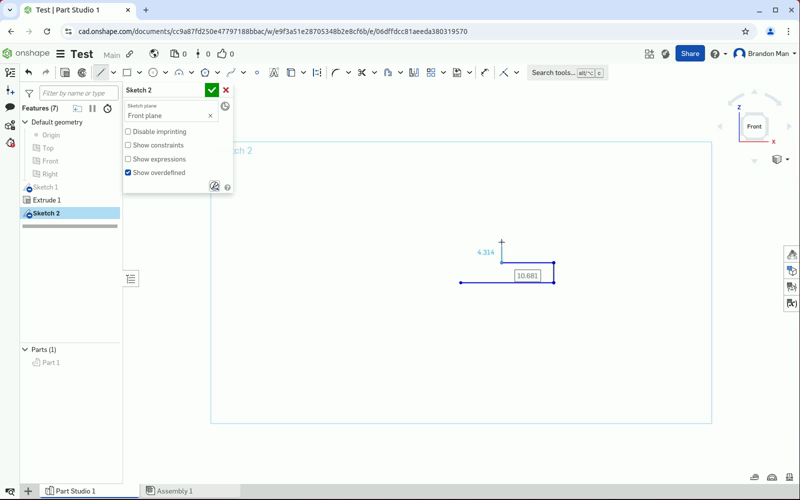
key(esc)
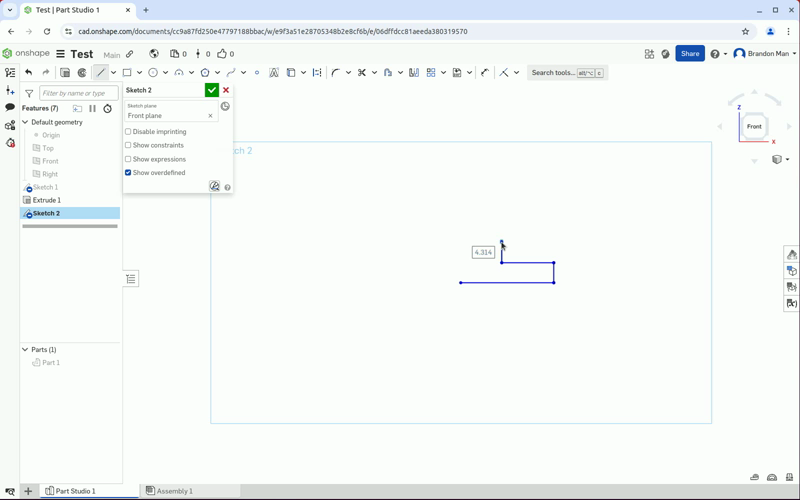
key(a)
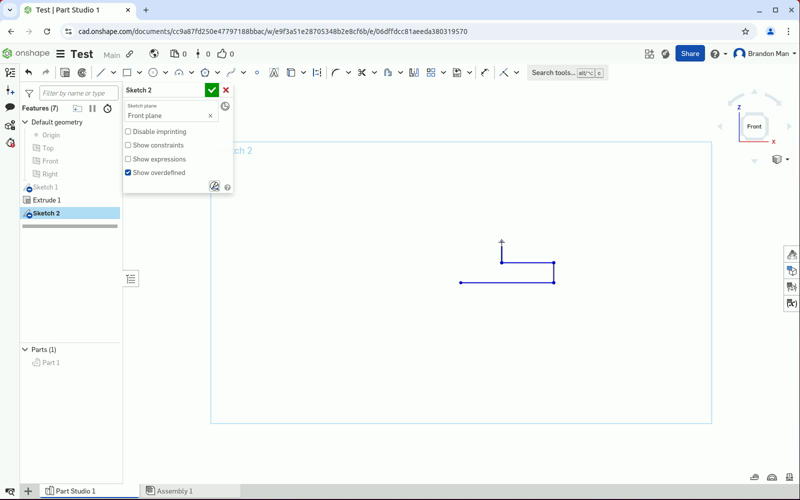
mouse_move(501, 241)
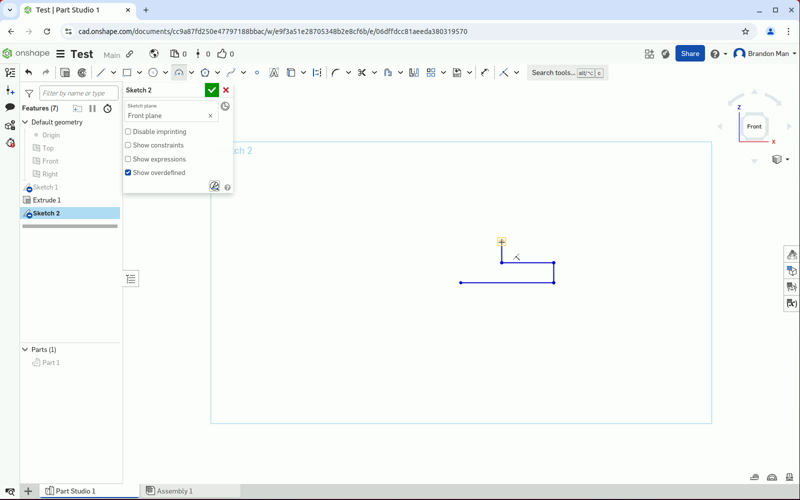
click(501, 241)
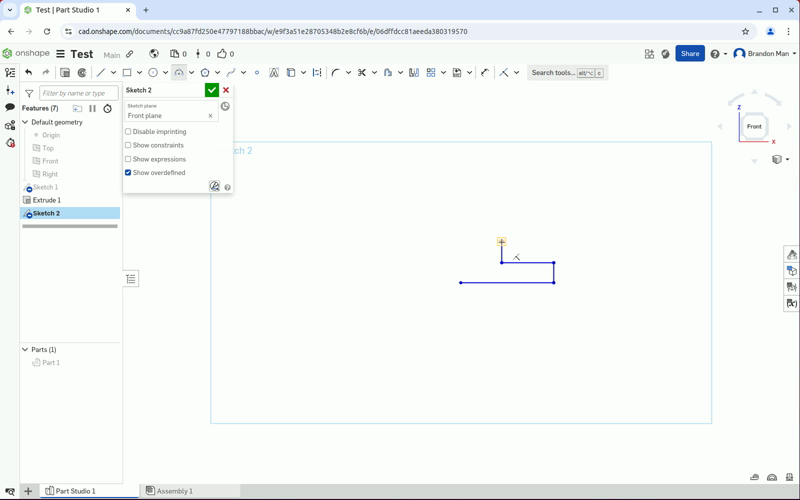
key_down(shift)
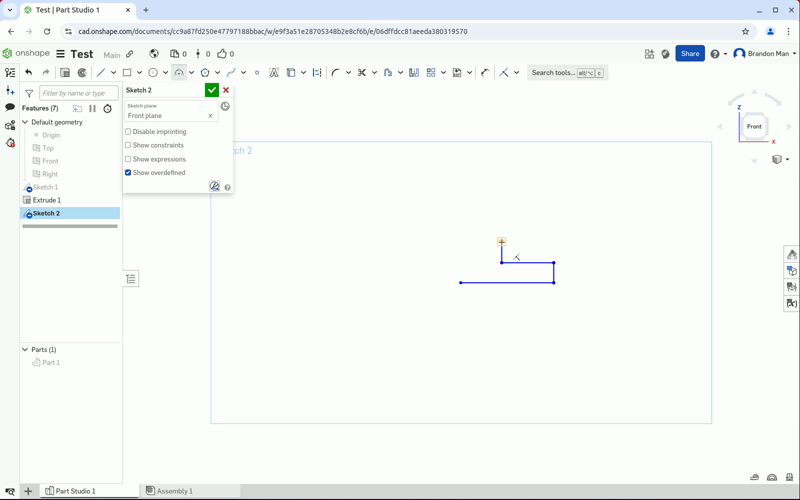
mouse_move(460, 241)
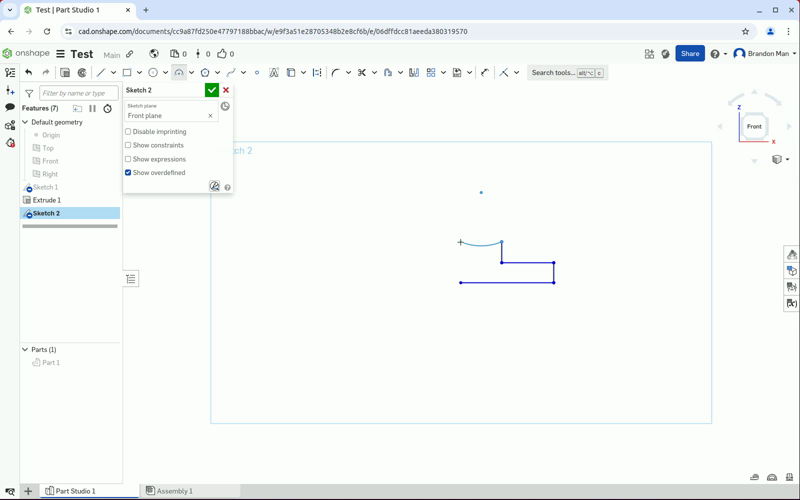
click(460, 241)
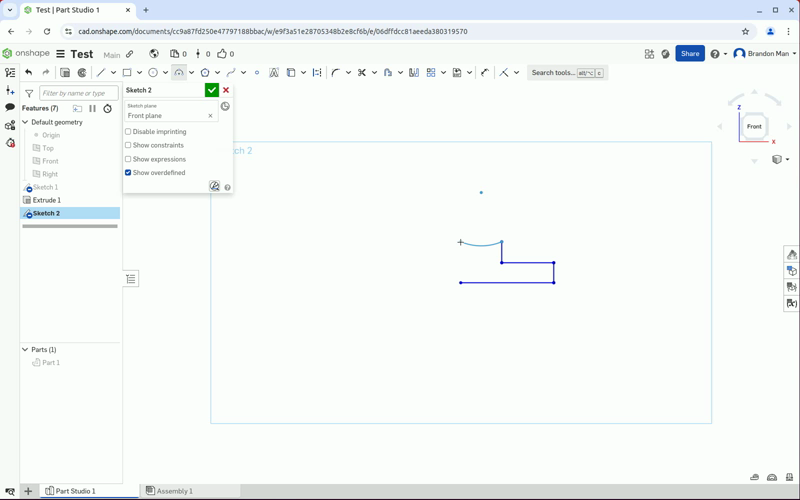
mouse_move(481, 262)
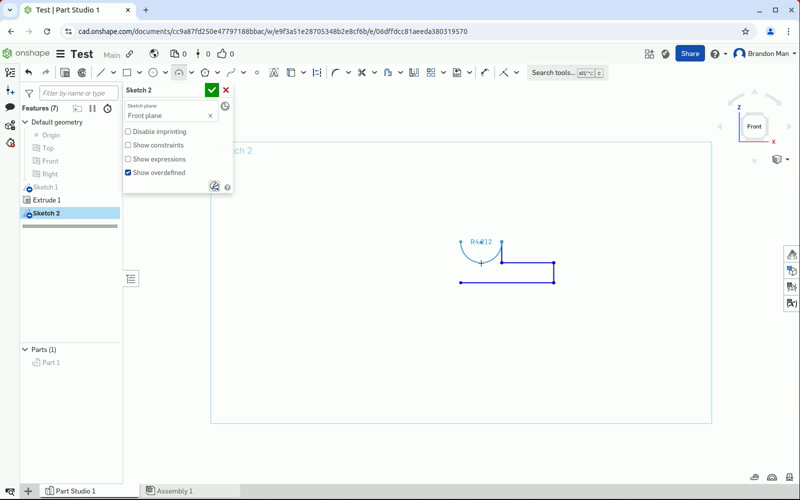
click(481, 262)
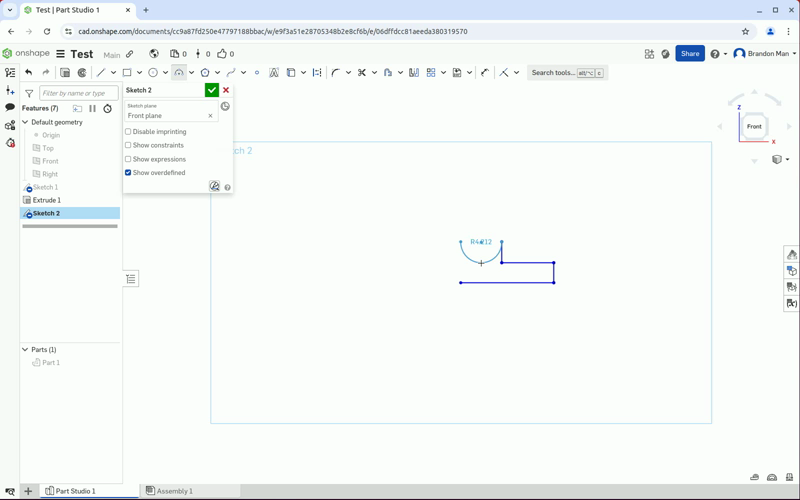
key_up(shift)
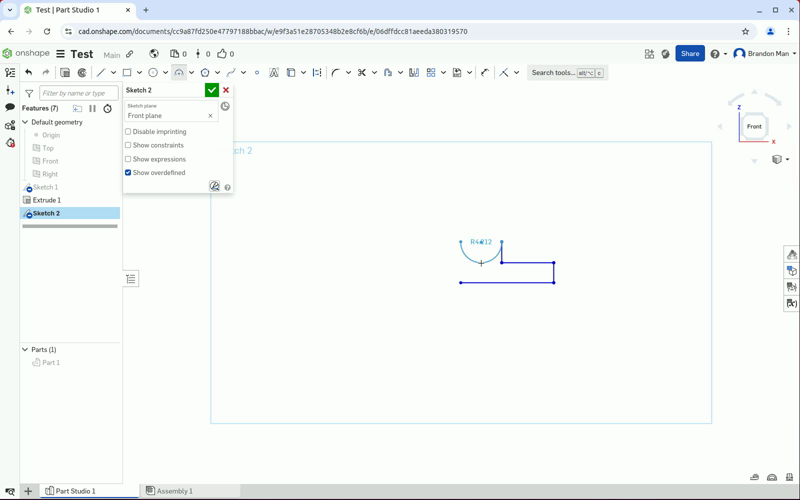
key(esc)
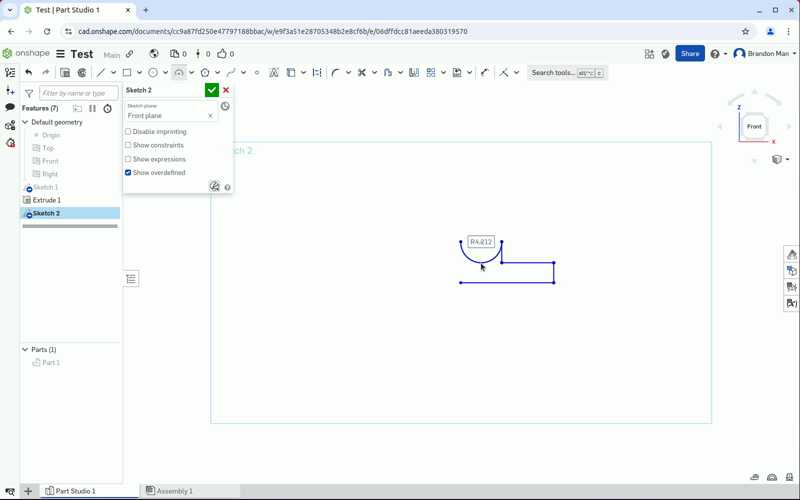
key(l)
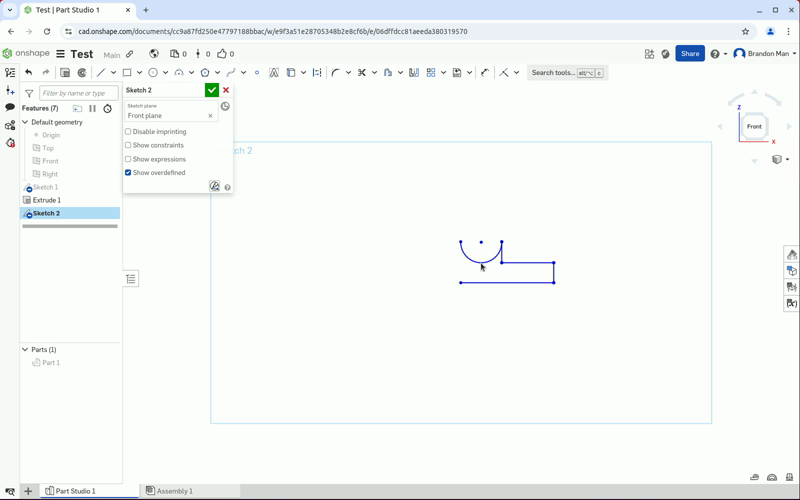
mouse_move(460, 241)
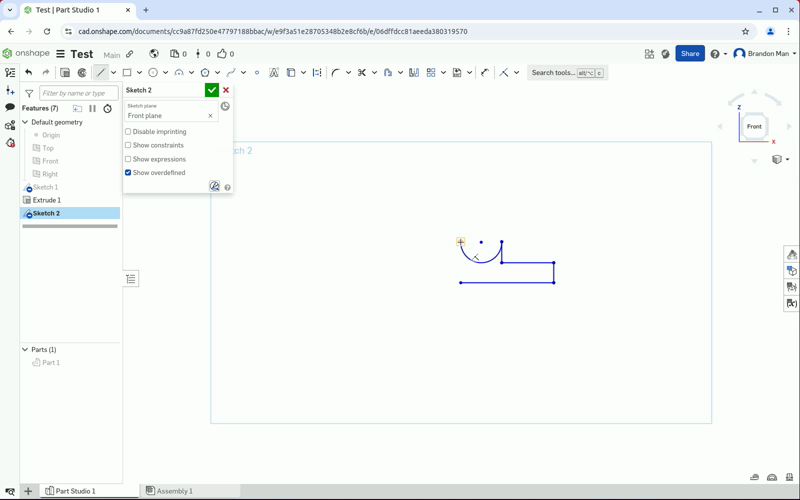
click(460, 241)
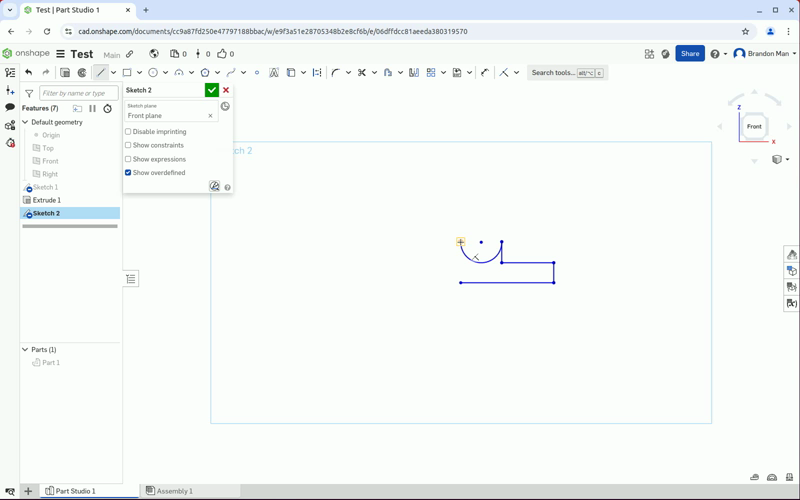
mouse_move(490, 241)
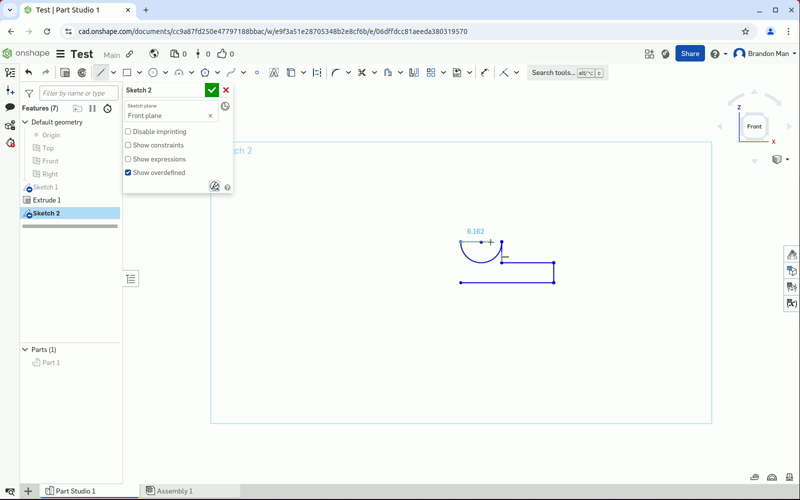
key_down(shift)
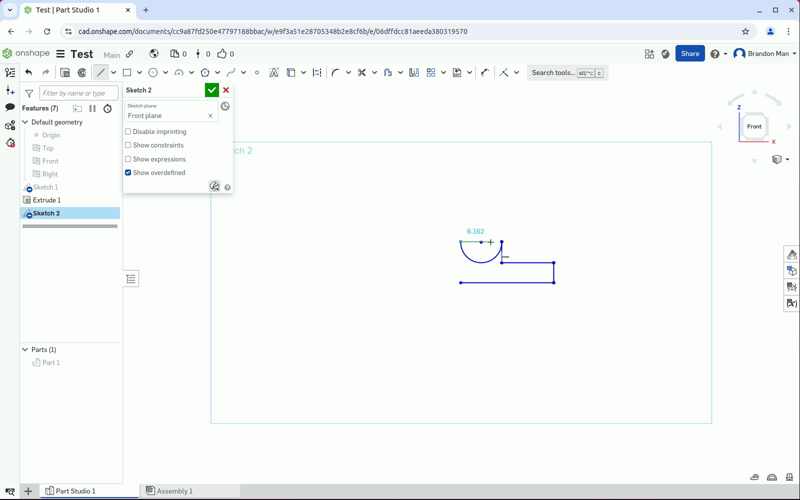
mouse_move(460, 282)
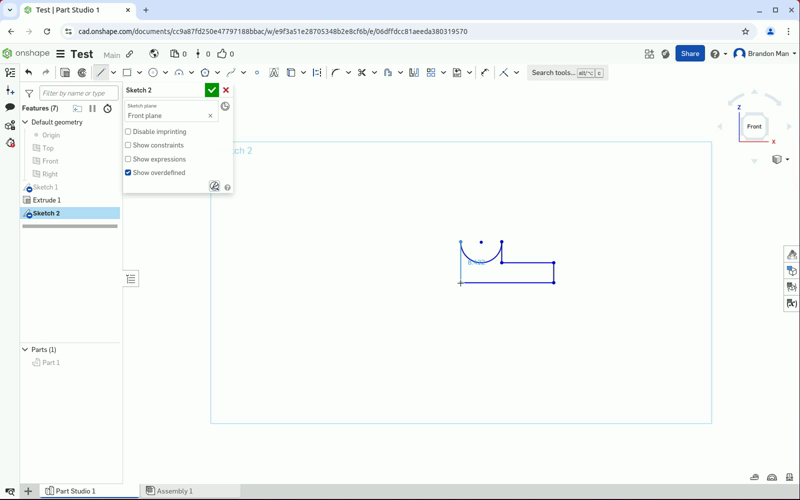
key_up(shift)
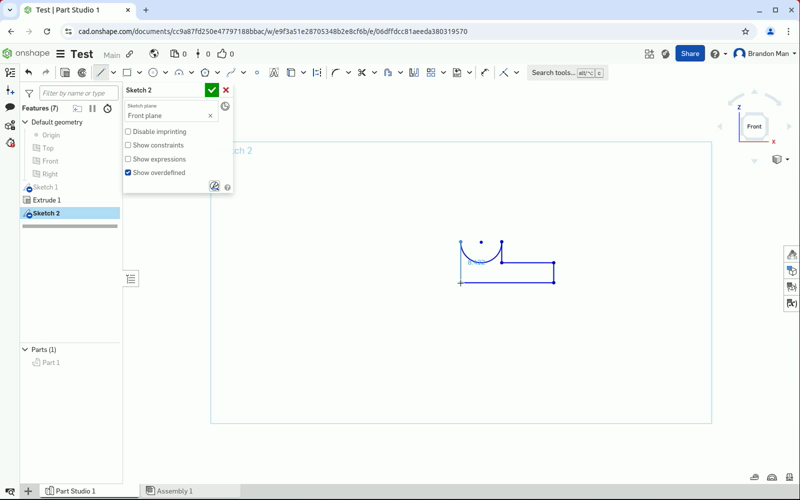
click(460, 282)
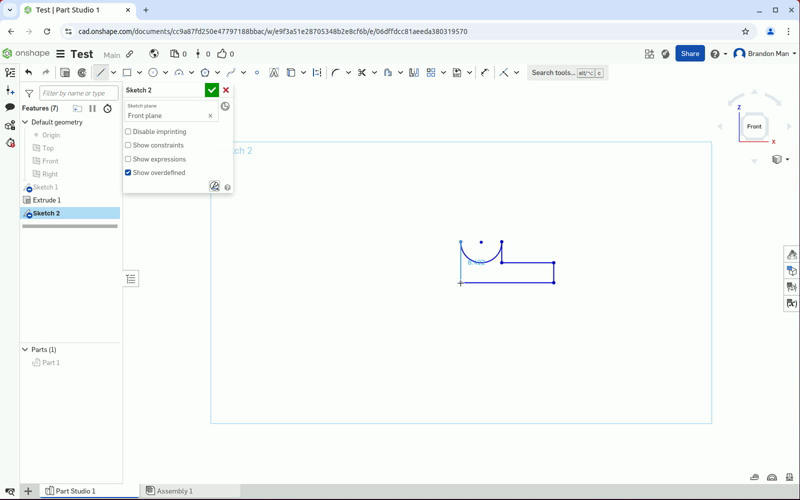
key(esc)
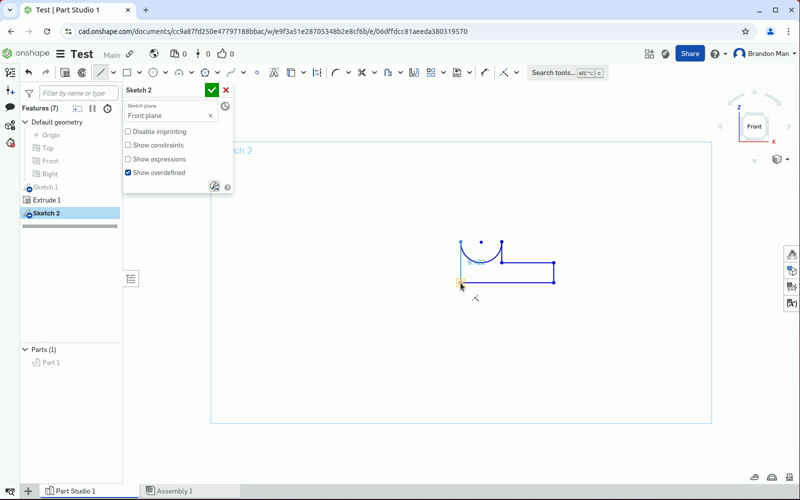
mouse_move(504, 276)
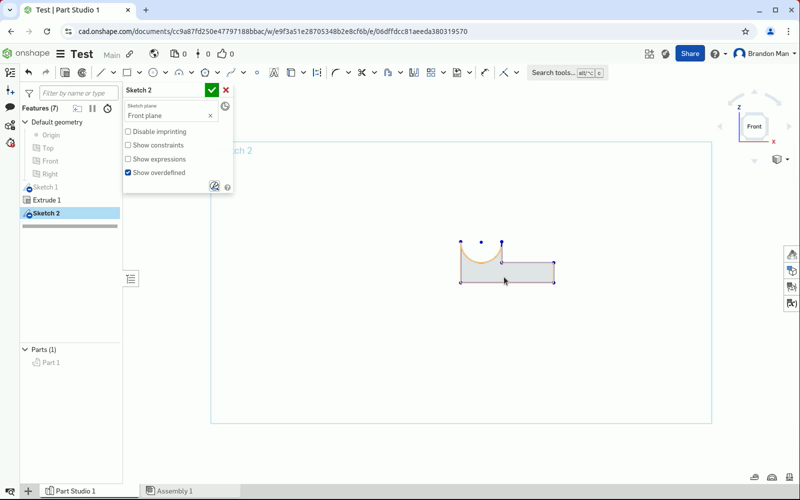
scroll(6)
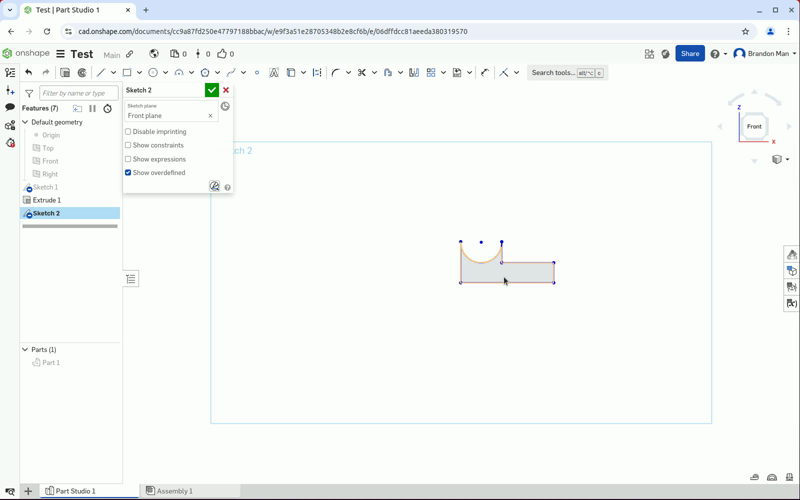
scroll(6)
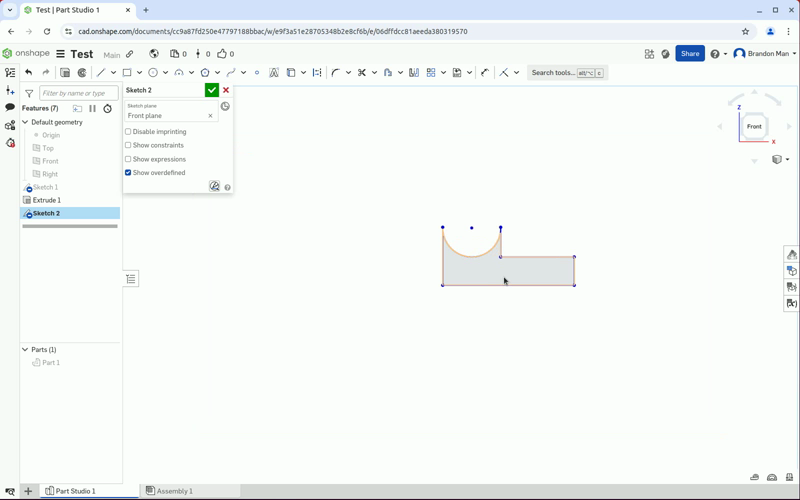
scroll(6)
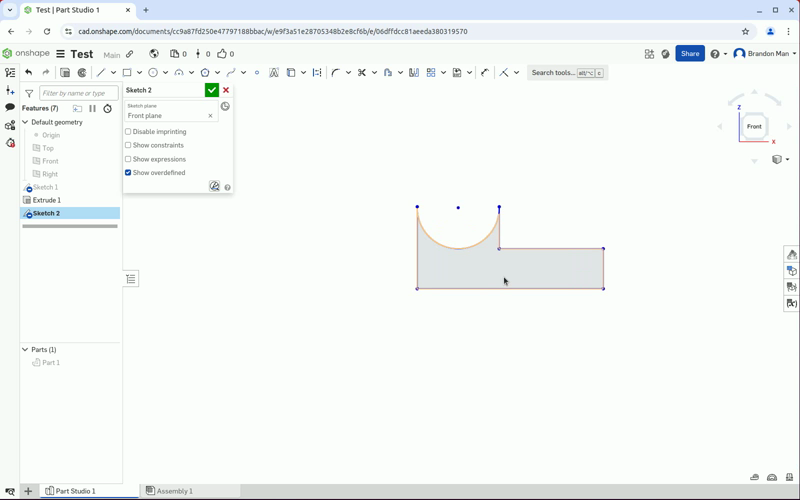
scroll(6)
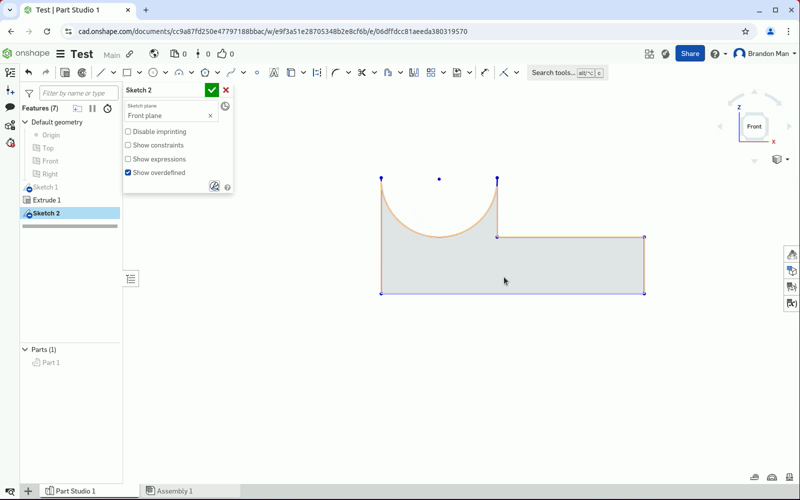
scroll(6)
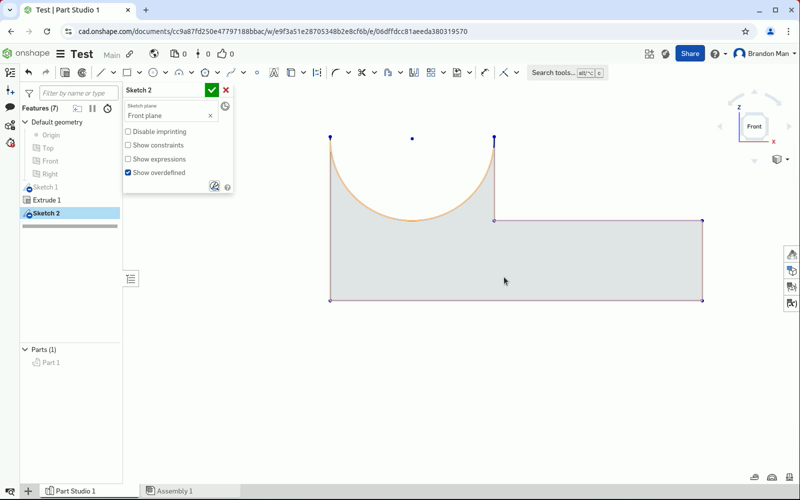
scroll(6)
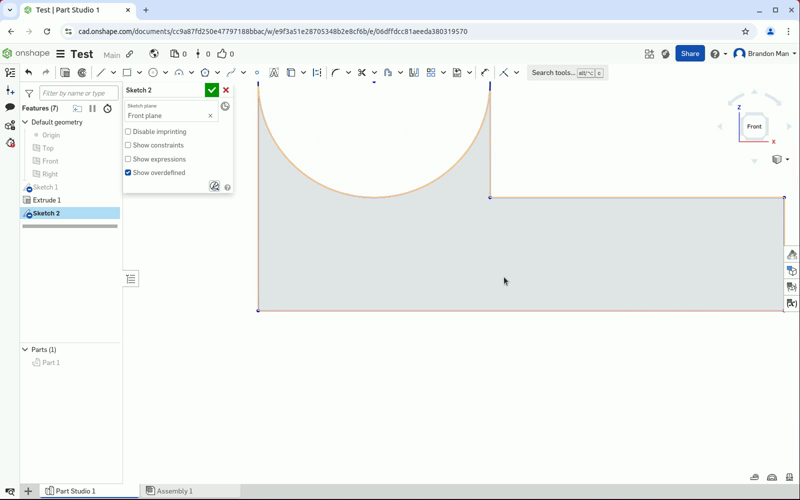
scroll(6)
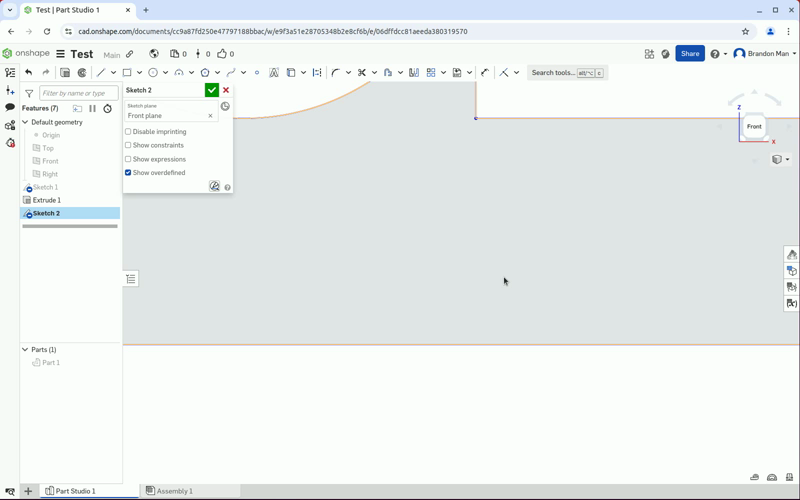
click(504, 276)
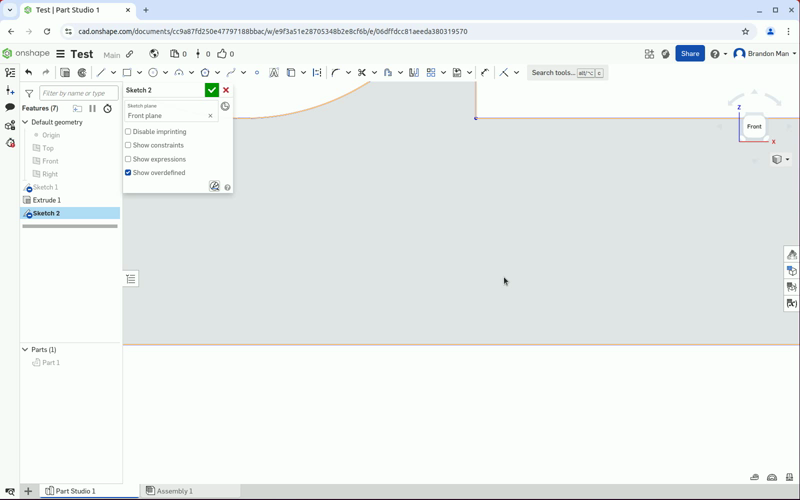
scroll(-6)
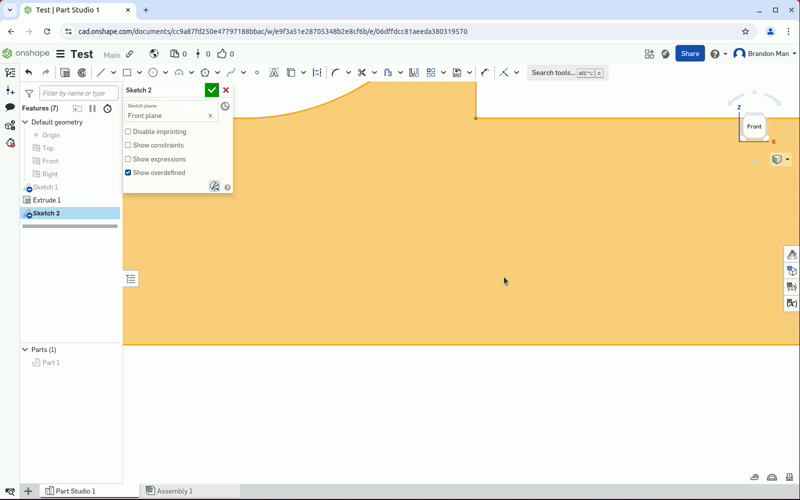
scroll(-6)
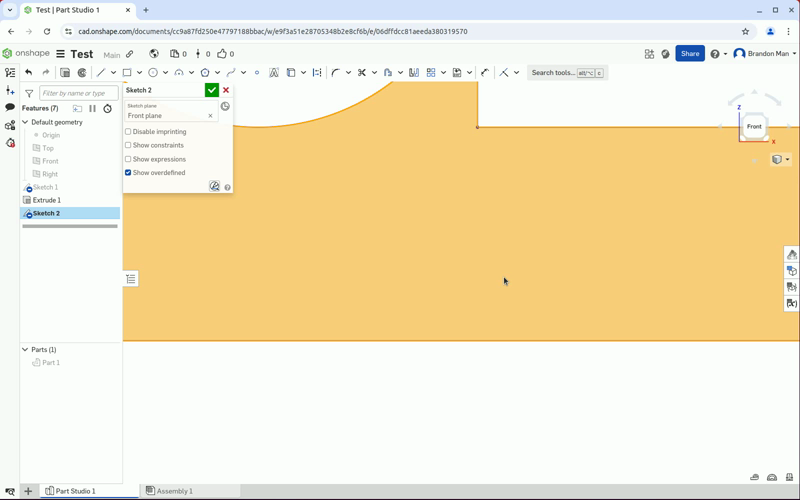
scroll(-6)
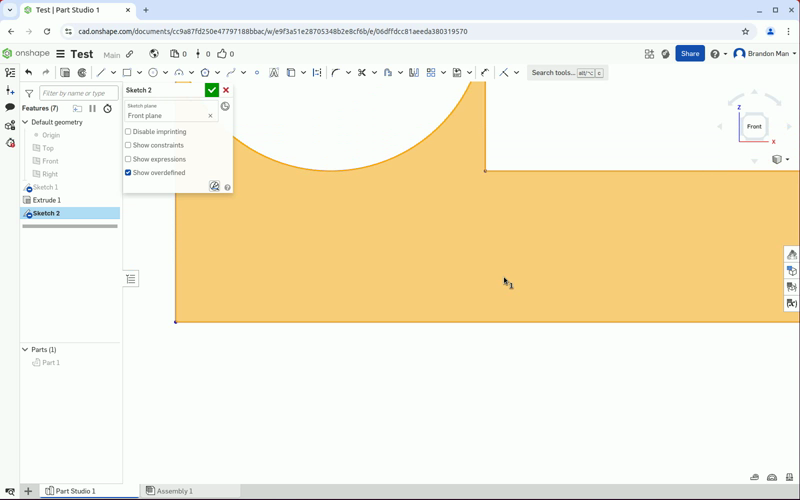
scroll(-6)
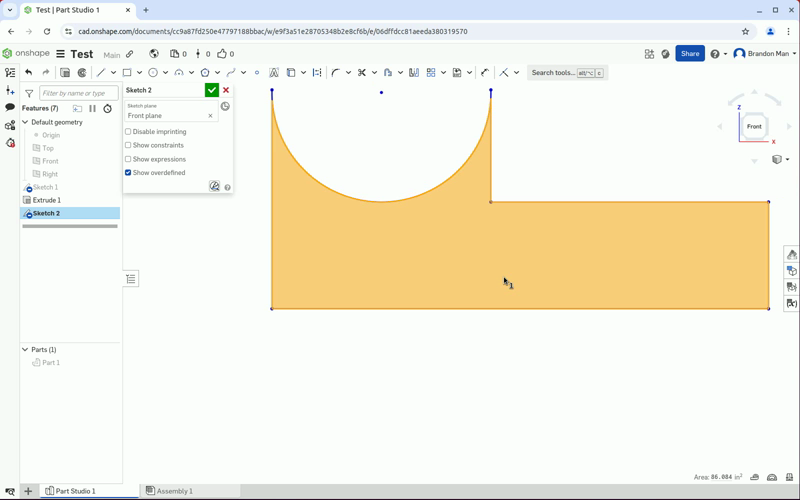
scroll(-6)
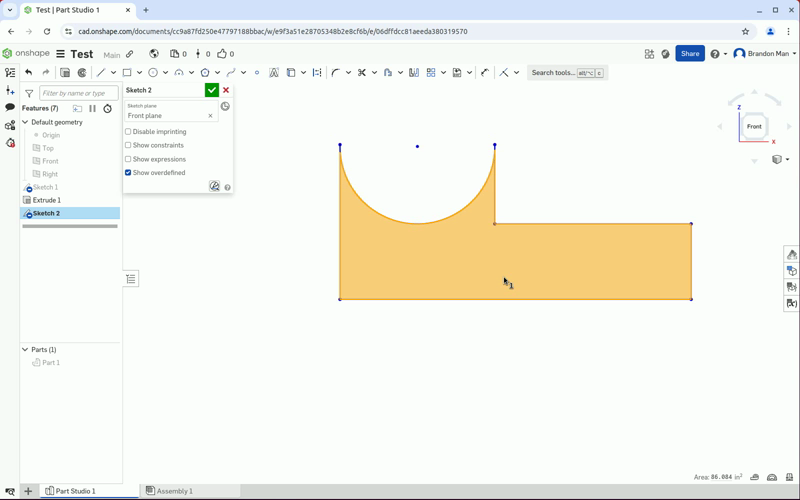
scroll(-6)
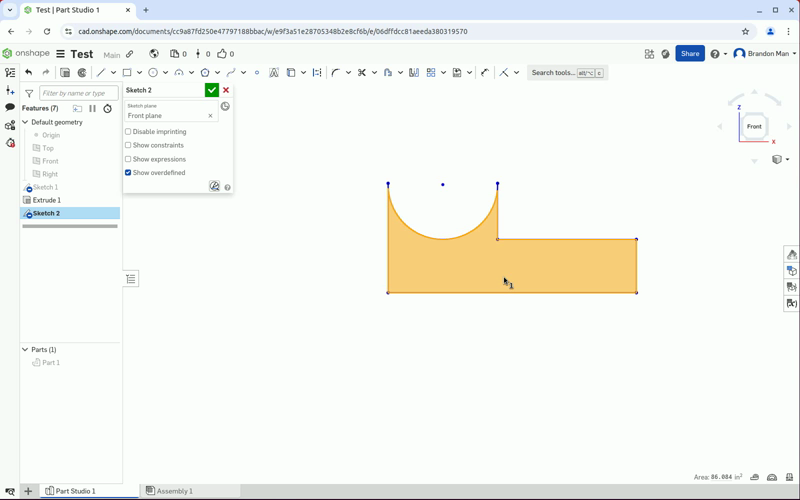
scroll(-6)
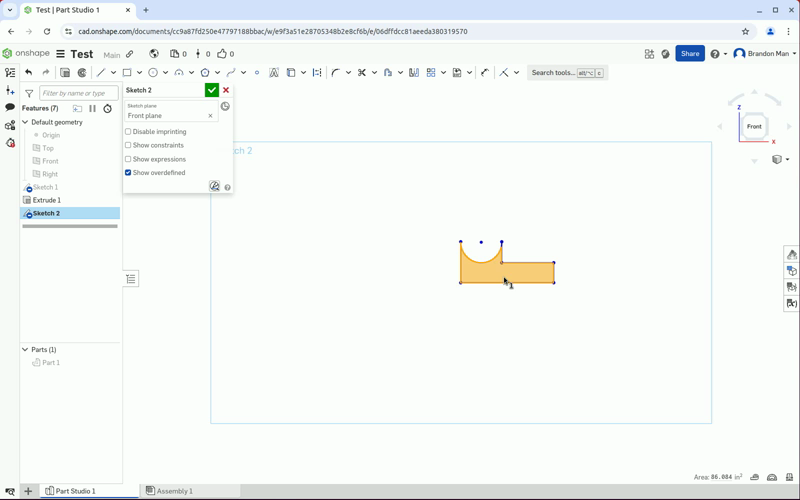
mouse_move(73, 352)
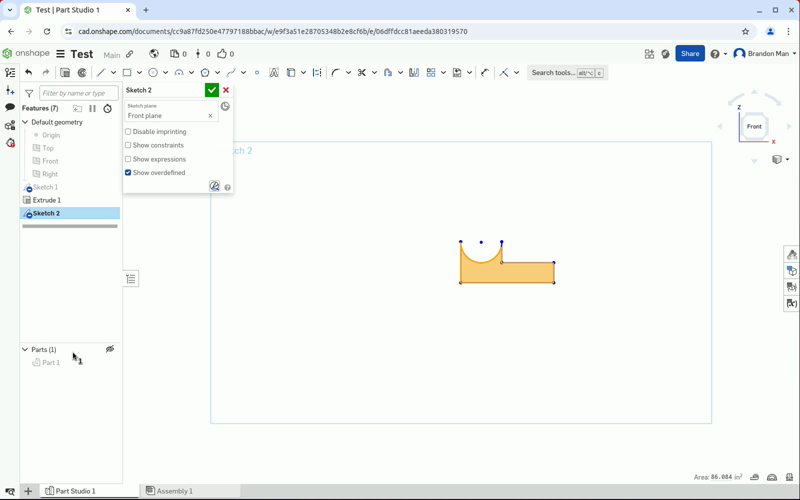
key(shift+y)
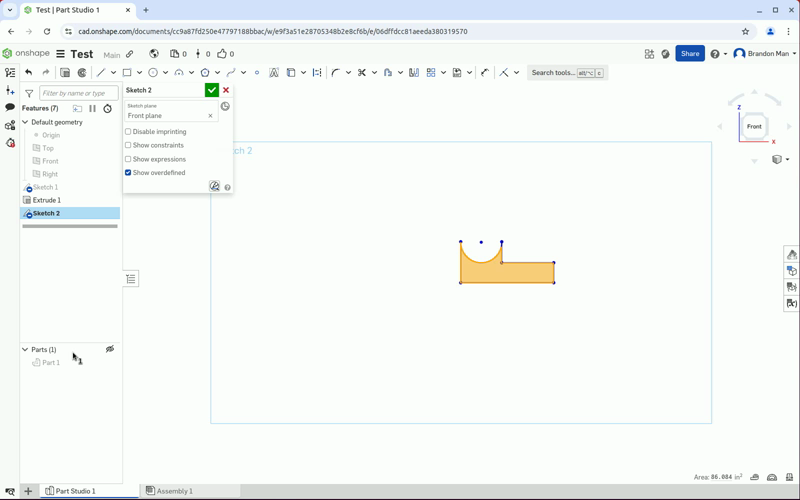
key(shift+e)
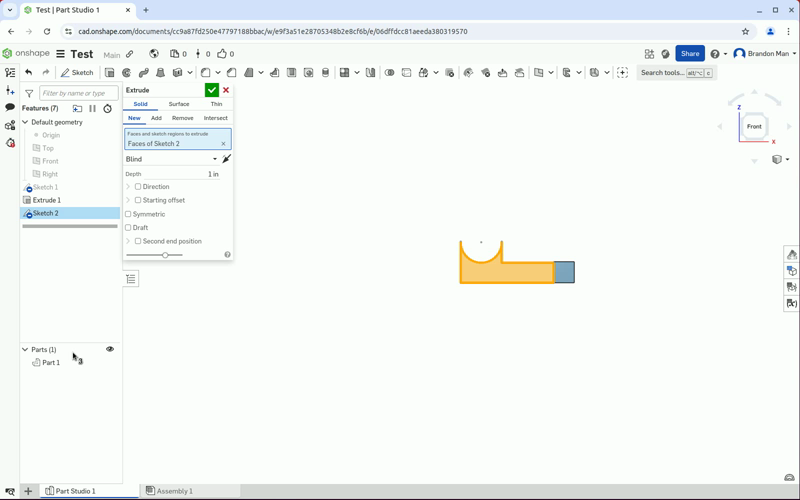
mouse_move(143, 106)
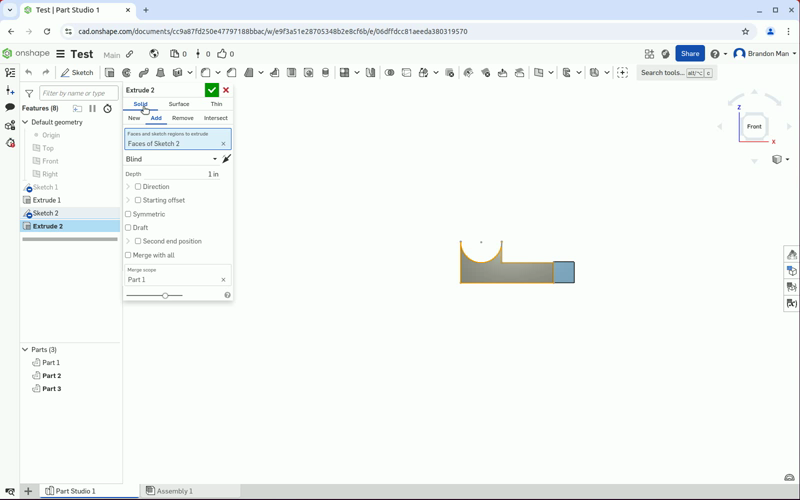
click(143, 106)
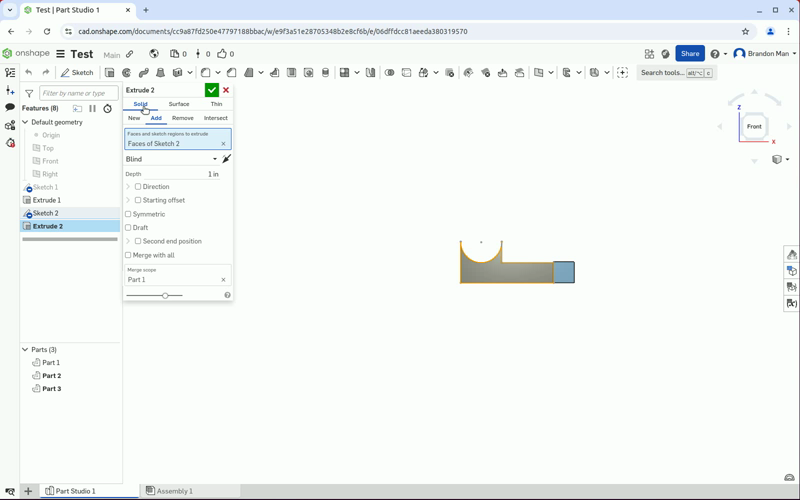
mouse_move(137, 120)
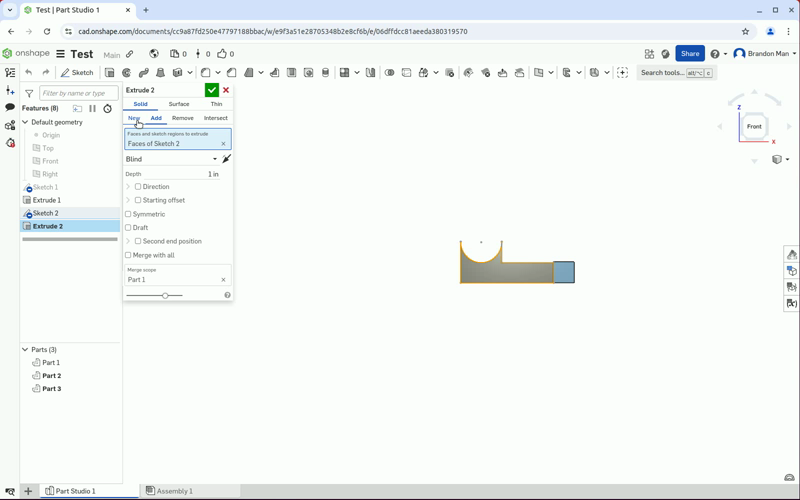
click(137, 120)
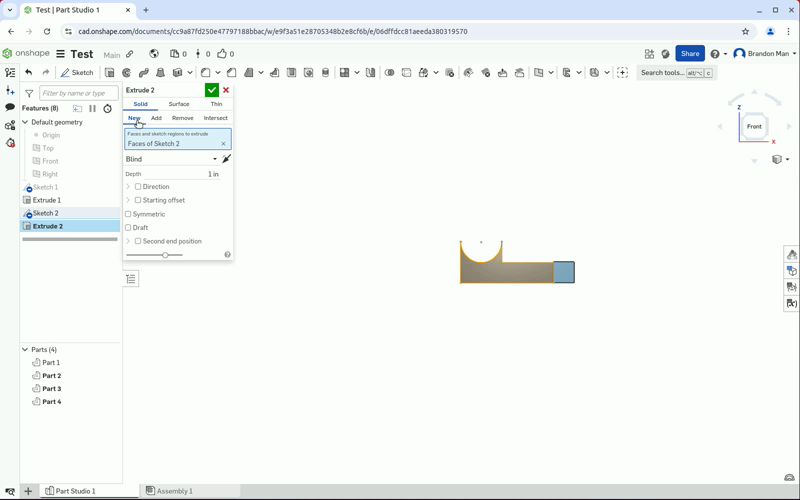
key(tab, 4)
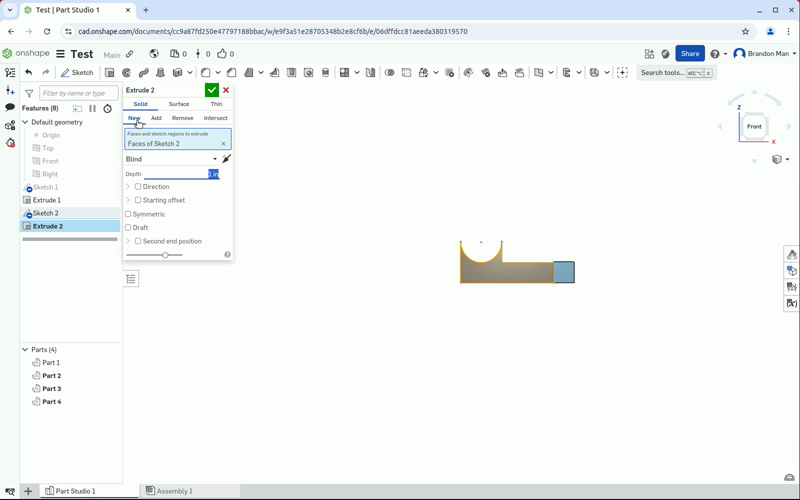
text(8.425)
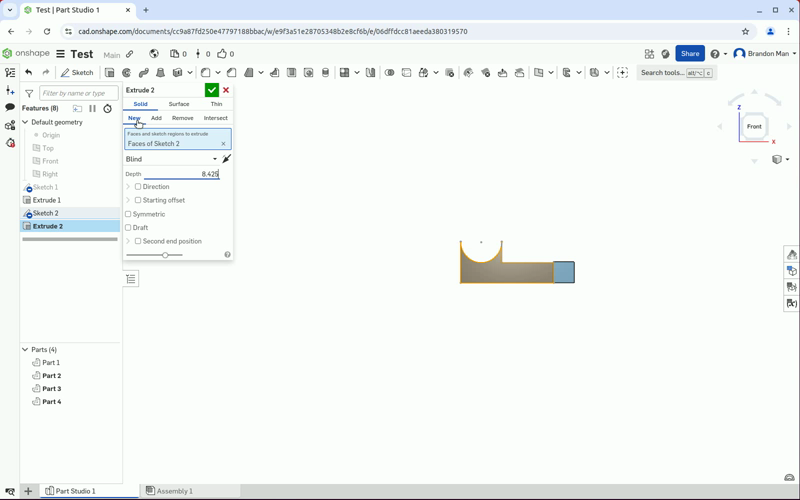
key(enter)
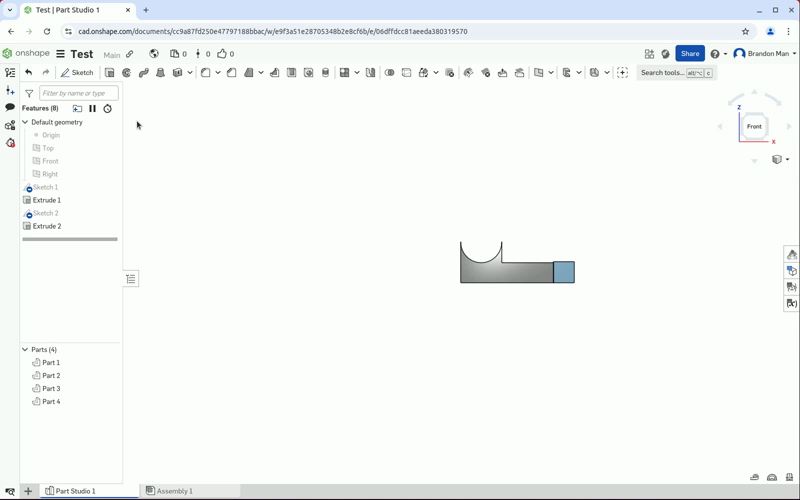
key(shift+h)
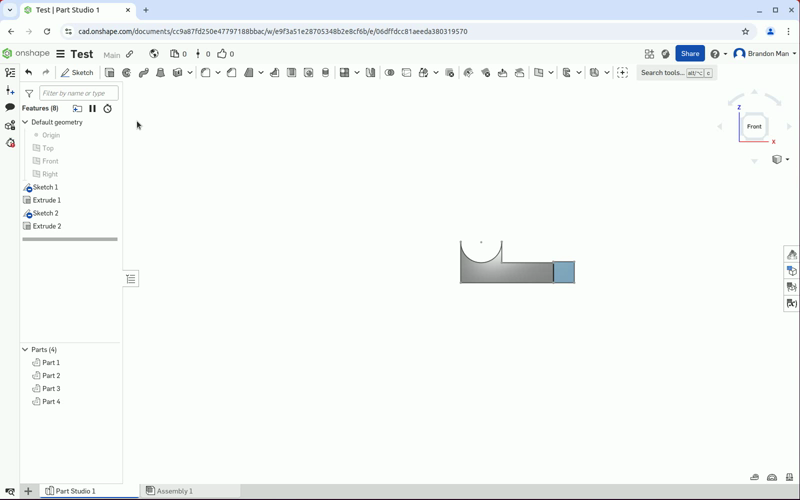
key(shift+h)
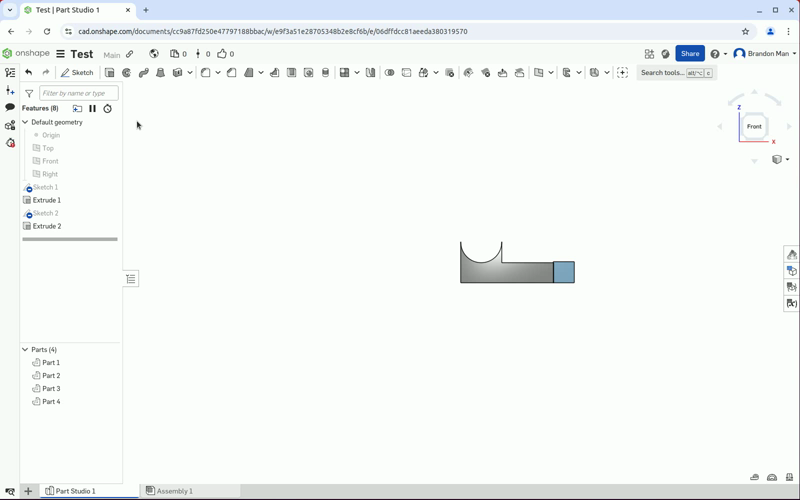
mouse_move(73, 189)
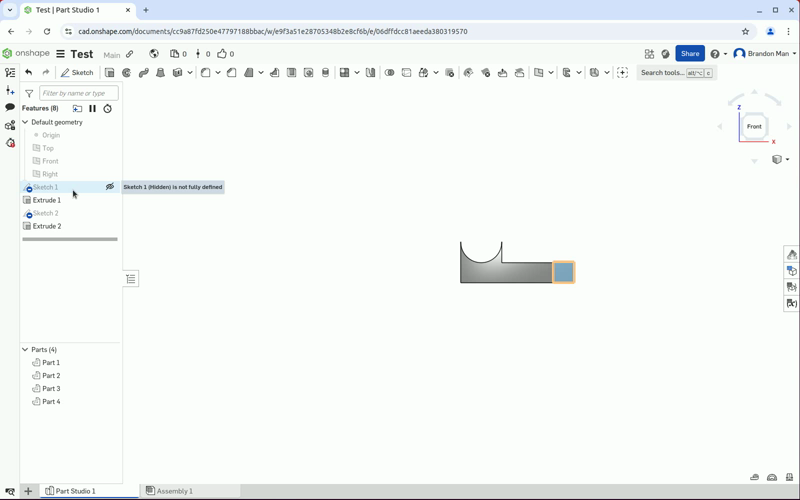
click(73, 189)
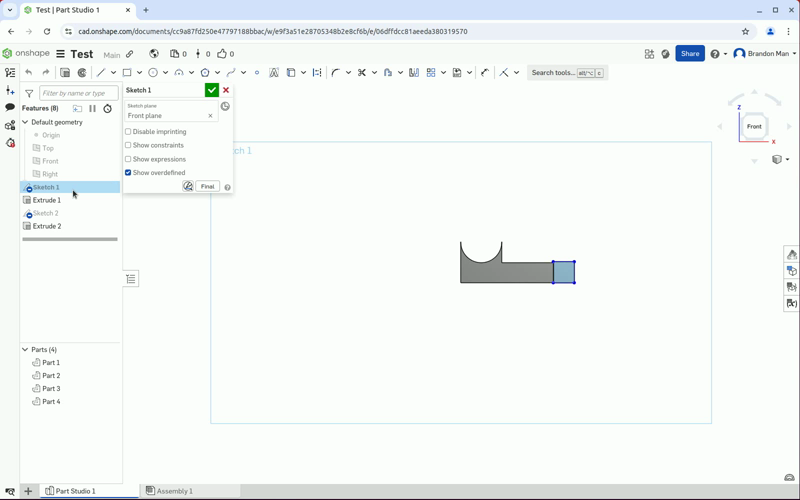
mouse_move(229, 92)
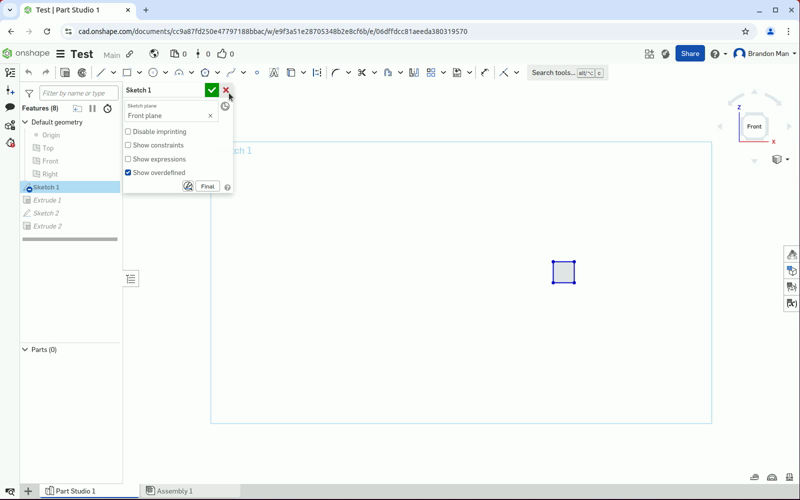
click(229, 92)
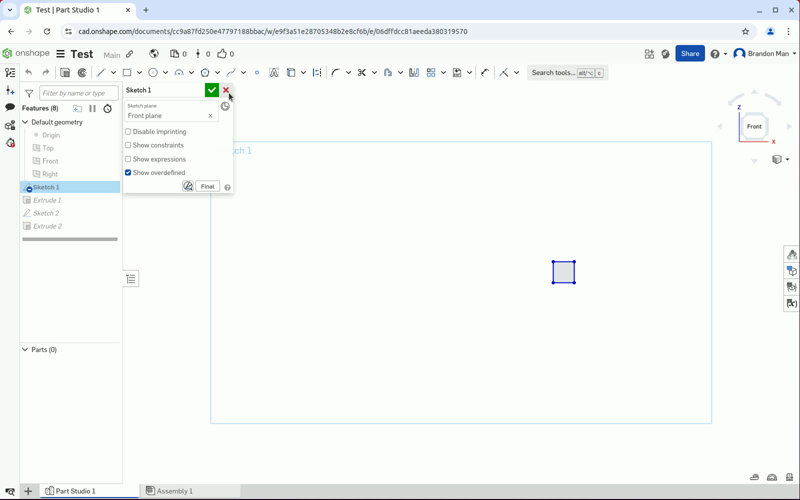
key(shift+s)
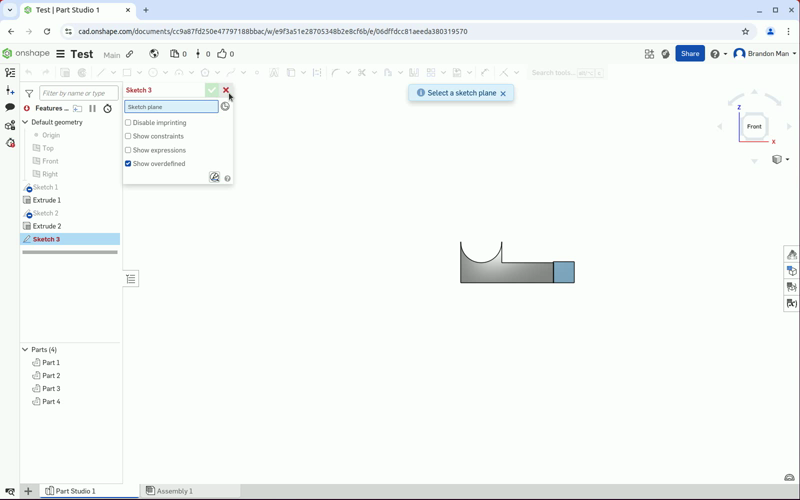
mouse_move(73, 163)
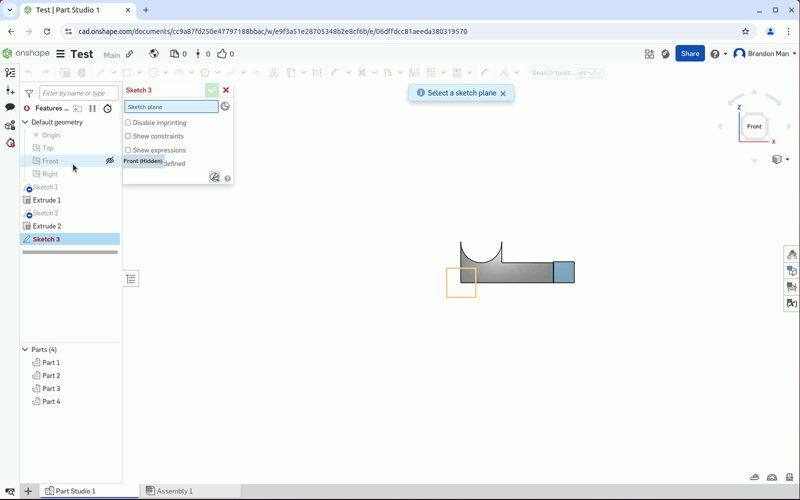
click(73, 163)
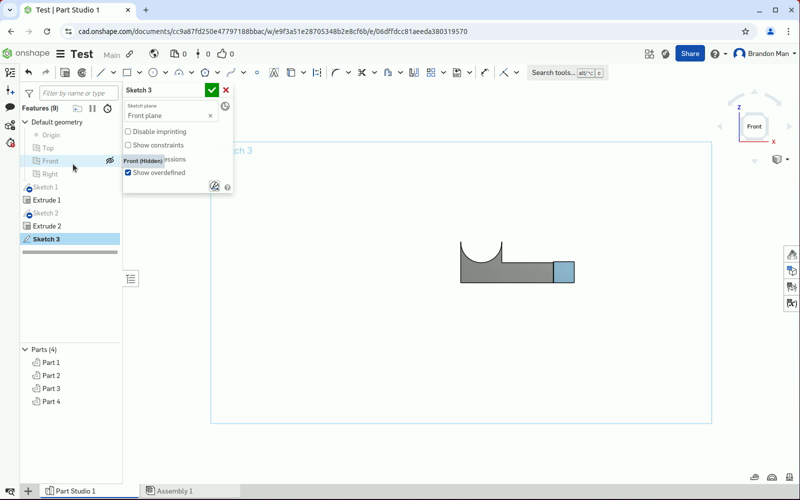
mouse_move(73, 352)
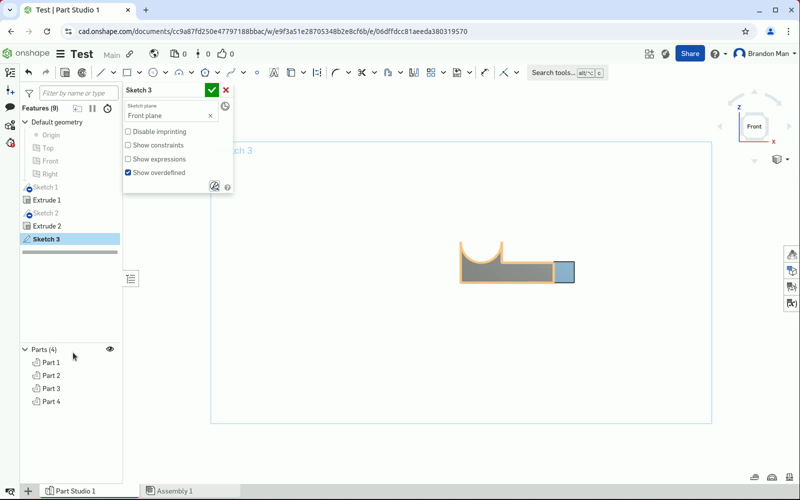
key(y)
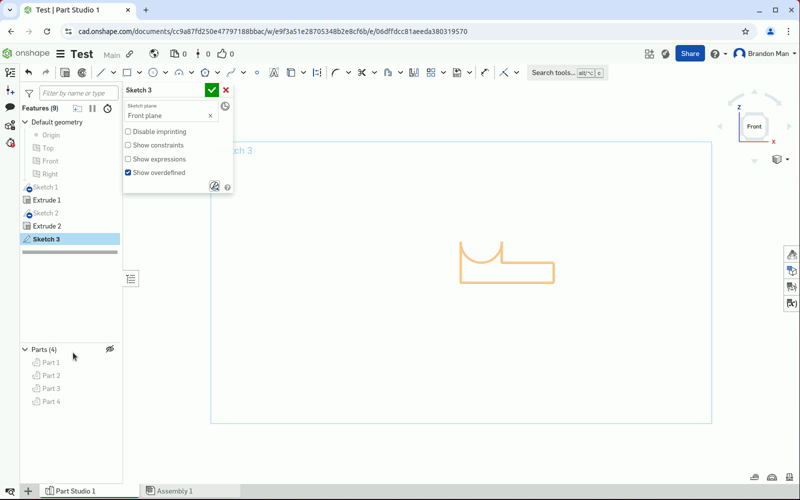
key(a)
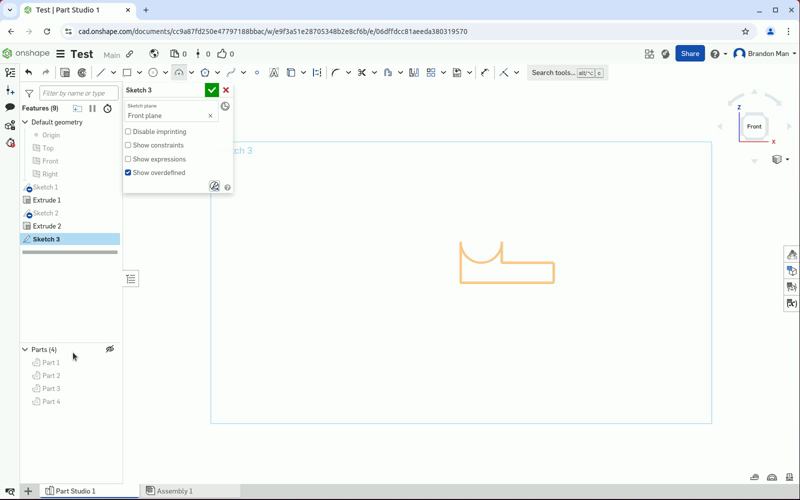
key_down(shift)
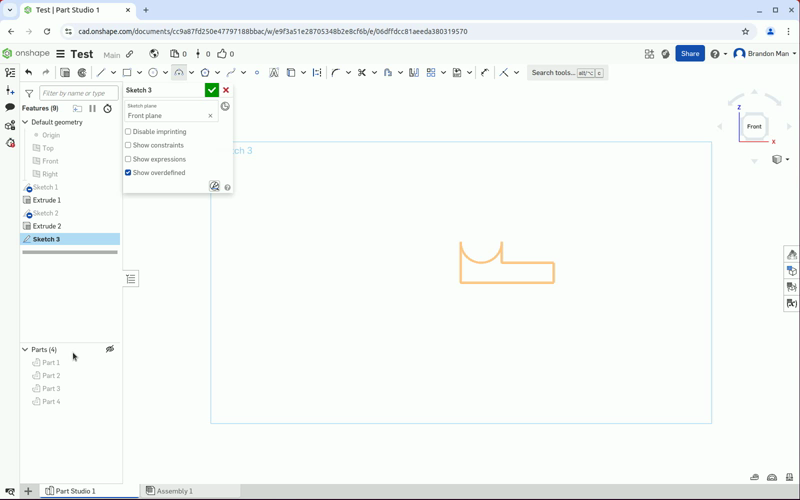
mouse_move(460, 241)
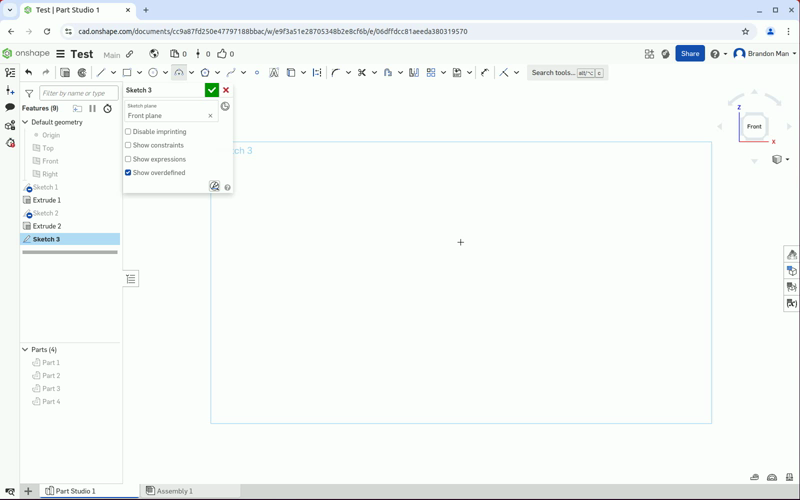
click(460, 241)
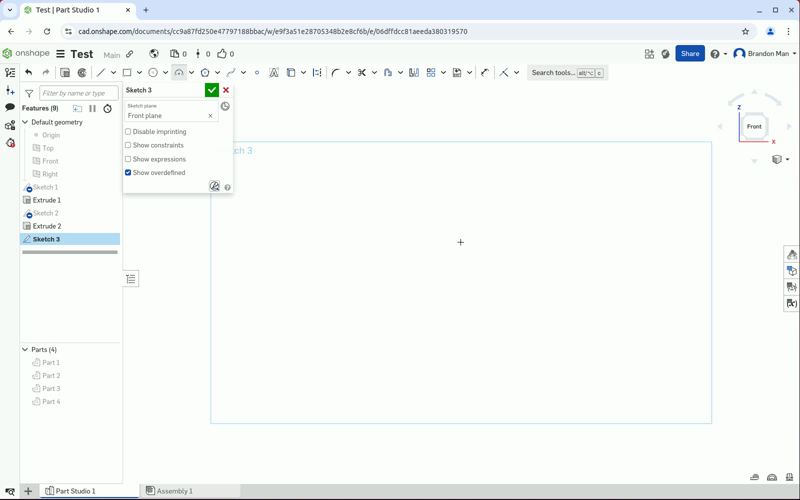
key_up(shift)
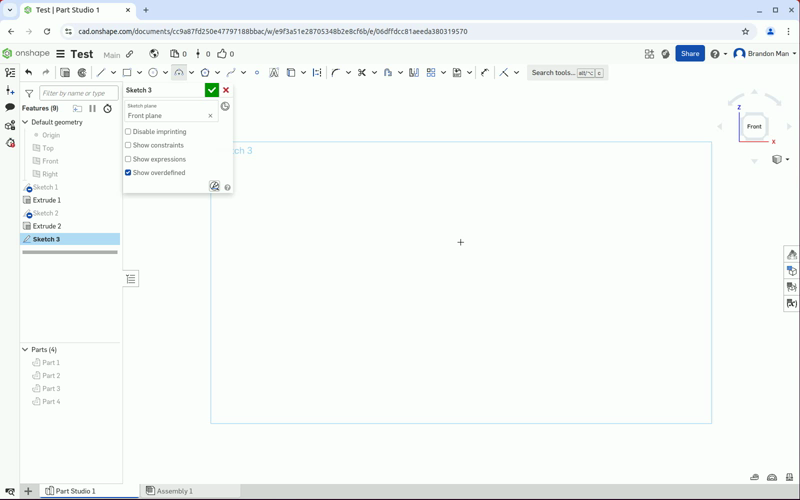
key_down(shift)
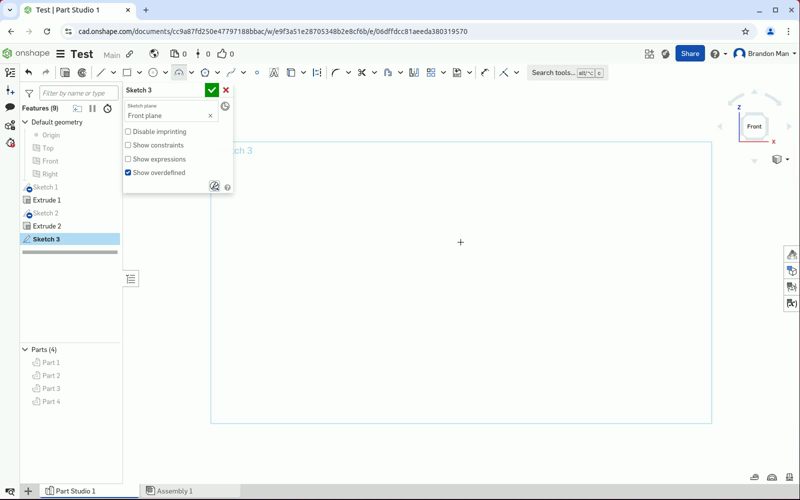
mouse_move(502, 241)
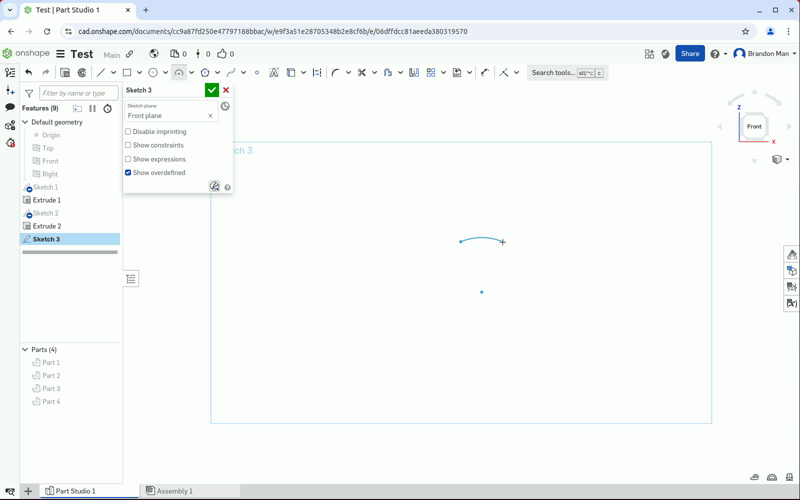
click(502, 241)
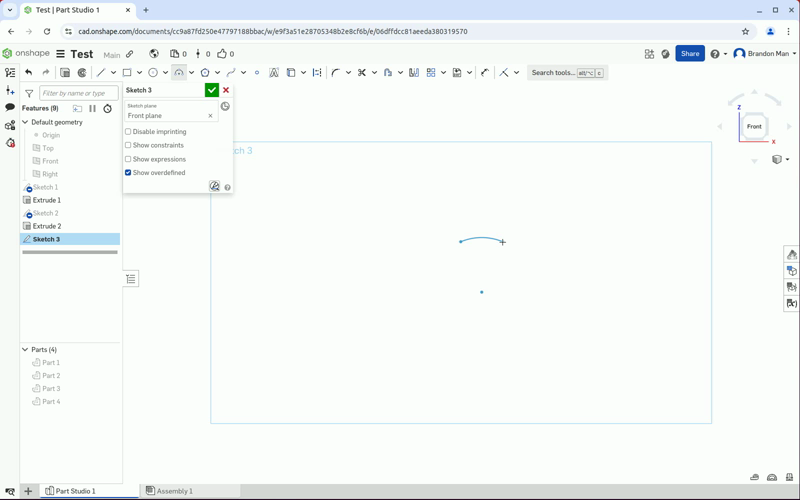
mouse_move(481, 262)
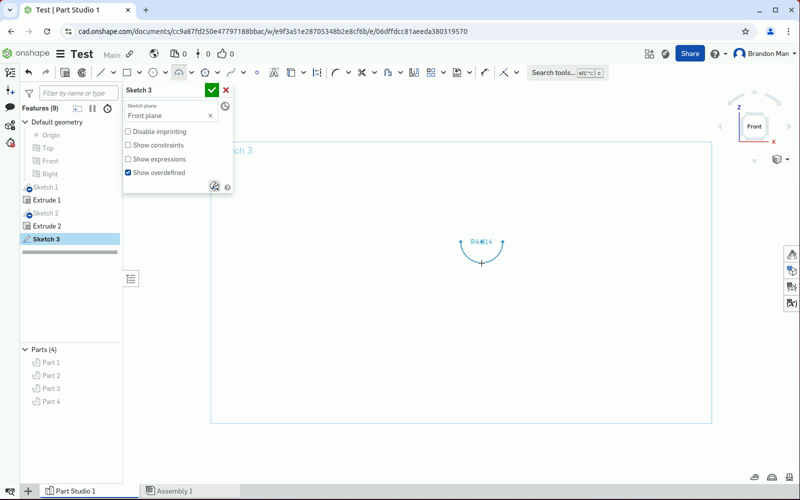
click(481, 262)
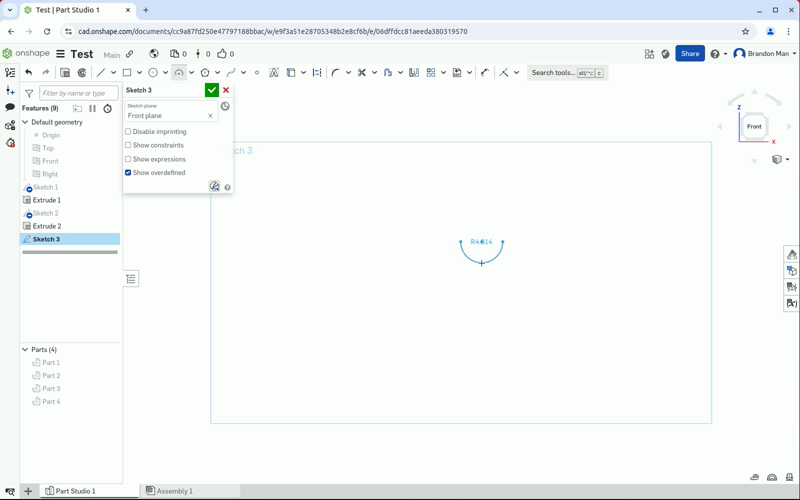
key_up(shift)
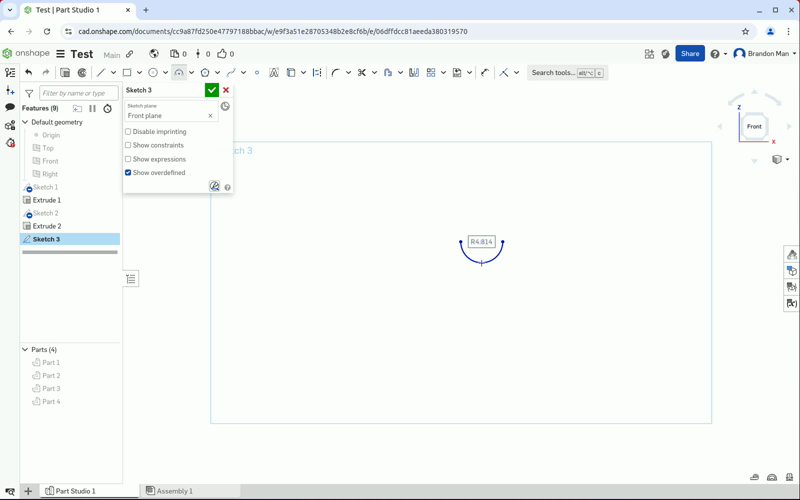
key(esc)
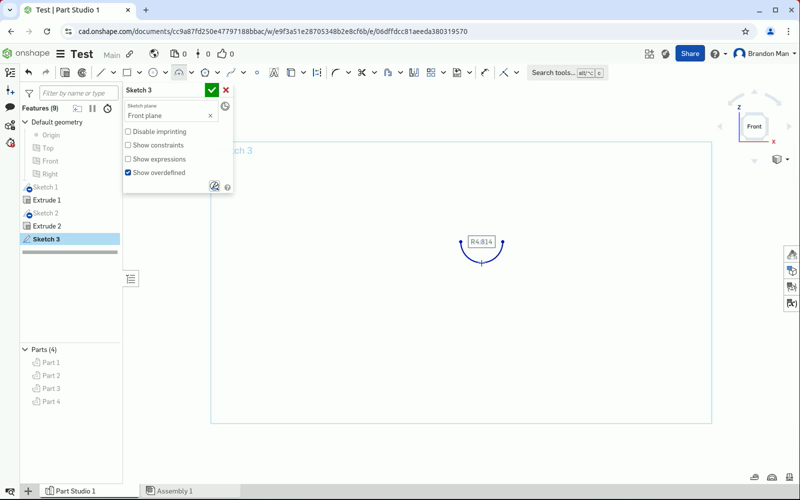
key(l)
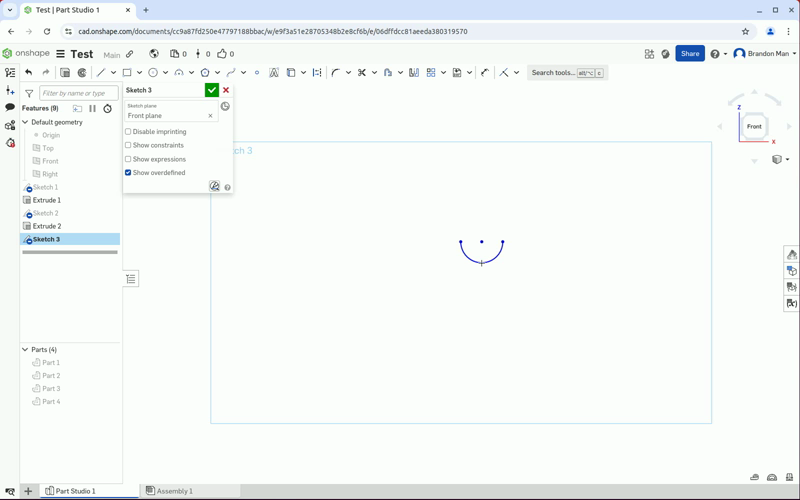
mouse_move(502, 241)
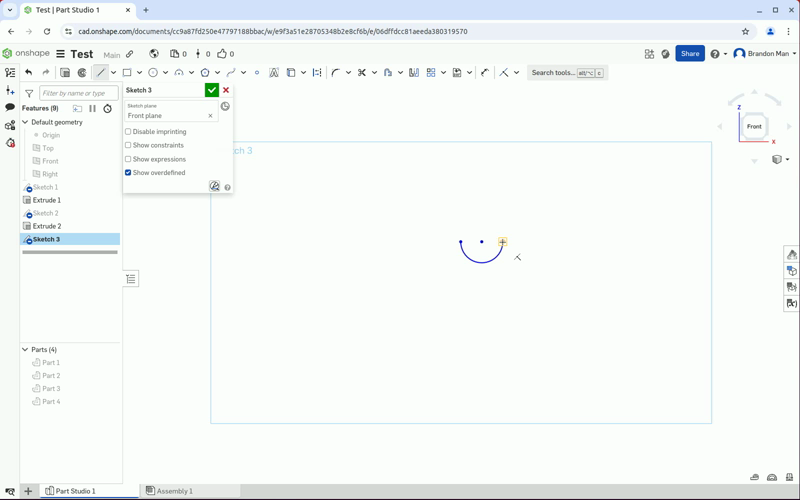
click(502, 241)
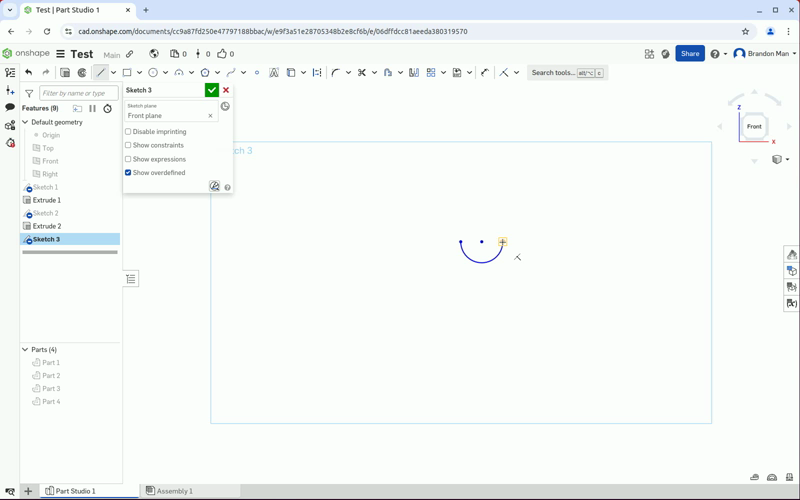
key_down(shift)
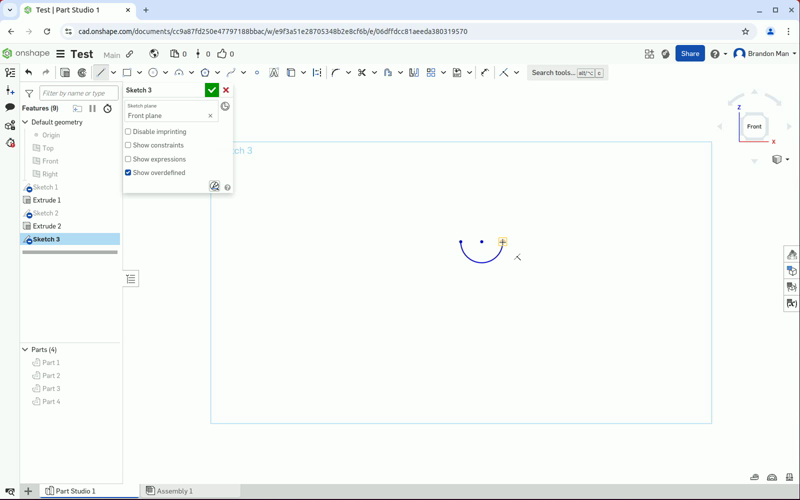
mouse_move(532, 241)
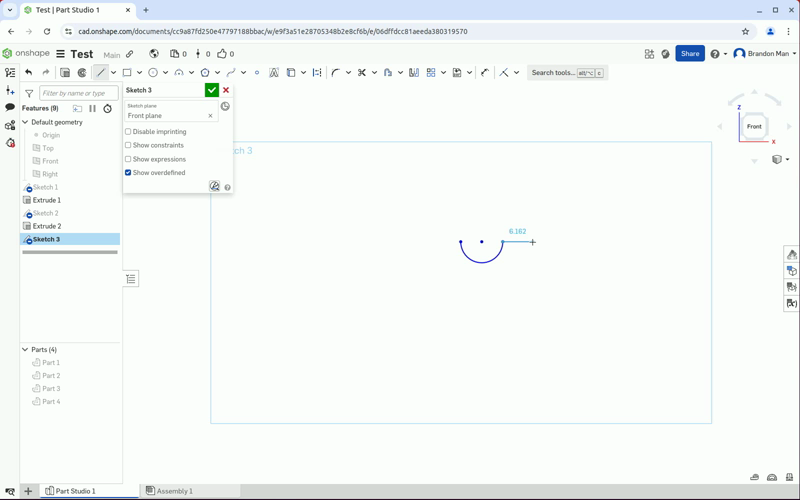
mouse_move(492, 241)
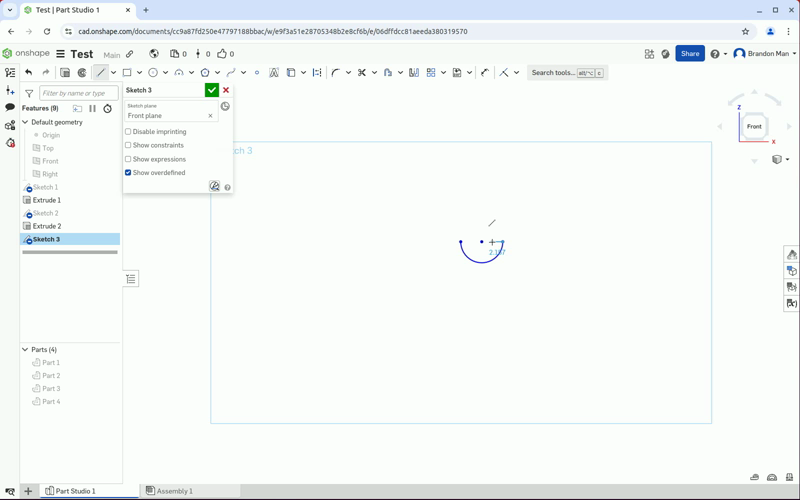
click(492, 241)
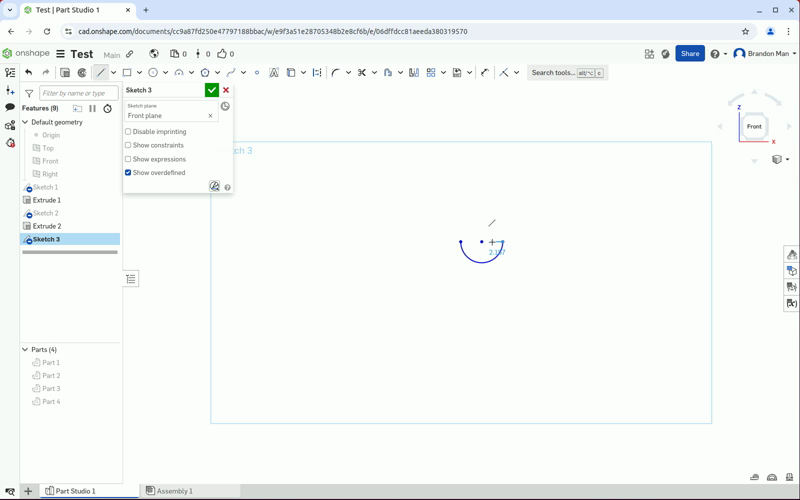
key_up(shift)
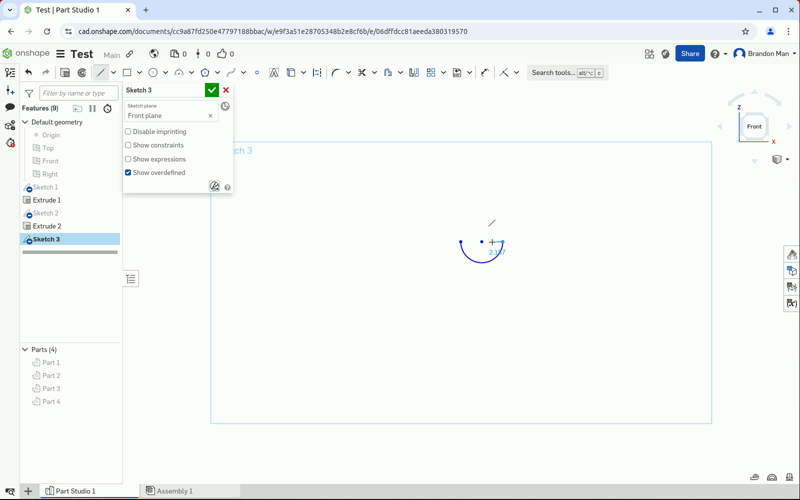
key(esc)
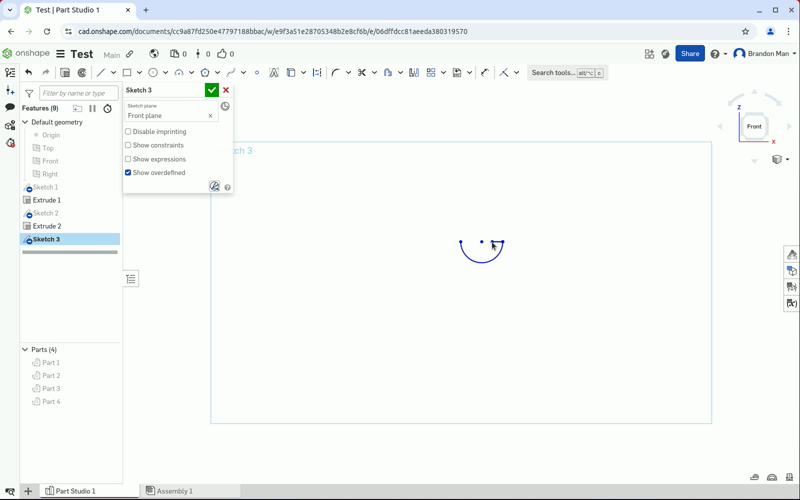
key(a)
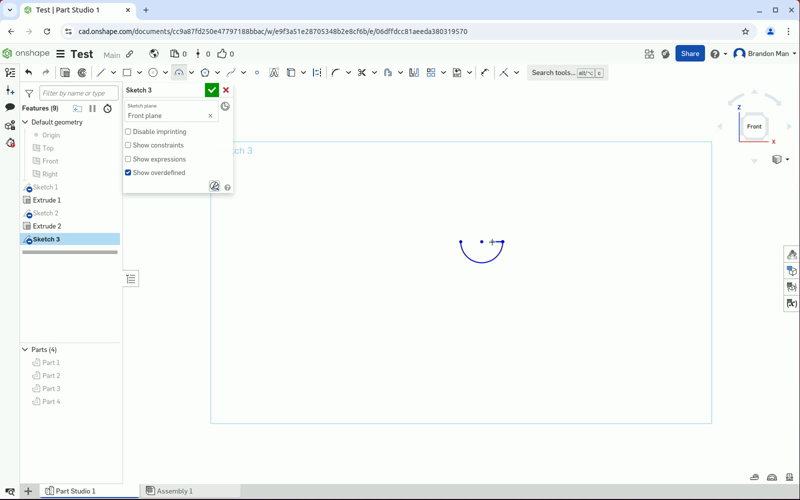
mouse_move(492, 241)
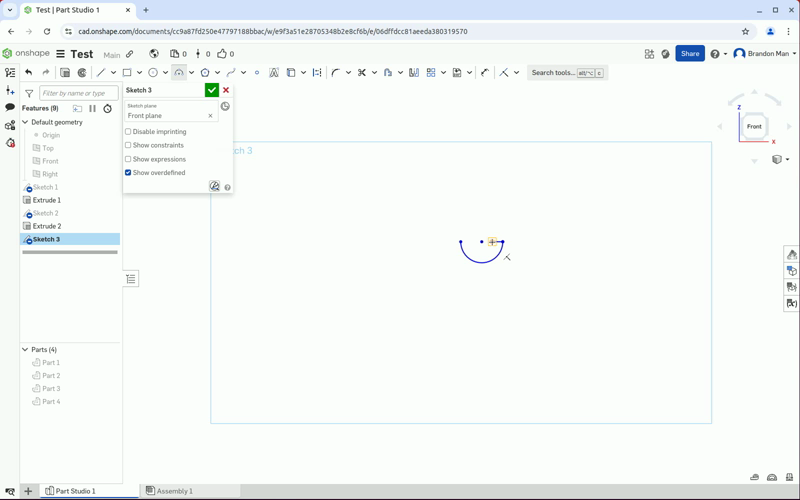
click(492, 241)
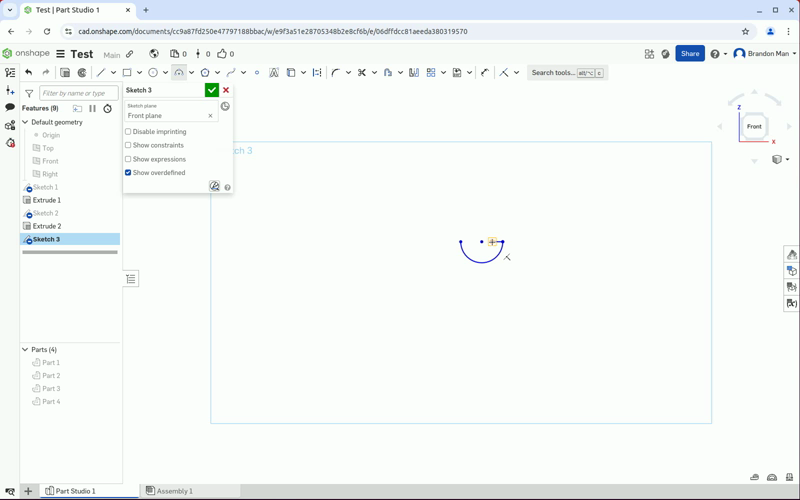
key_down(shift)
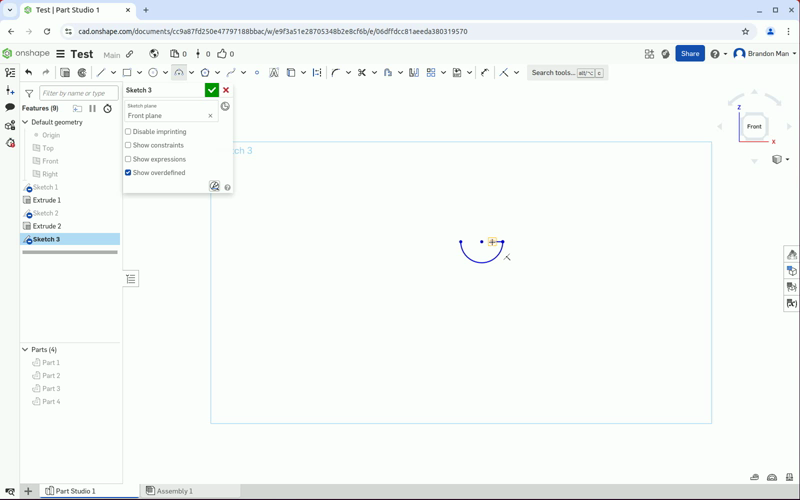
mouse_move(471, 241)
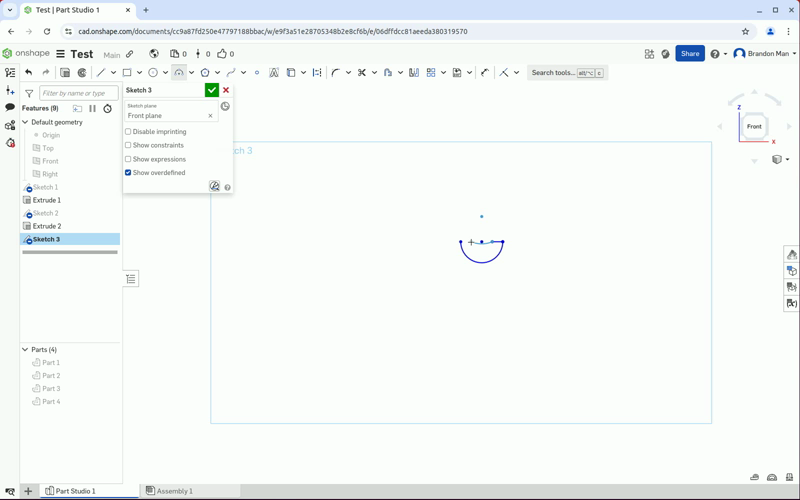
click(471, 241)
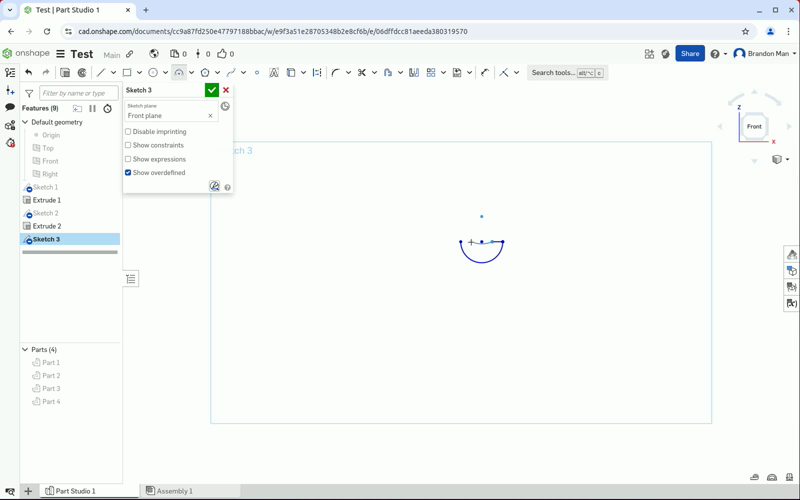
mouse_move(481, 252)
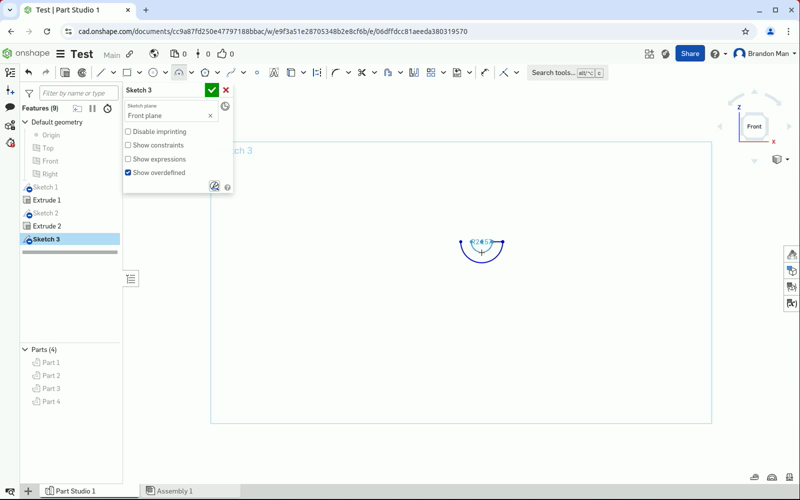
click(481, 252)
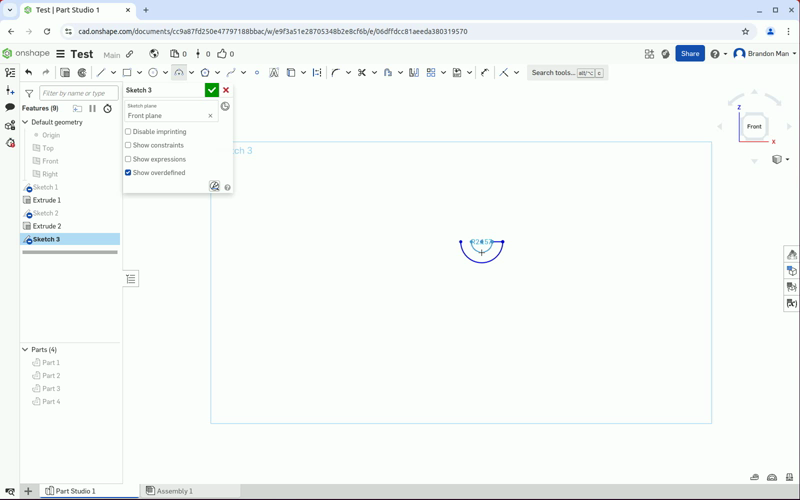
key_up(shift)
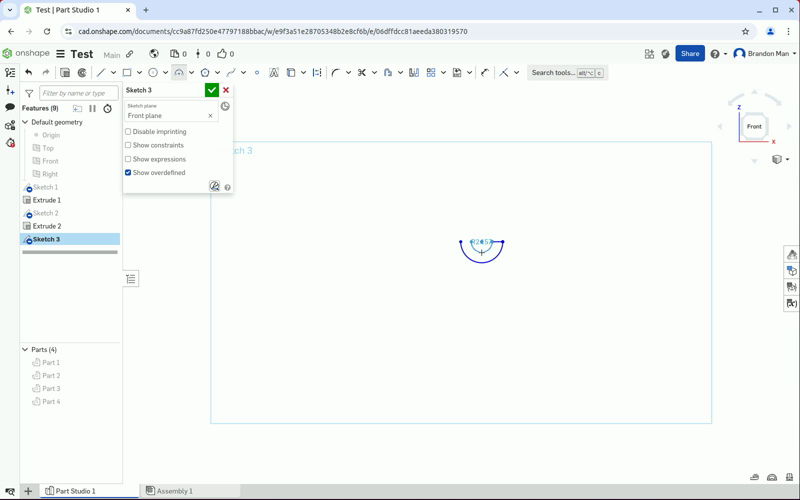
key(esc)
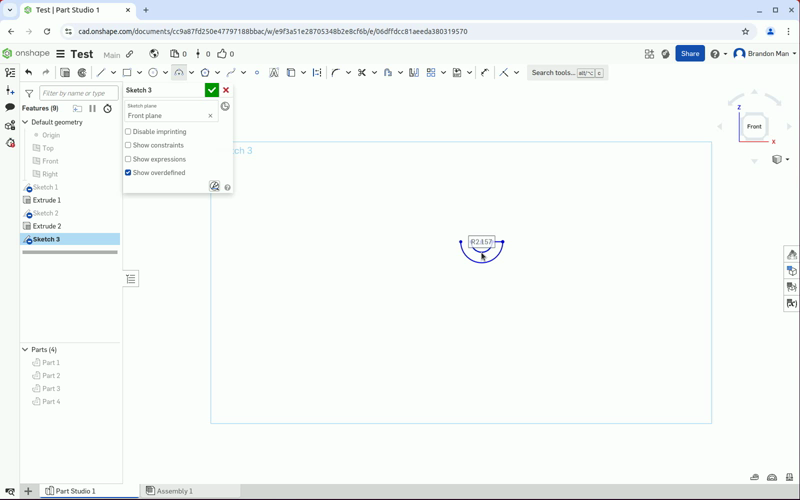
key(l)
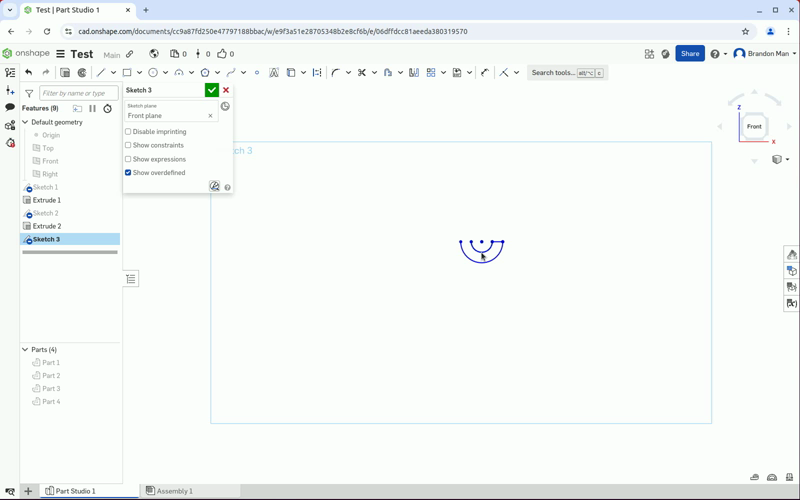
mouse_move(471, 241)
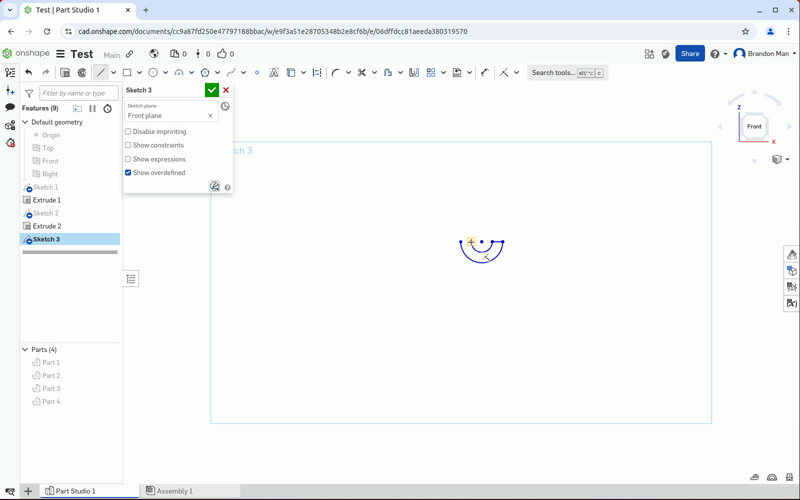
click(471, 241)
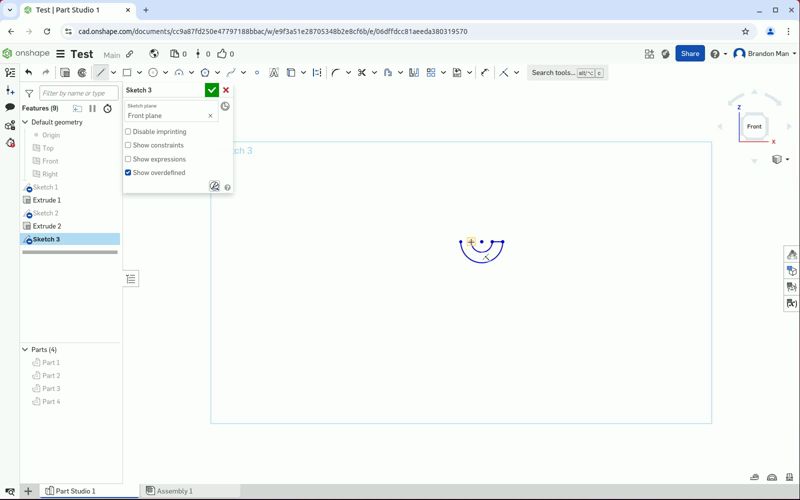
mouse_move(501, 241)
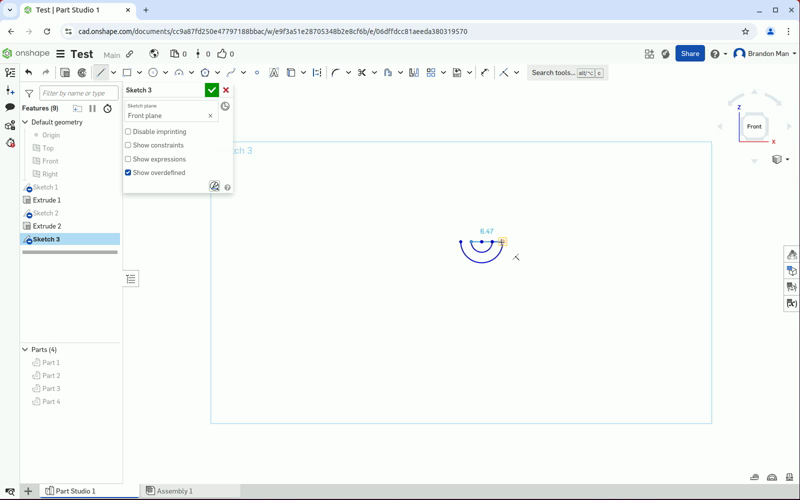
key_down(shift)
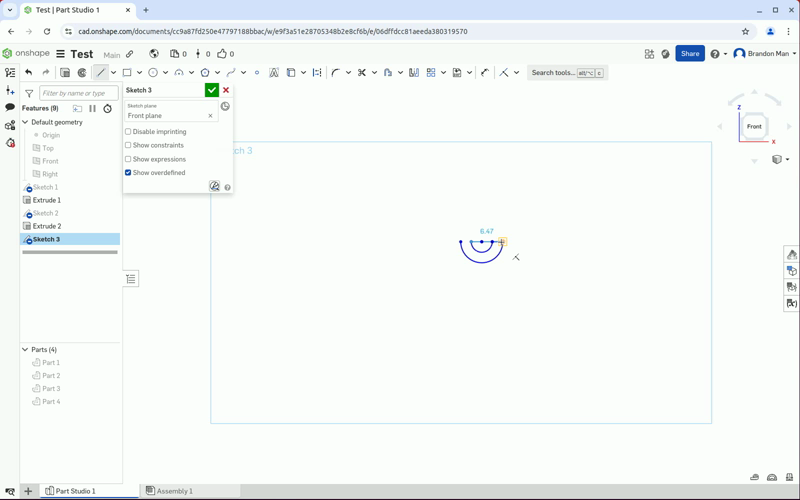
mouse_move(460, 241)
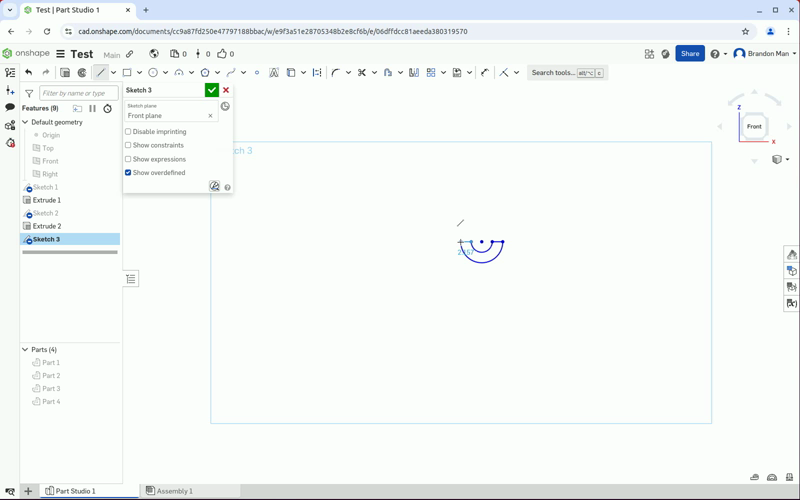
key_up(shift)
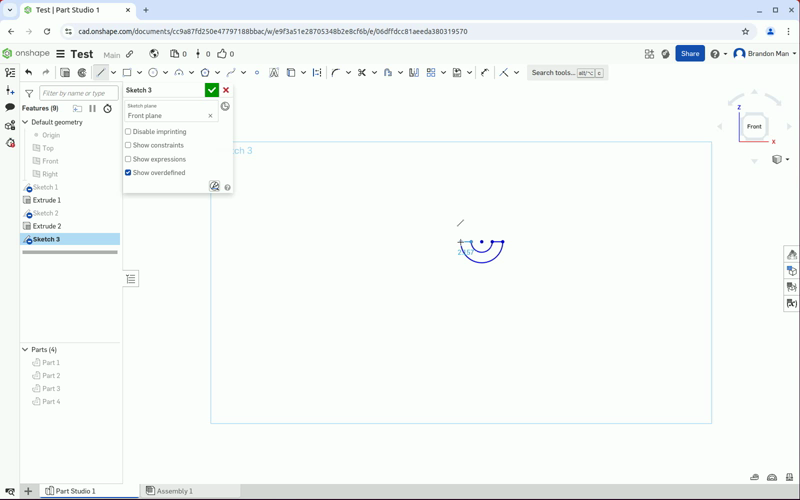
click(460, 241)
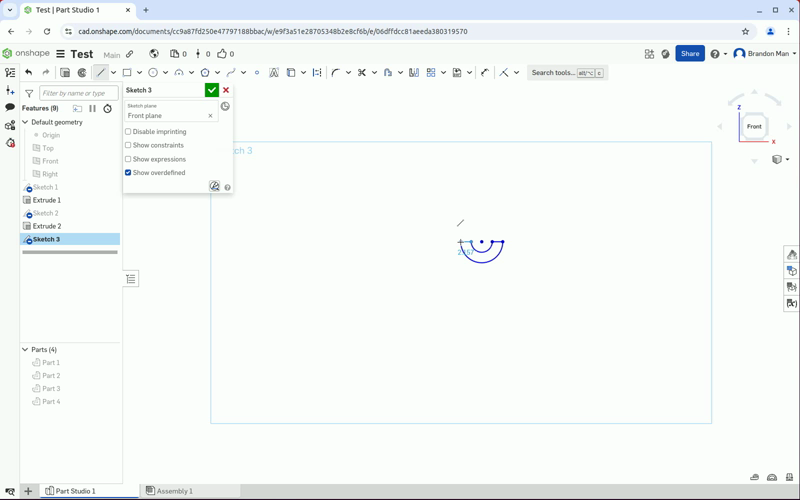
key(esc)
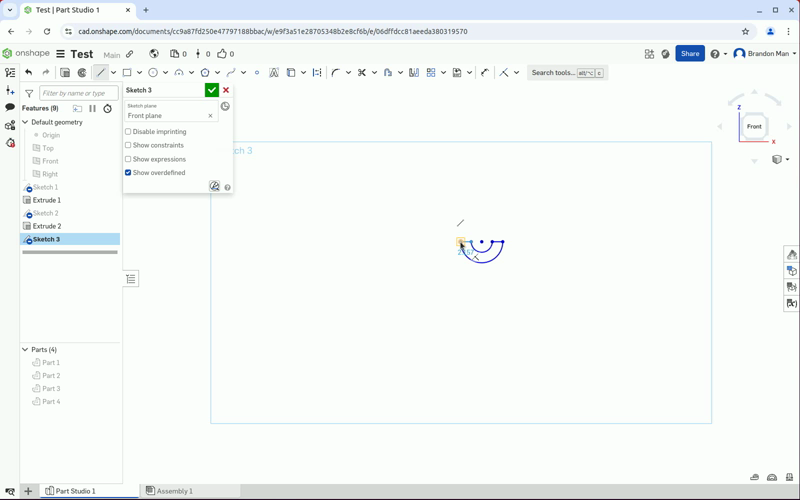
mouse_move(497, 242)
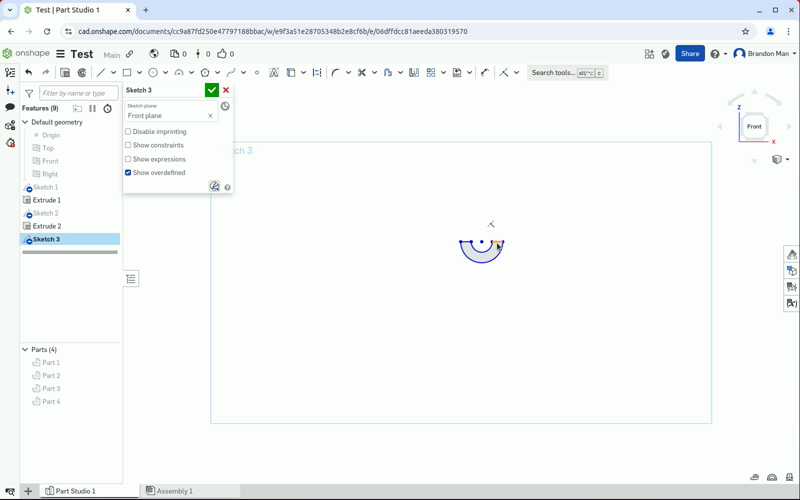
scroll(6)
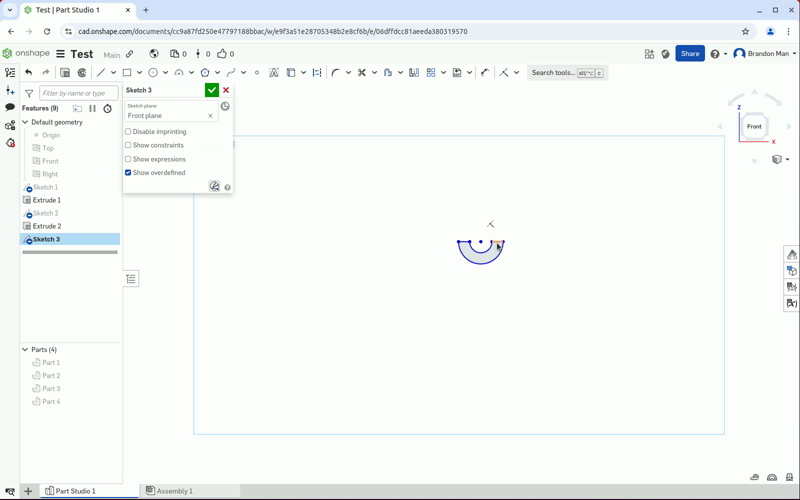
scroll(6)
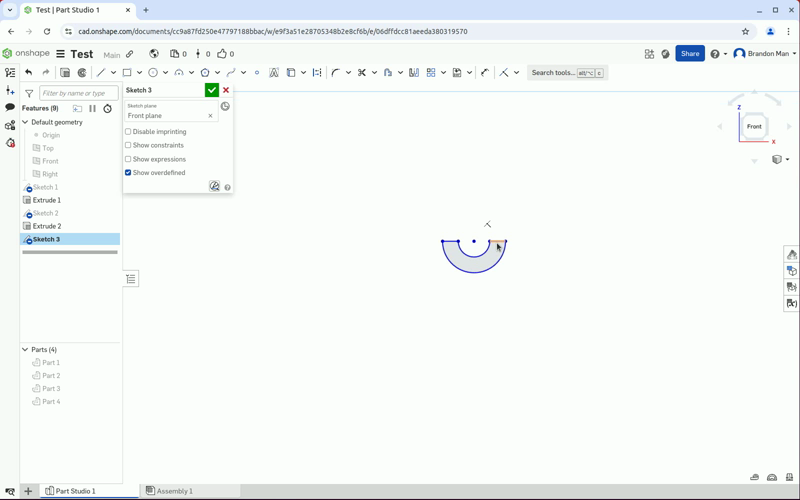
scroll(6)
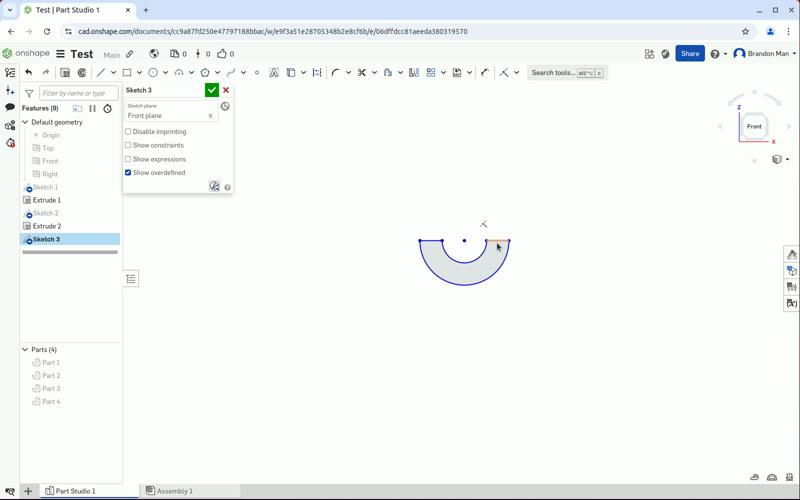
scroll(6)
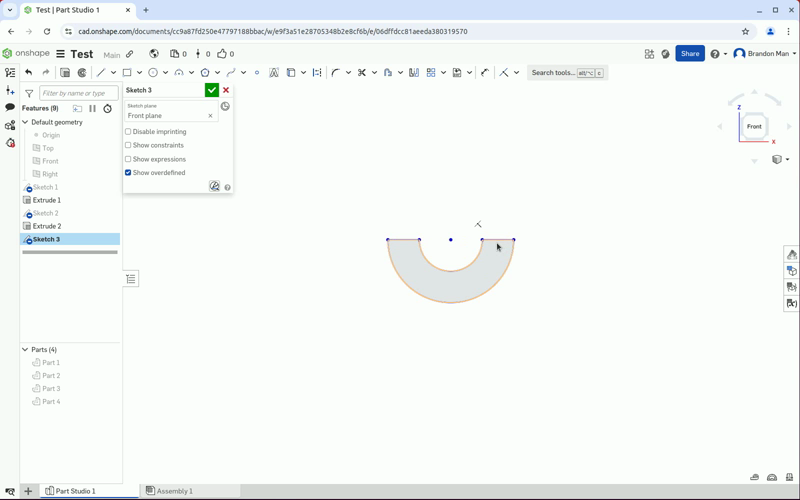
scroll(6)
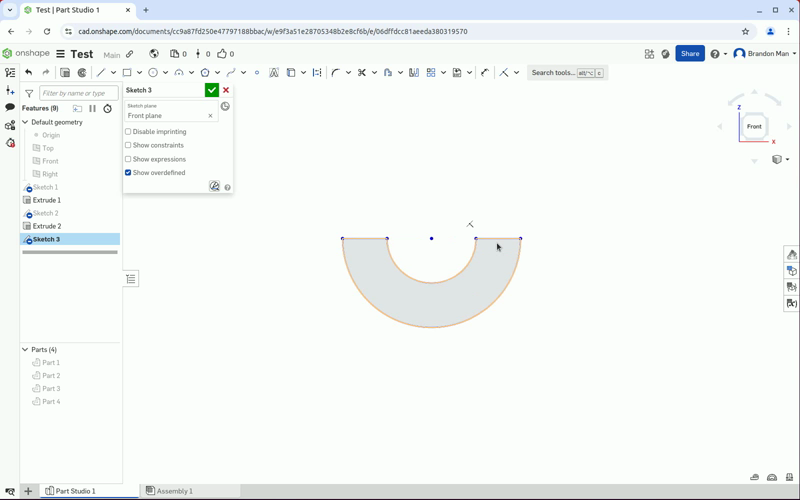
scroll(6)
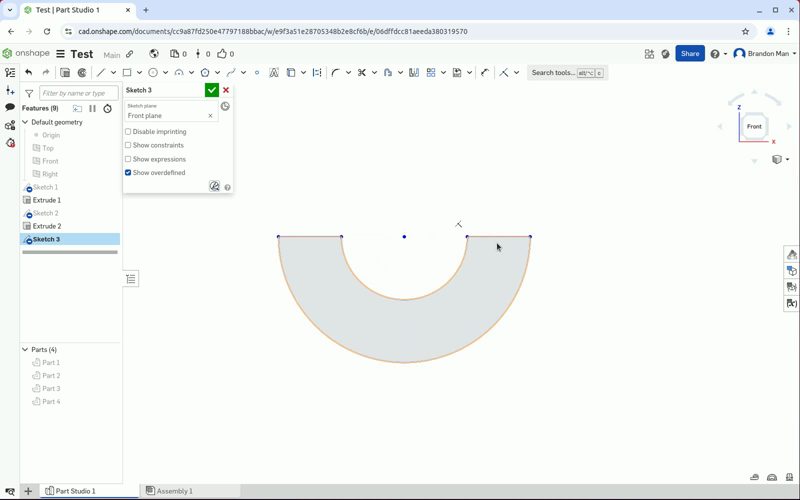
scroll(6)
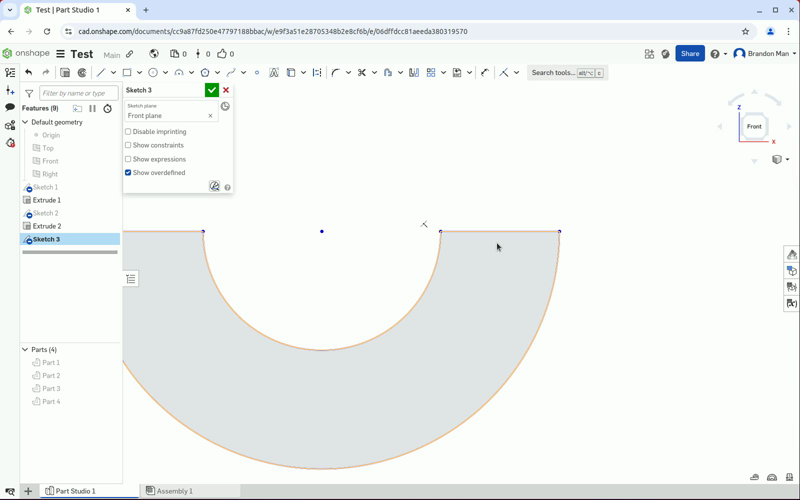
click(497, 242)
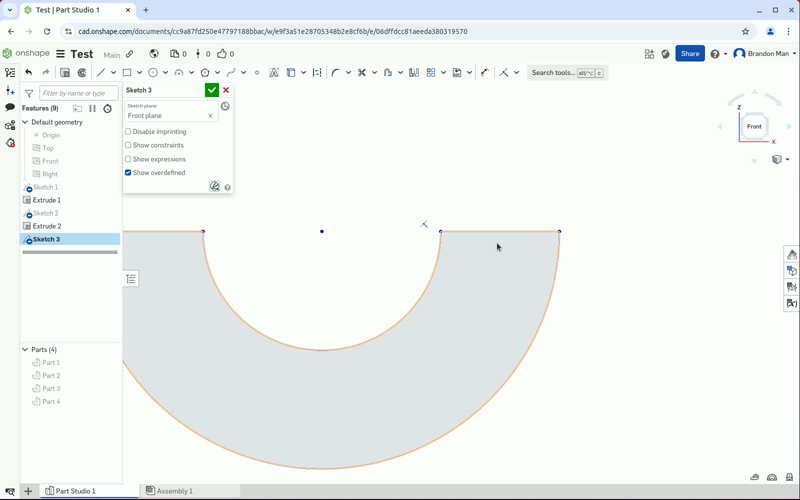
scroll(-6)
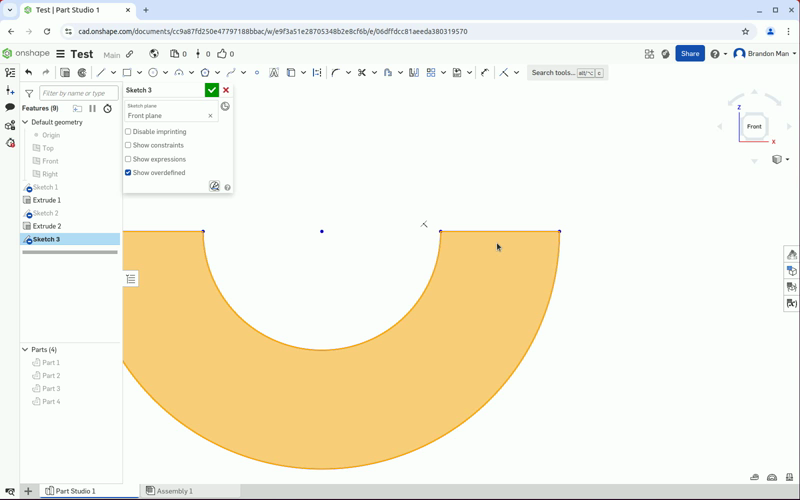
scroll(-6)
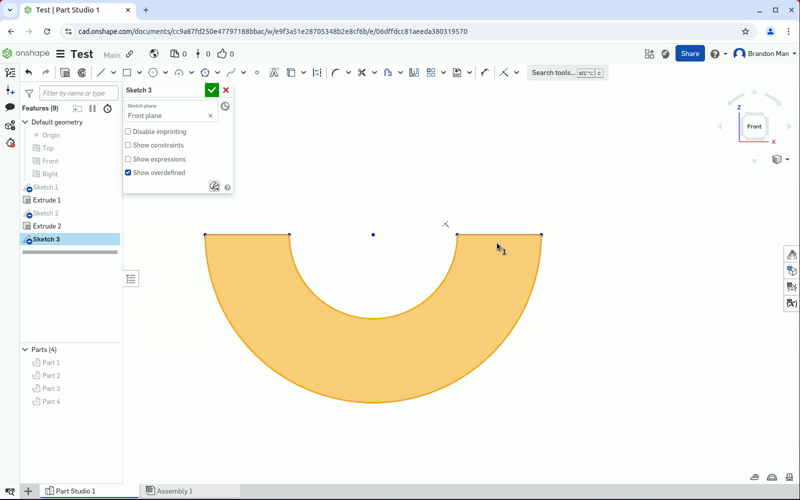
scroll(-6)
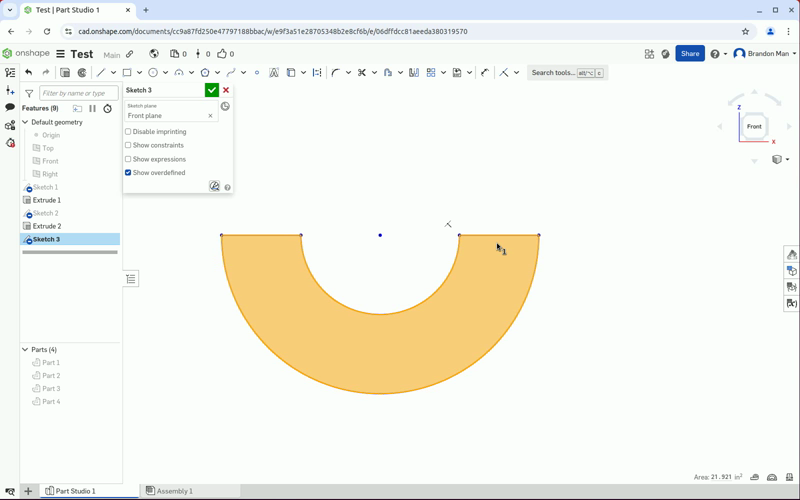
scroll(-6)
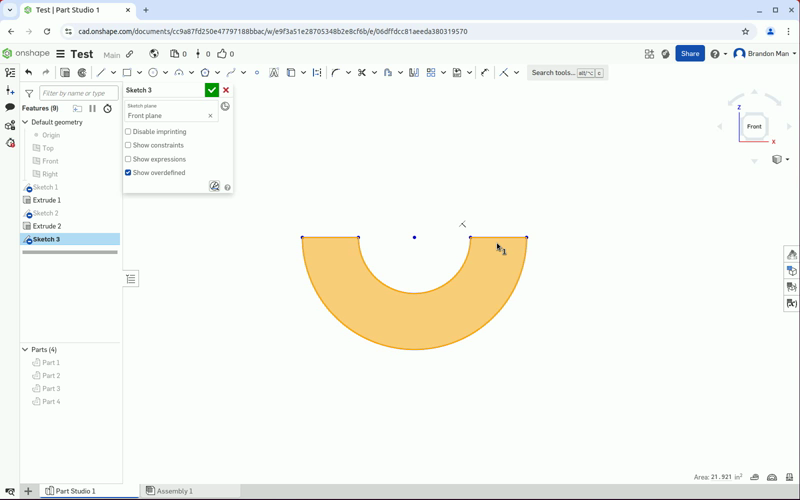
scroll(-6)
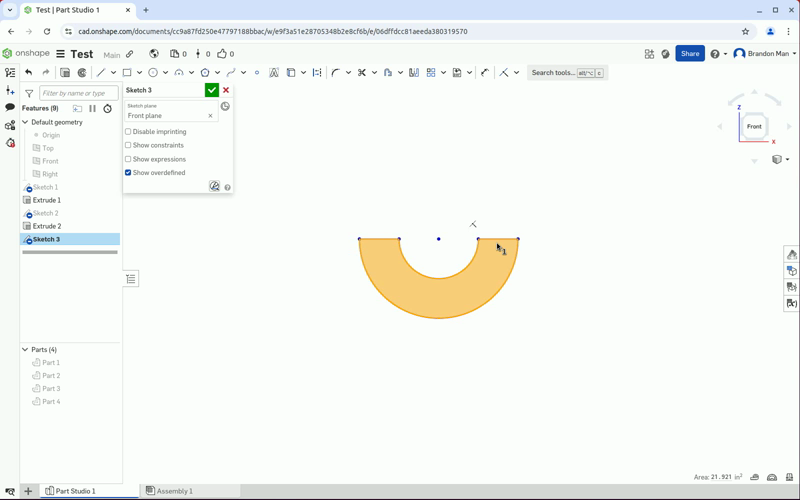
scroll(-6)
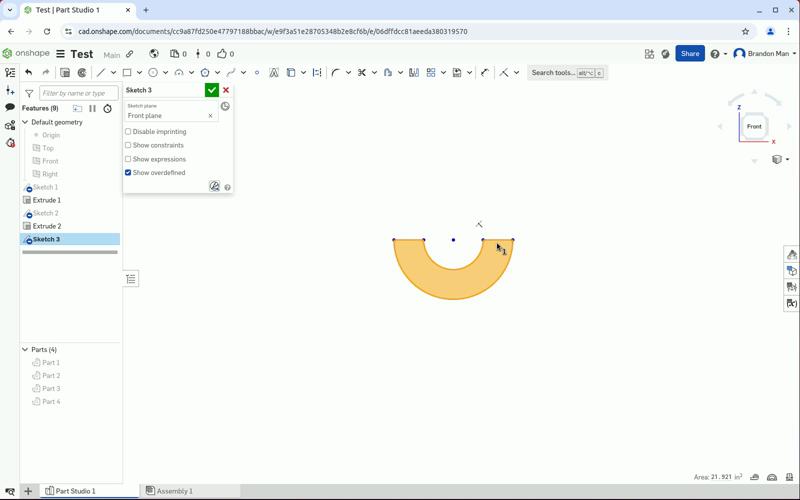
scroll(-6)
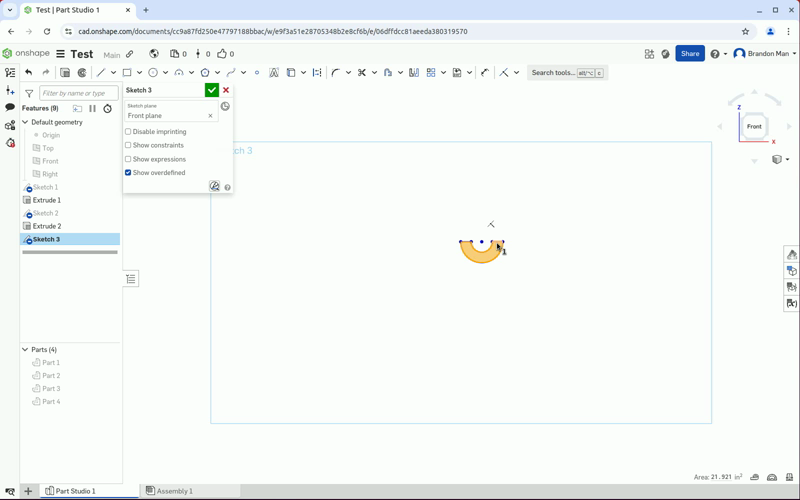
mouse_move(73, 352)
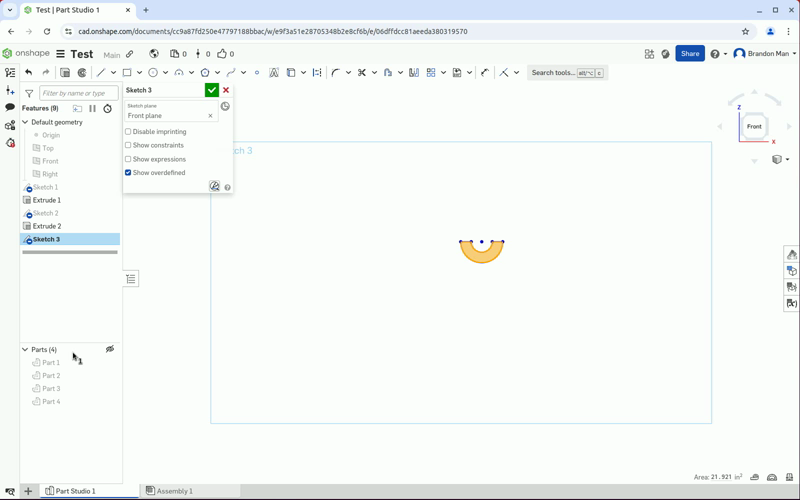
key(shift+y)
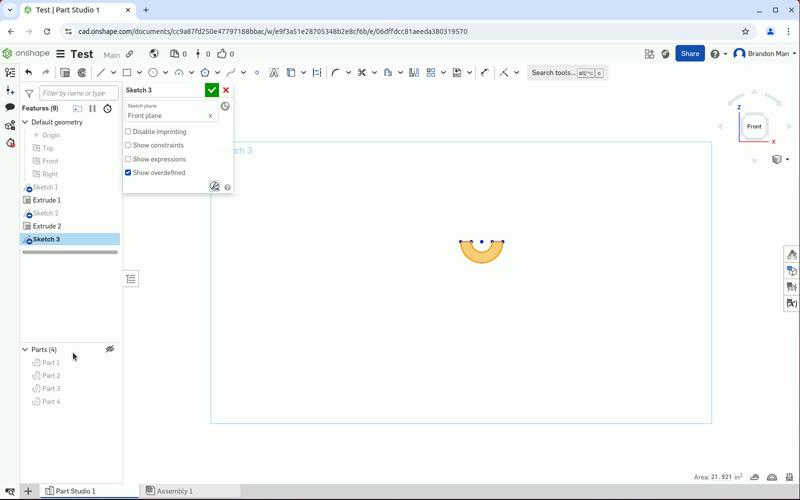
key(shift+e)
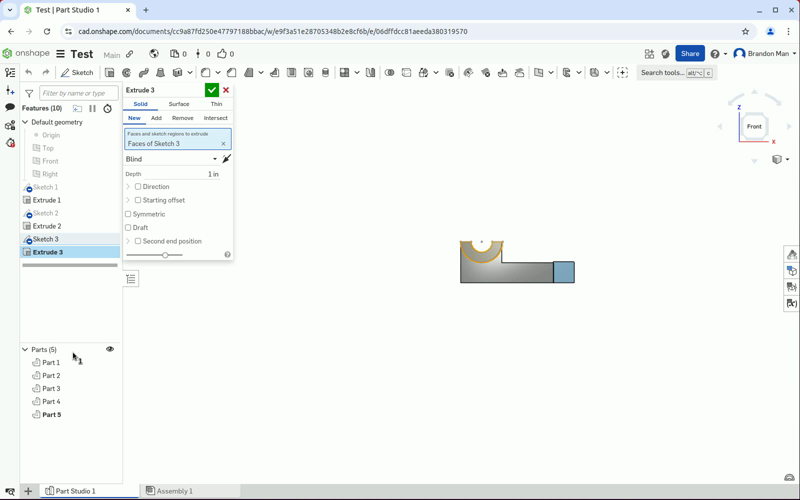
mouse_move(143, 106)
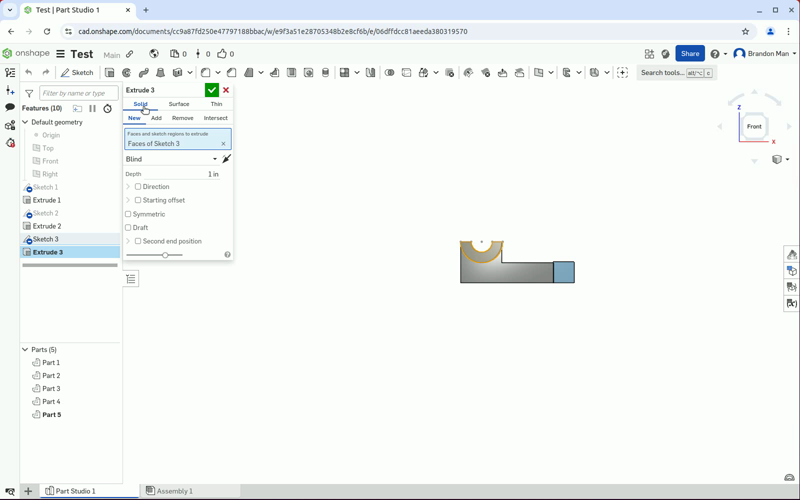
click(143, 106)
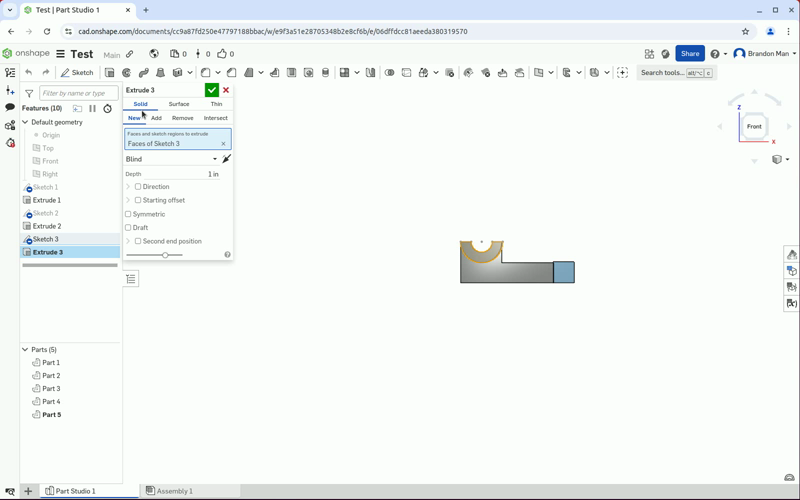
mouse_move(137, 120)
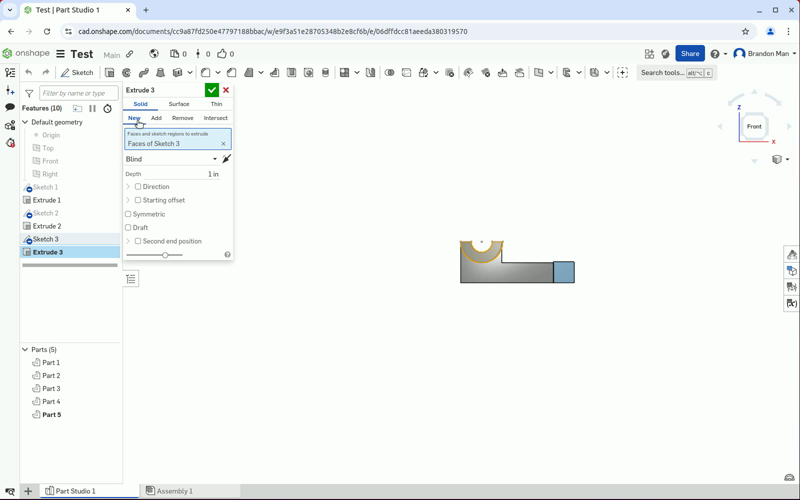
click(137, 120)
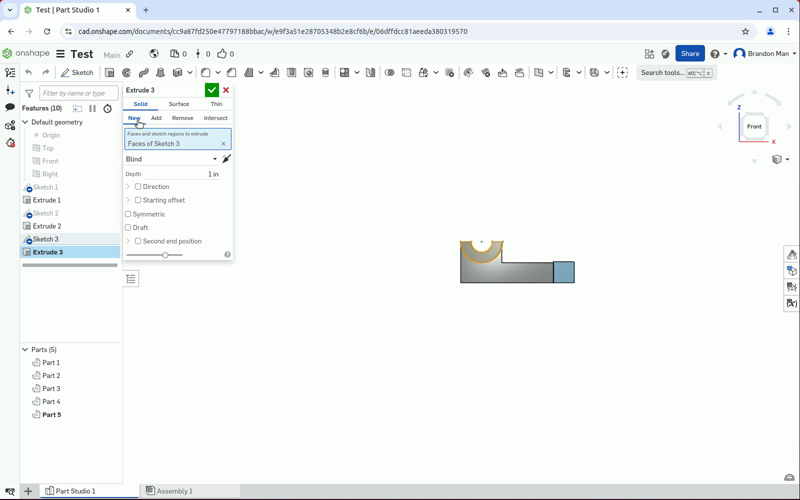
key(tab, 4)
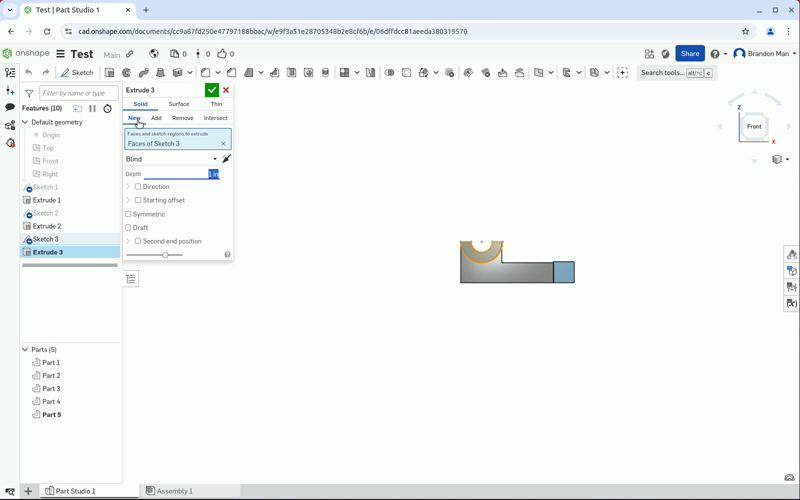
text(8.425)
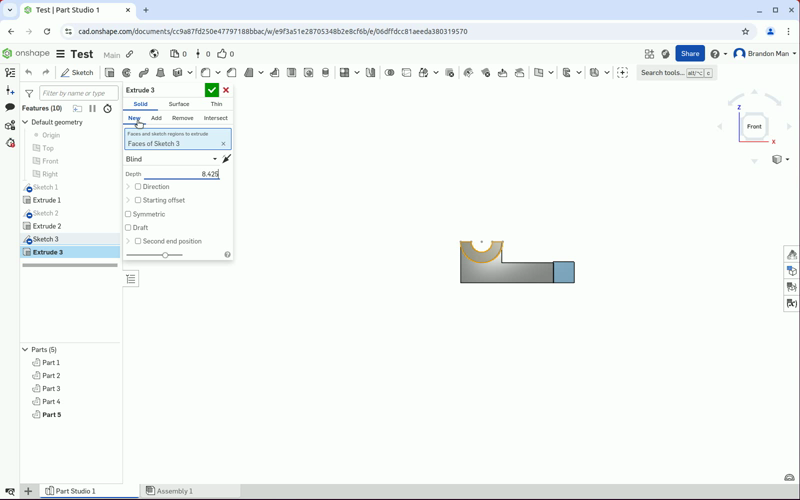
key(enter)
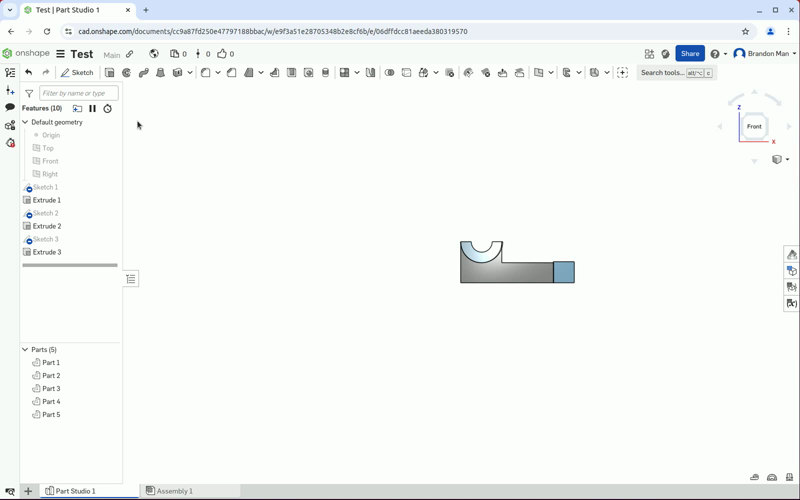
key(shift+h)
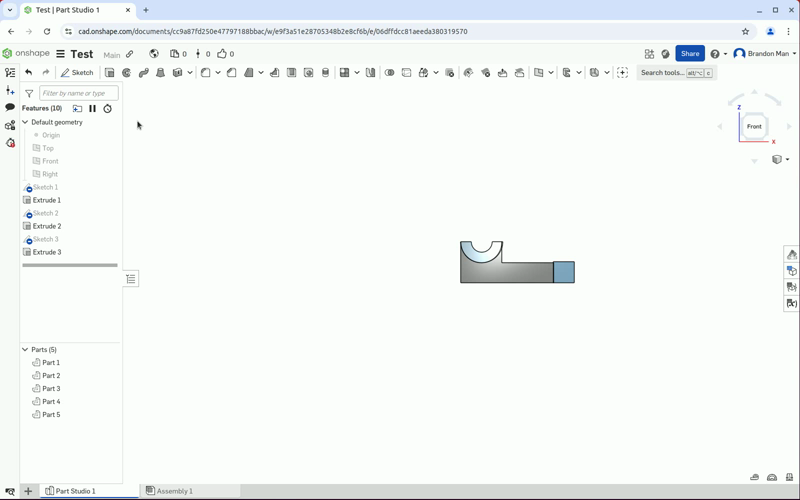
key(shift+h)
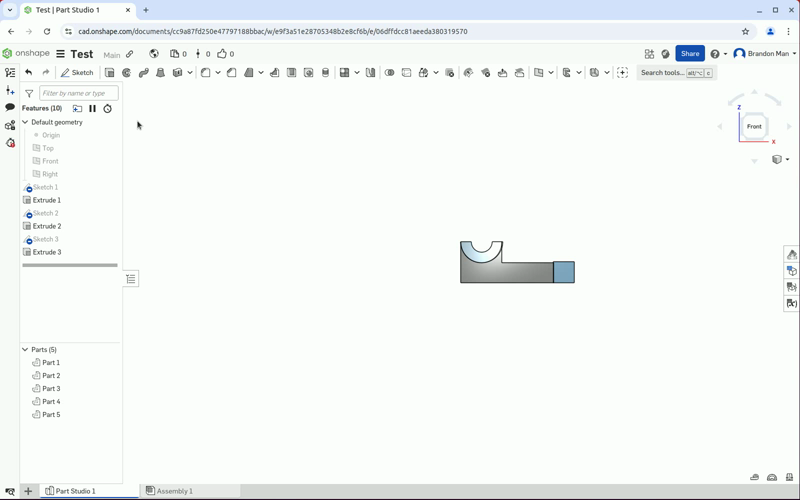
mouse_move(73, 189)
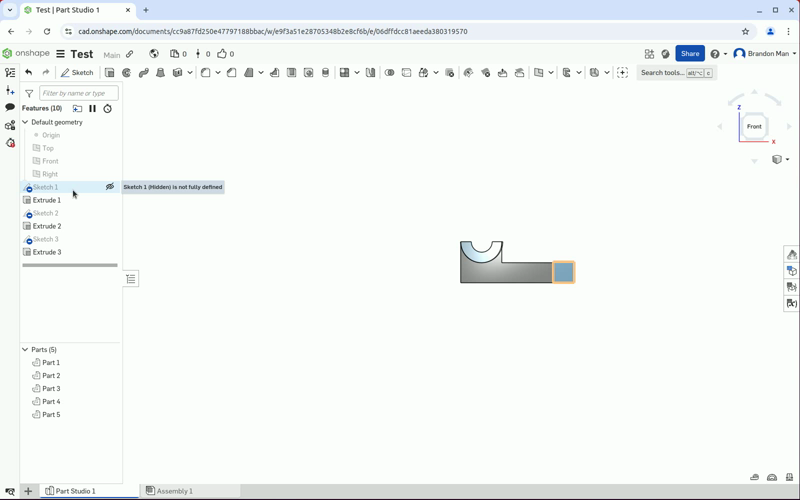
click(73, 189)
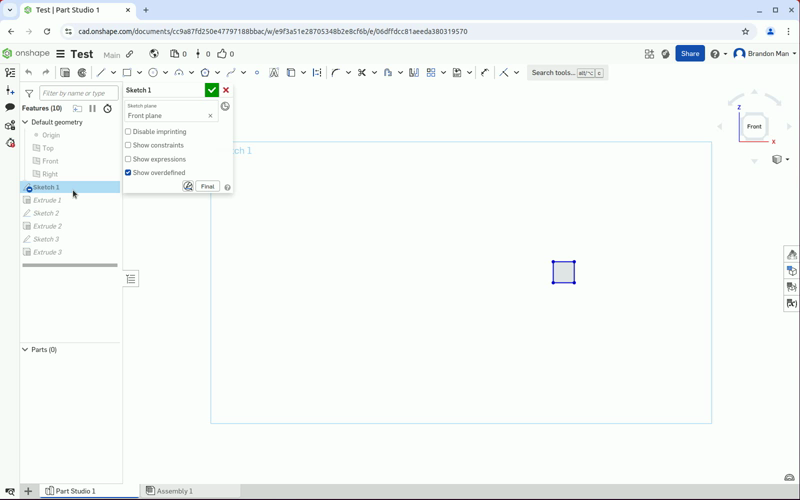
mouse_move(229, 92)
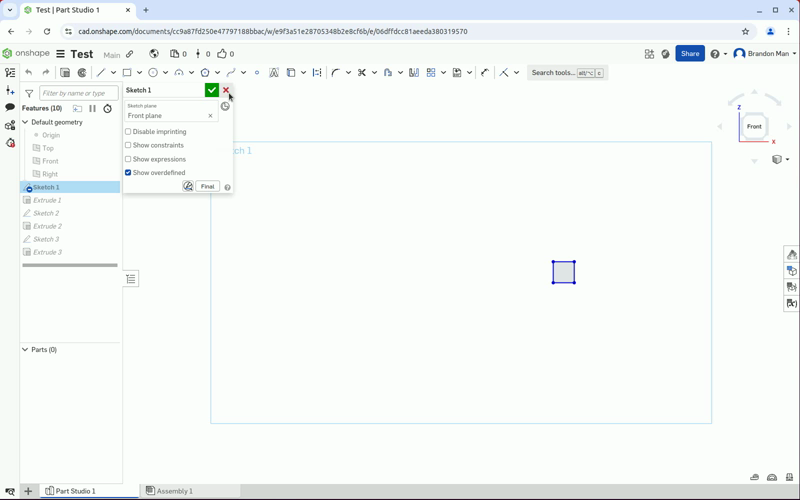
click(229, 92)
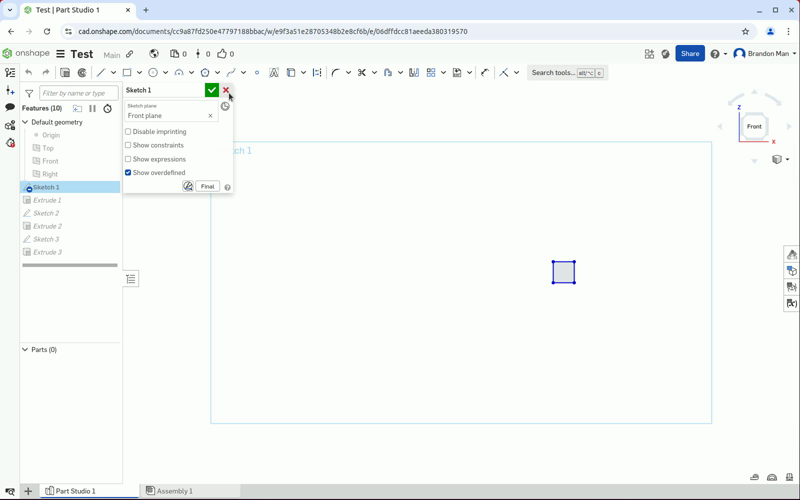
key(shift+s)
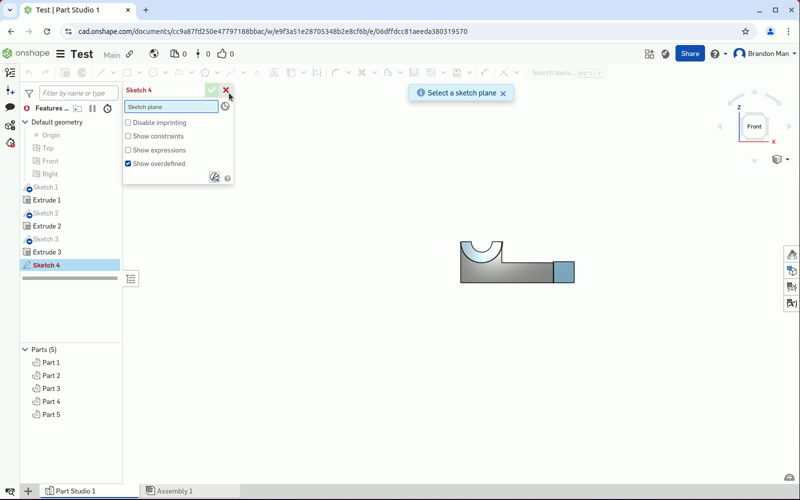
mouse_move(73, 163)
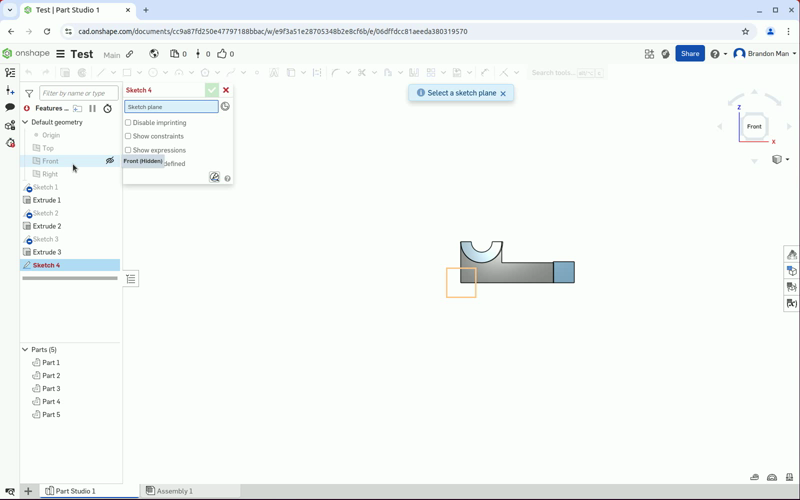
click(73, 163)
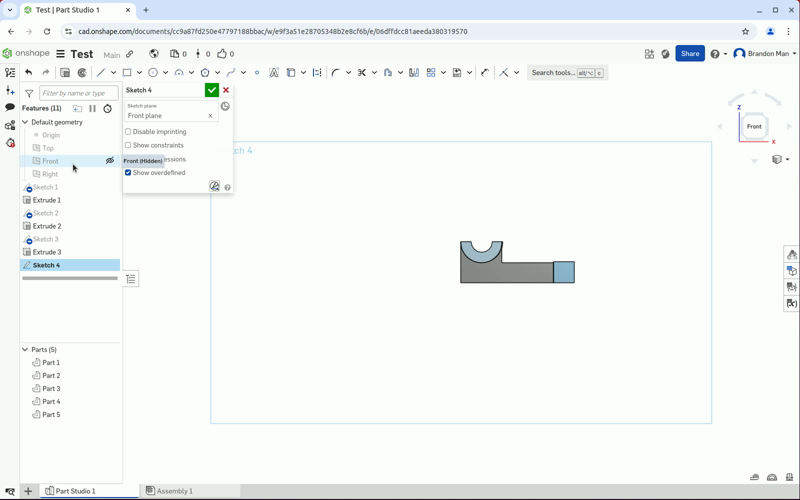
mouse_move(73, 352)
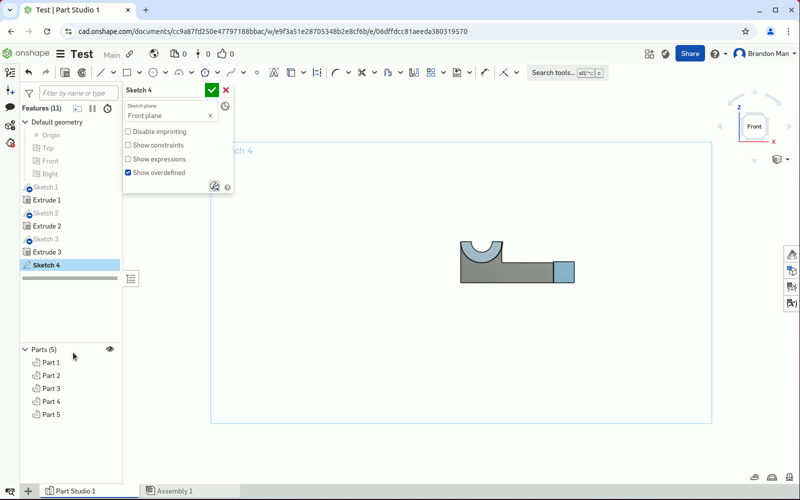
key(y)
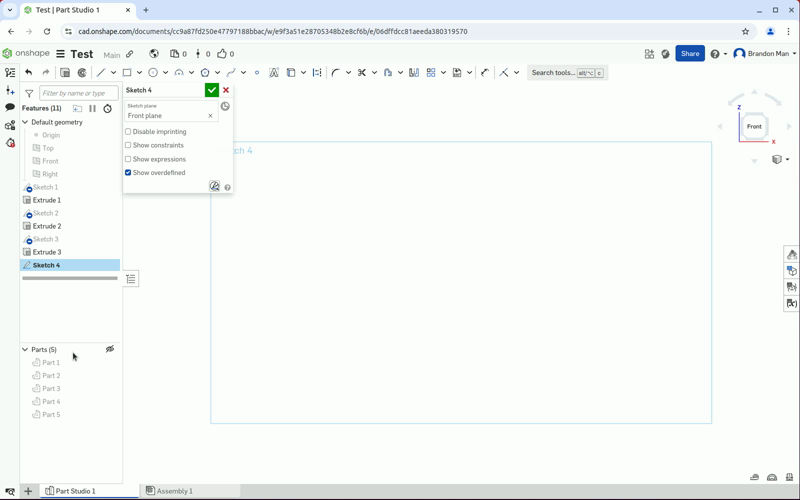
key(l)
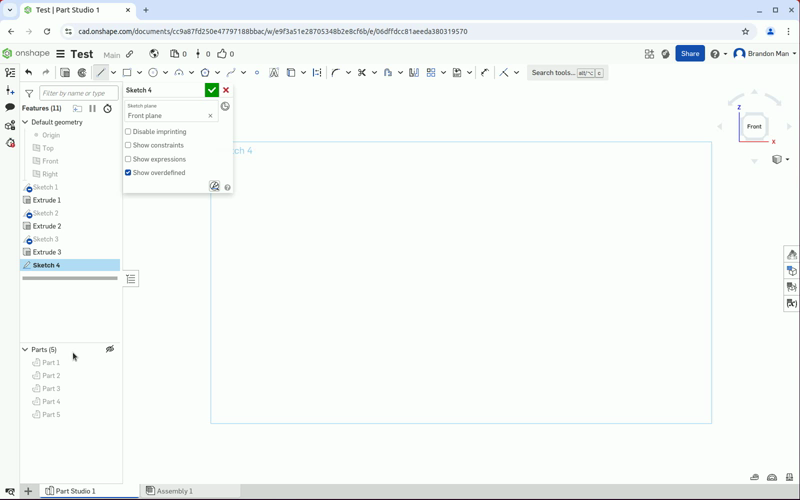
key_down(shift)
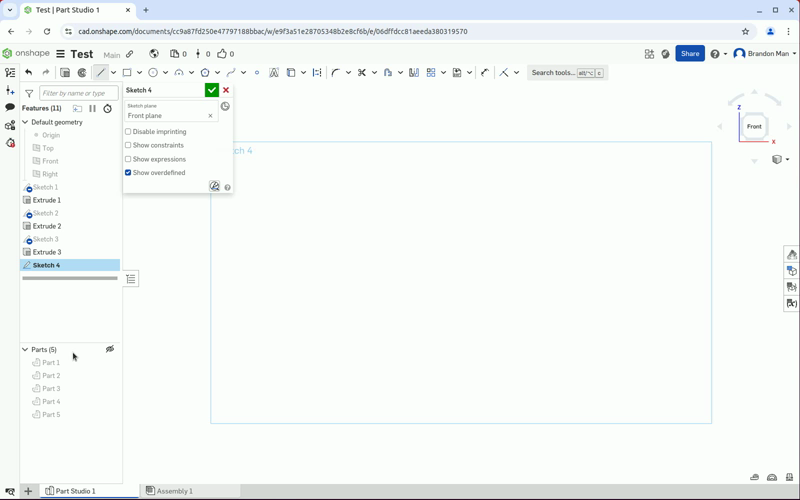
mouse_move(460, 241)
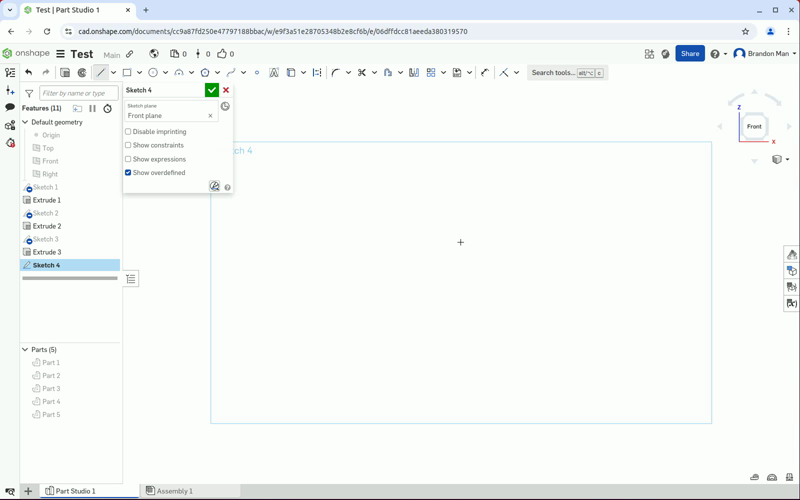
click(460, 241)
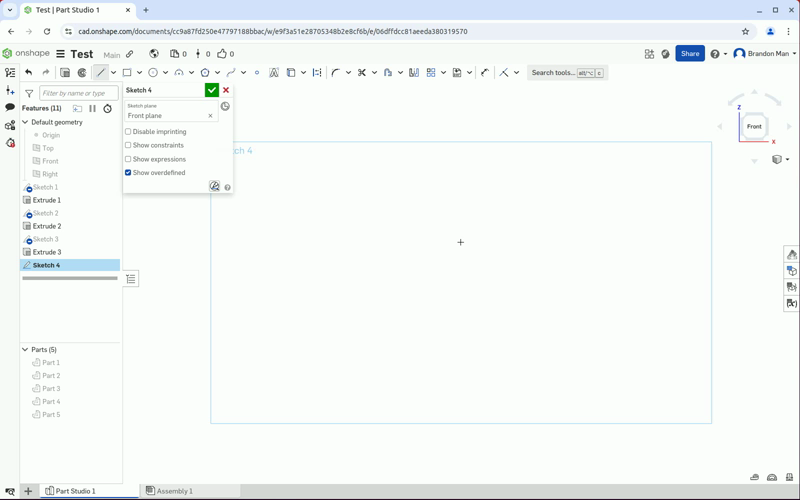
key_up(shift)
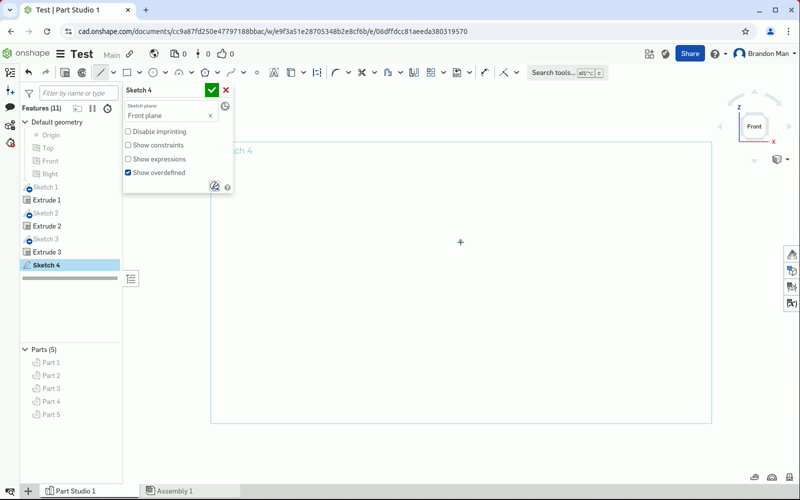
key_down(shift)
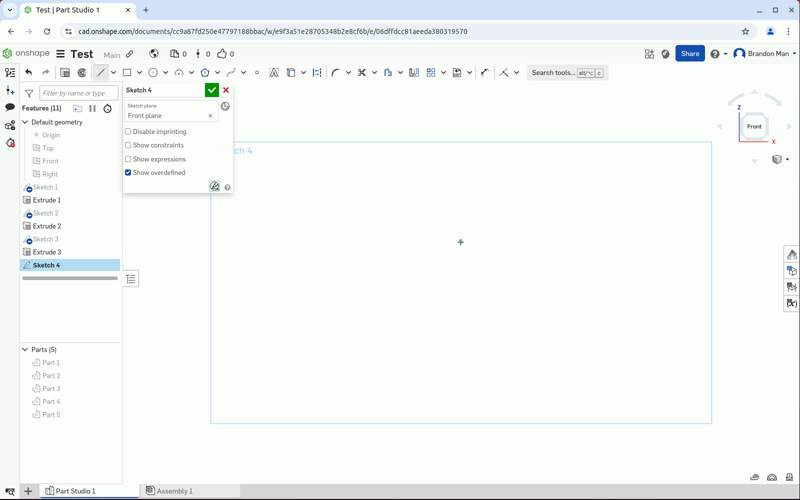
mouse_move(490, 241)
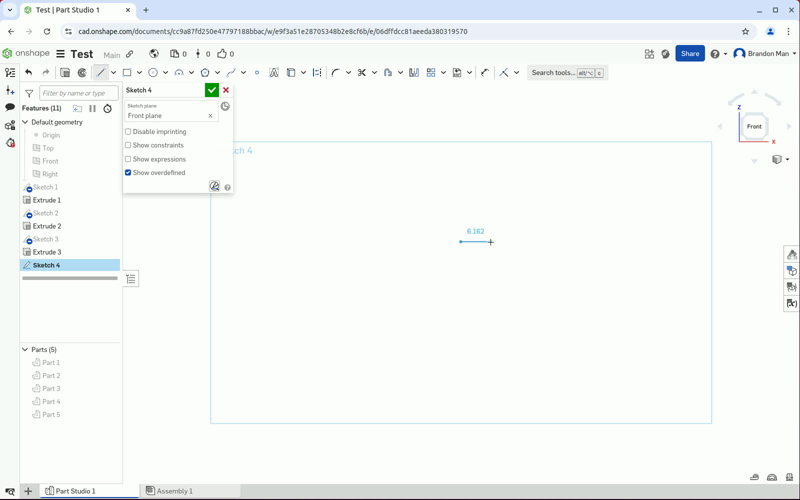
mouse_move(471, 241)
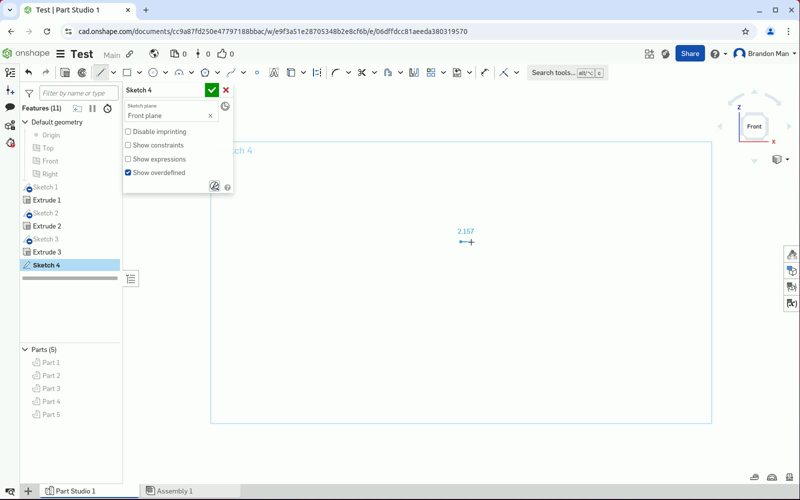
click(471, 241)
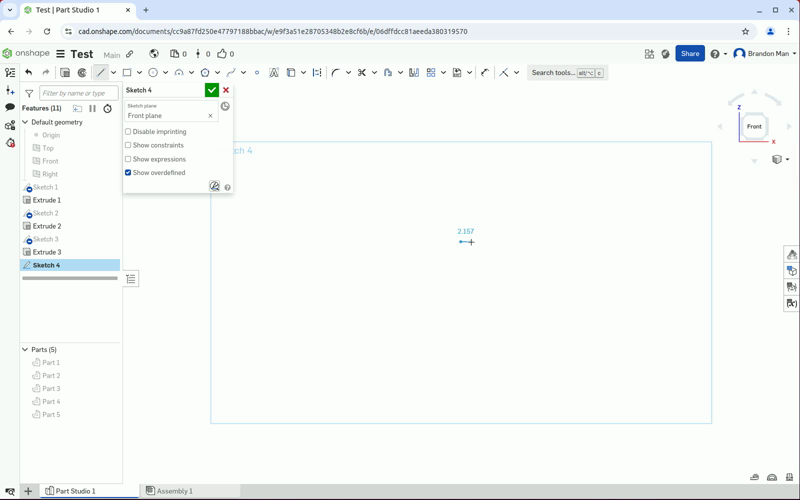
key_up(shift)
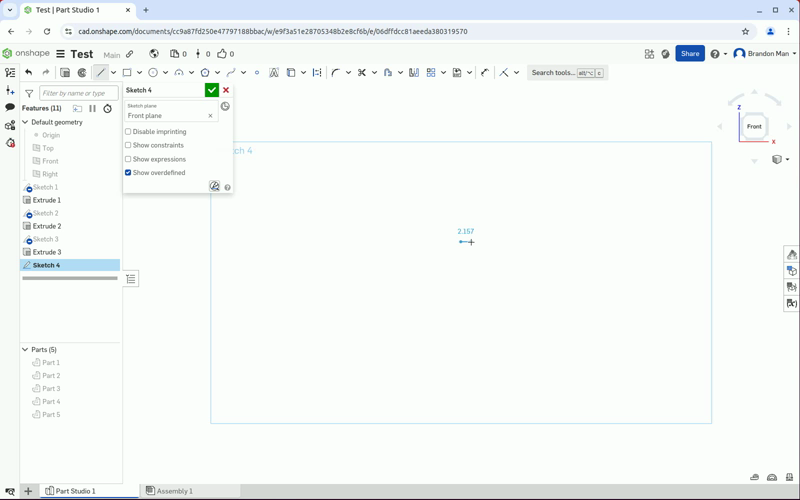
key(esc)
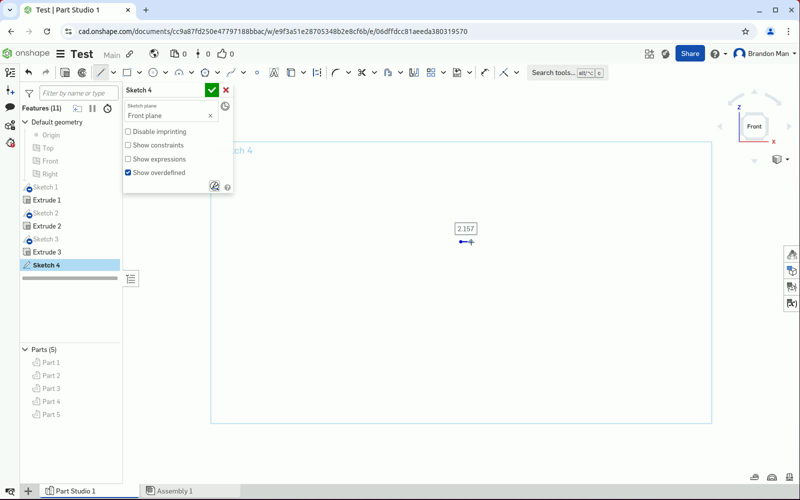
key(a)
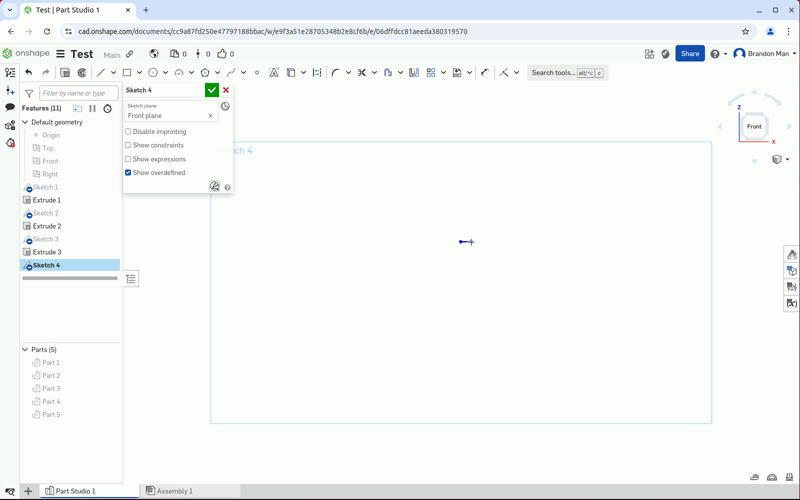
mouse_move(471, 241)
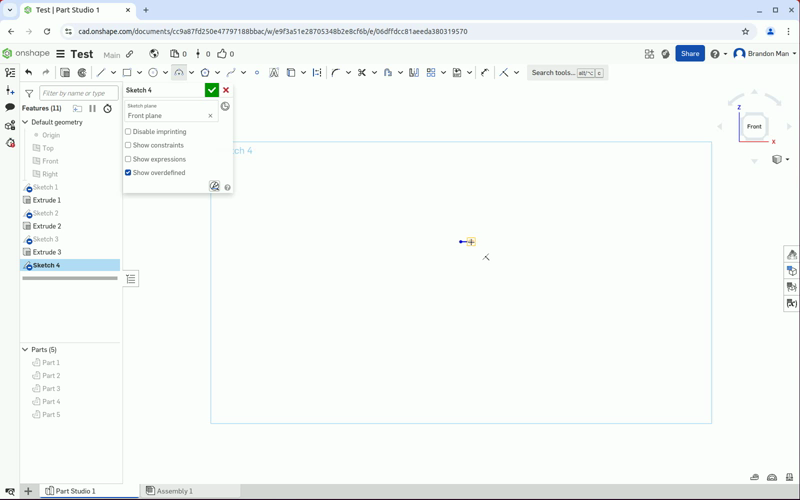
click(471, 241)
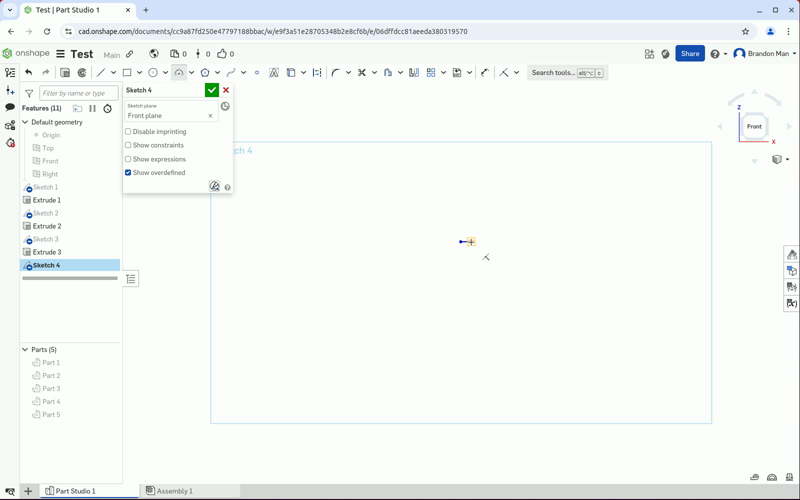
key_down(shift)
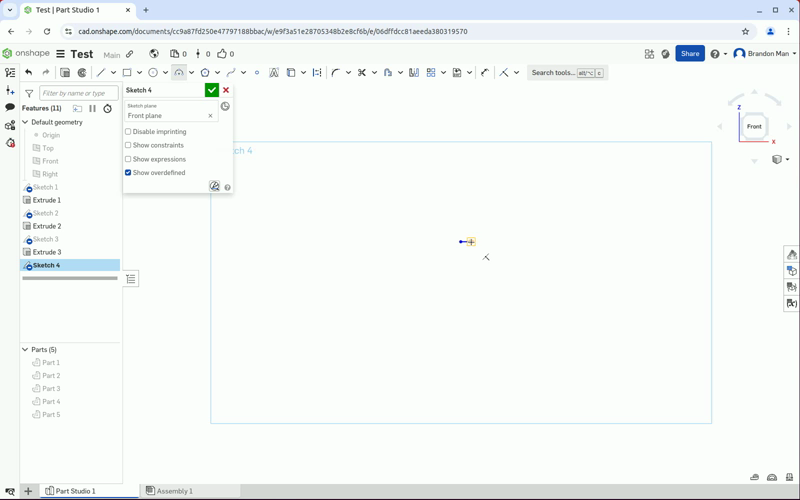
mouse_move(492, 241)
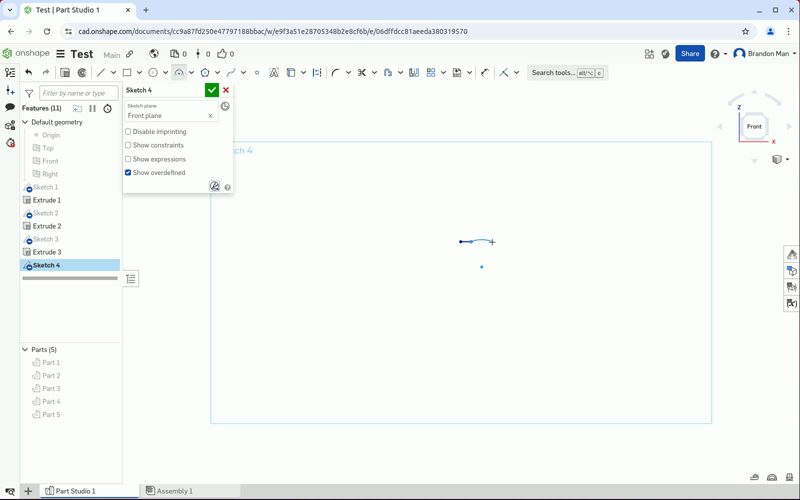
click(492, 241)
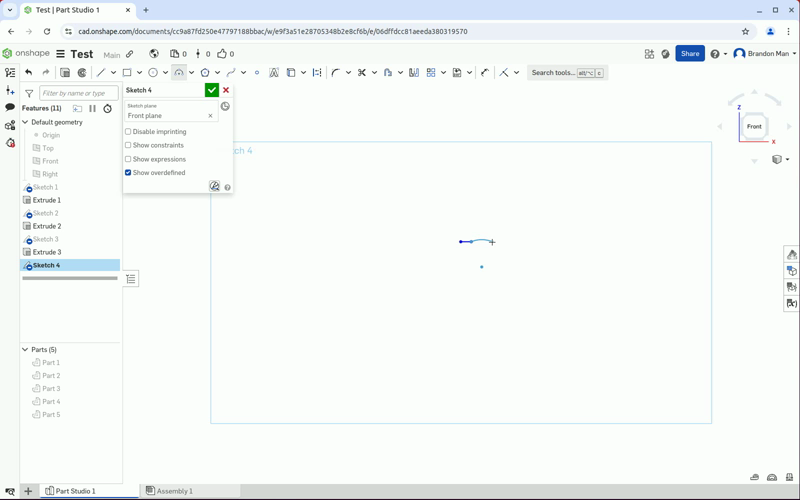
mouse_move(481, 231)
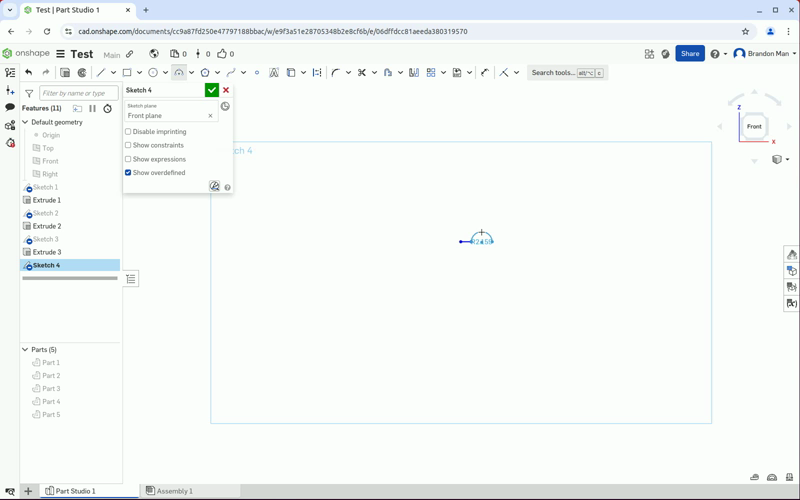
click(481, 231)
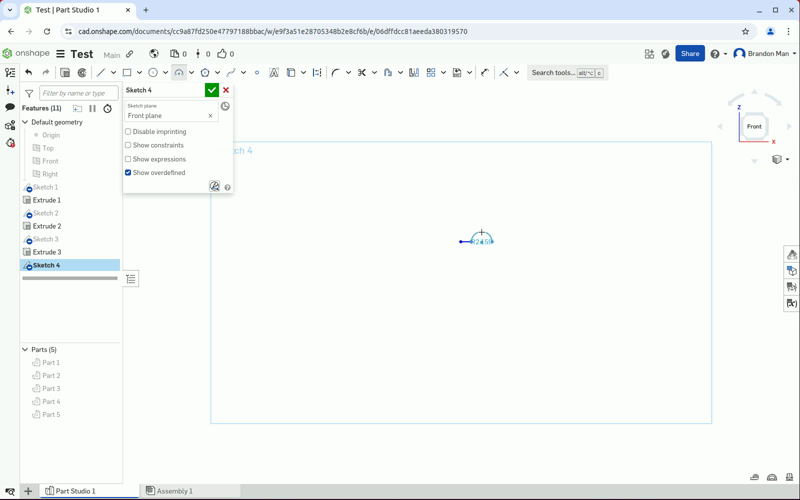
key_up(shift)
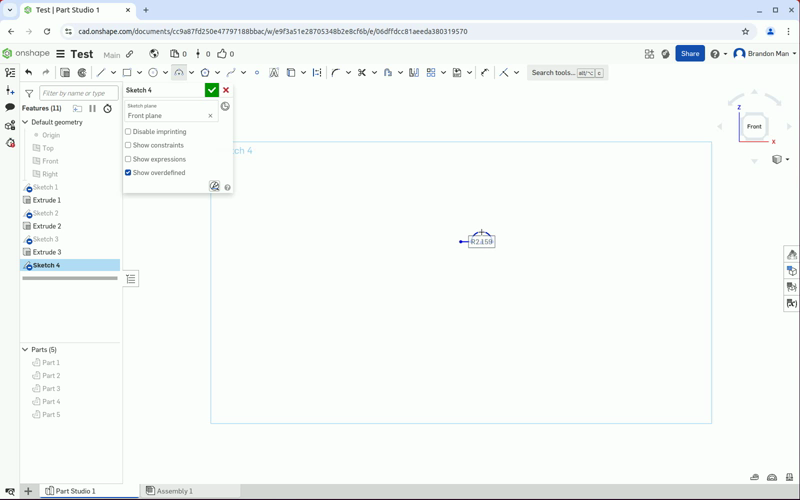
key(esc)
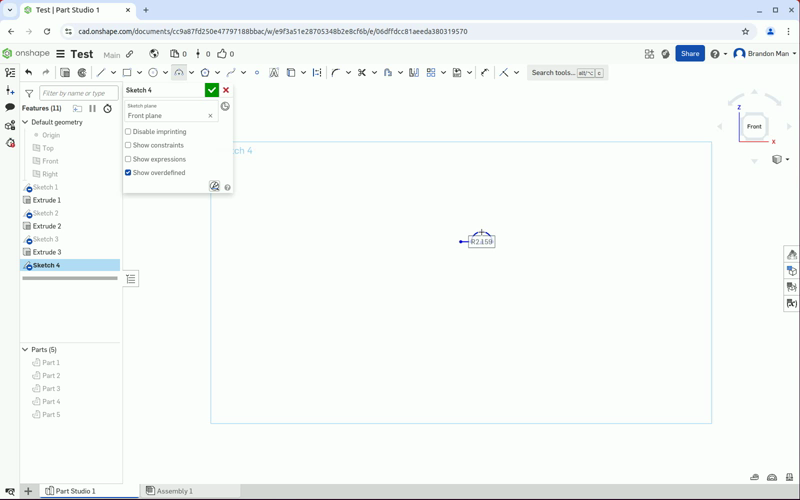
key(l)
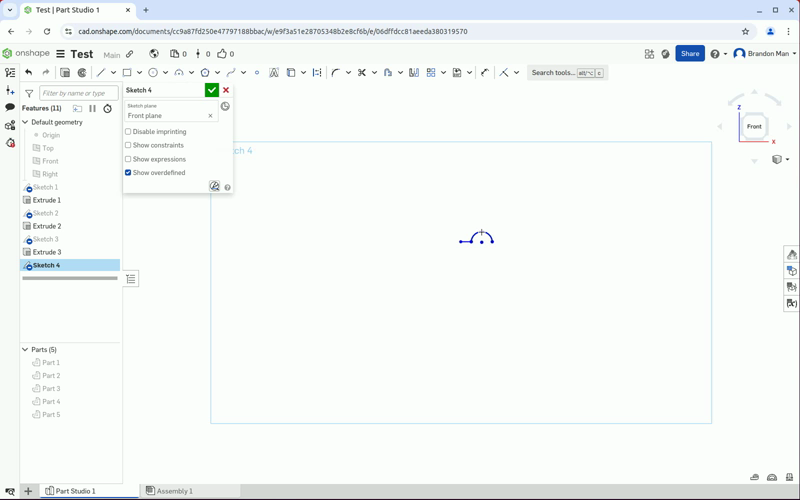
mouse_move(492, 241)
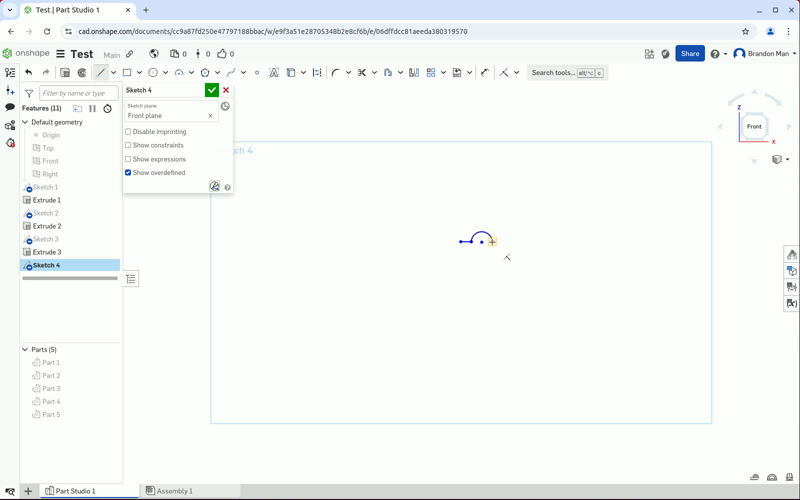
click(492, 241)
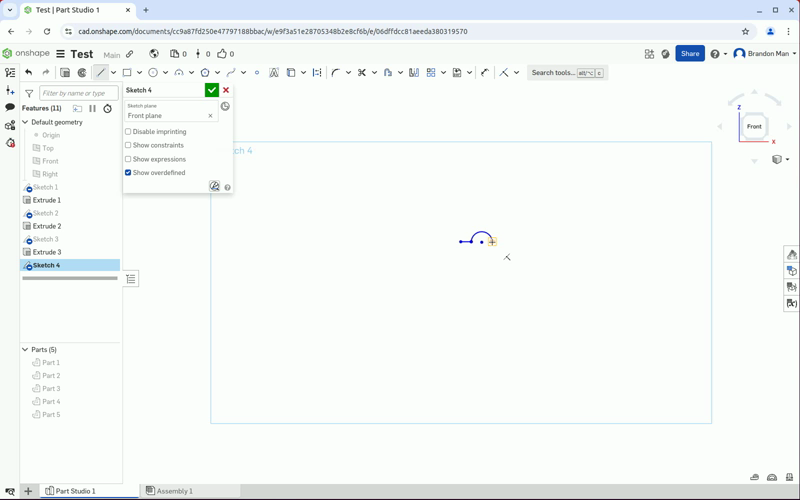
key_down(shift)
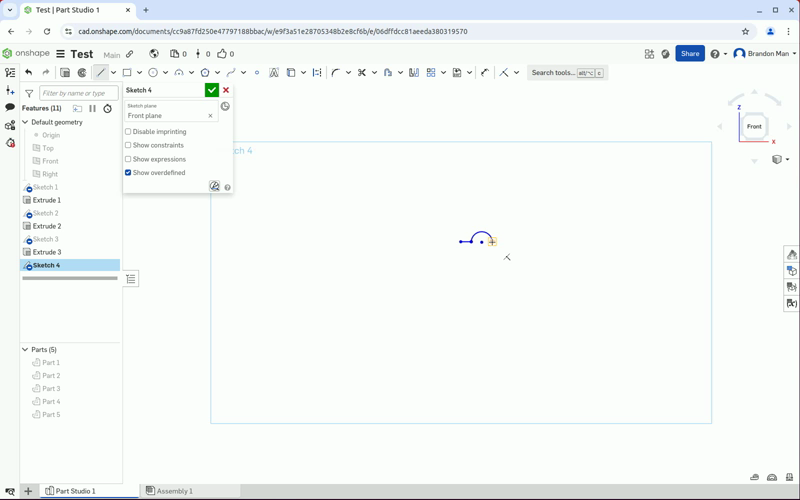
mouse_move(522, 241)
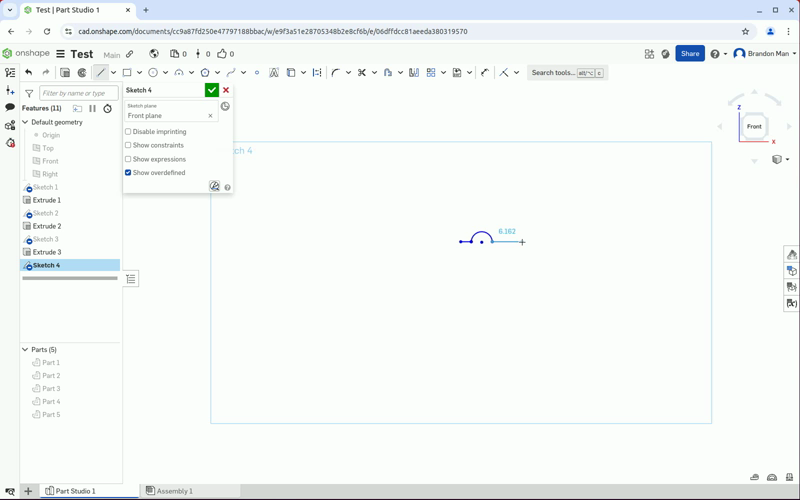
mouse_move(502, 241)
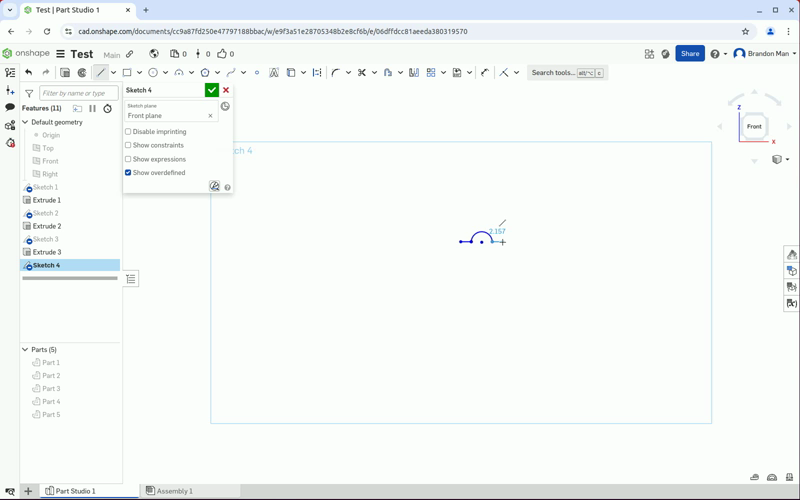
click(502, 241)
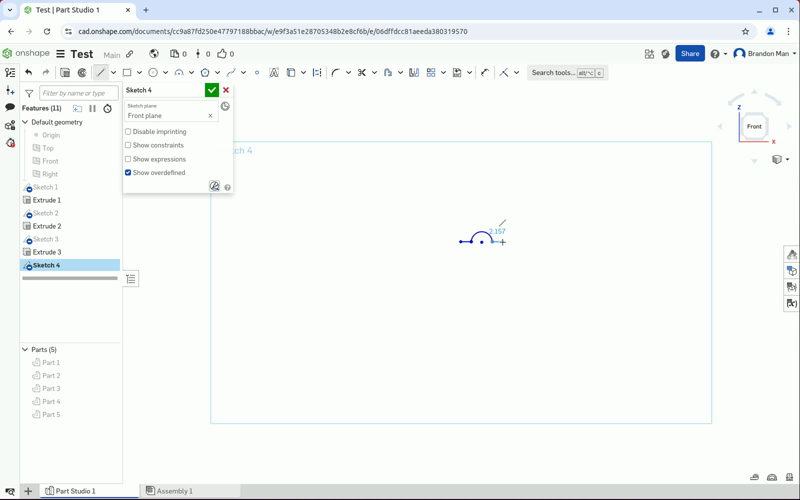
key_up(shift)
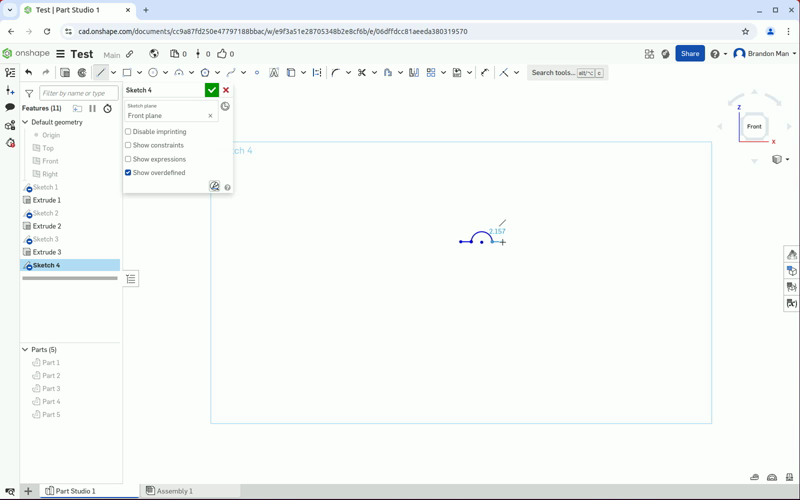
key(esc)
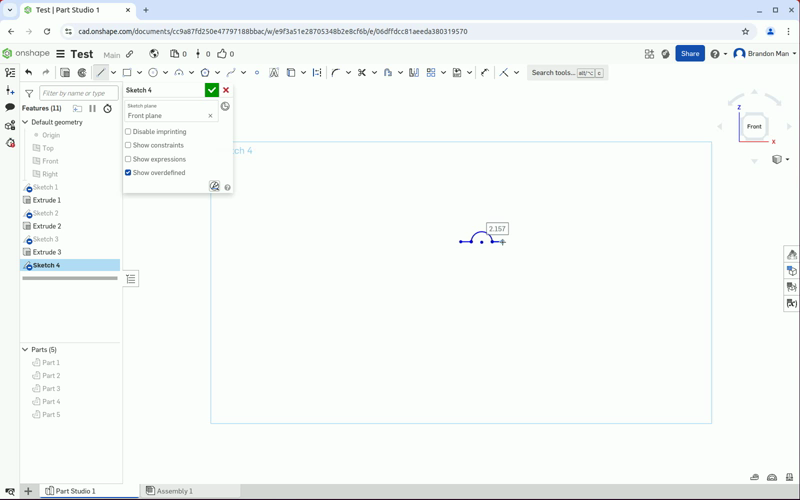
key(a)
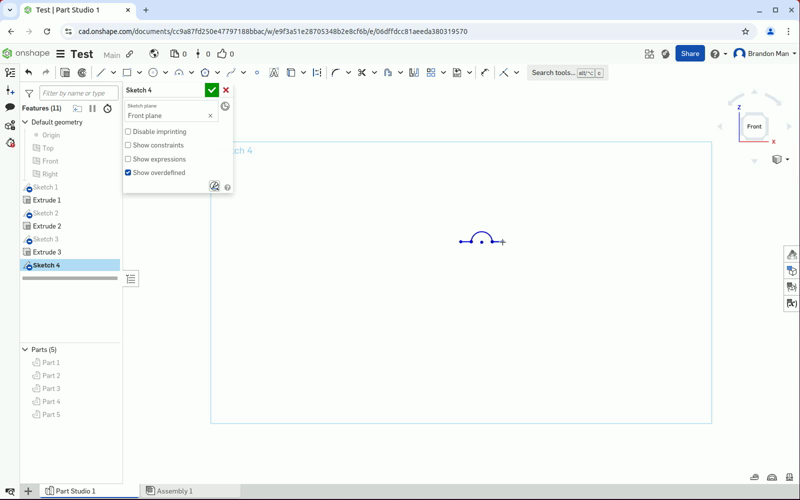
mouse_move(502, 241)
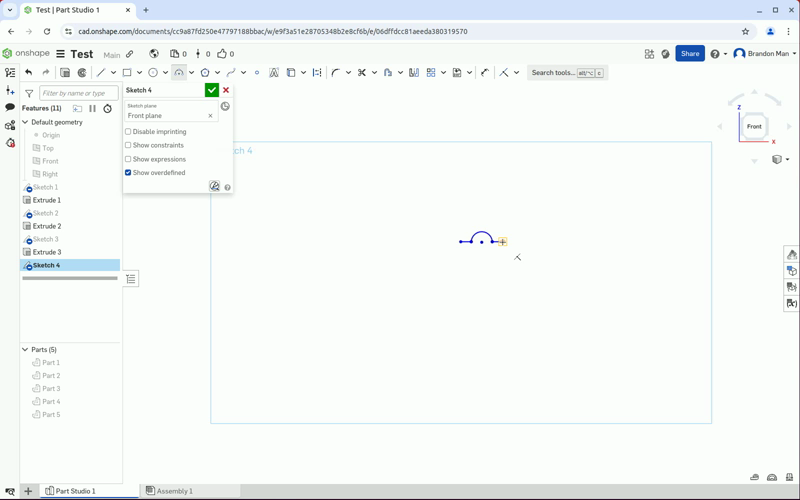
click(502, 241)
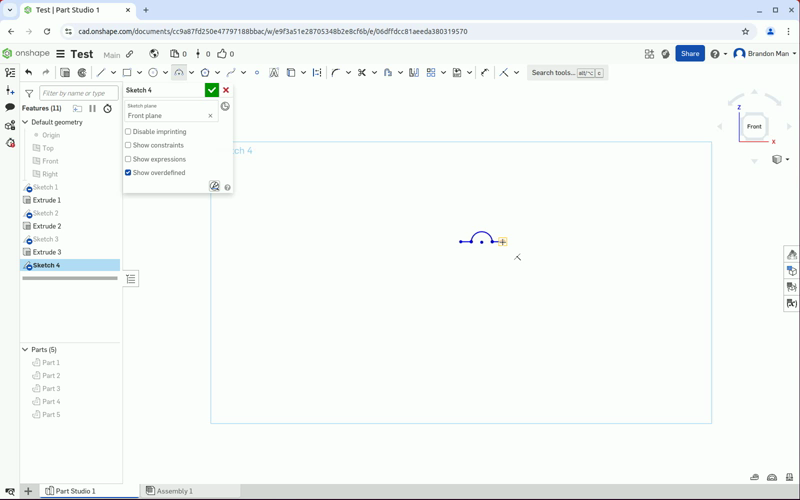
mouse_move(460, 241)
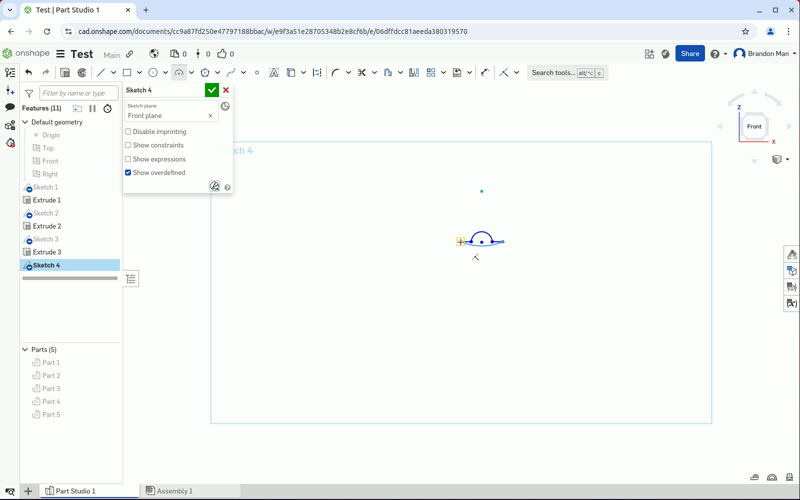
click(460, 241)
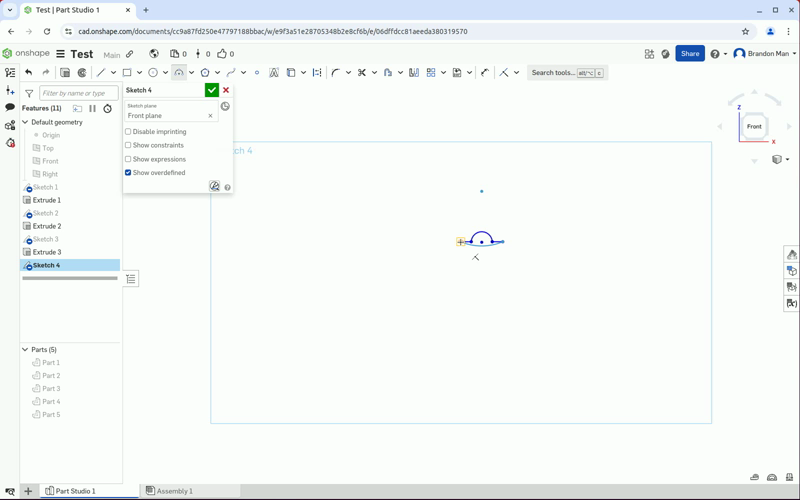
key_down(shift)
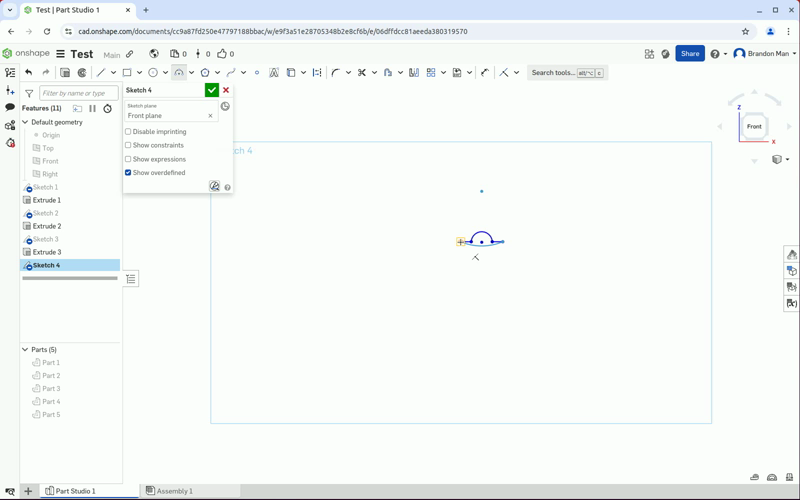
mouse_move(481, 221)
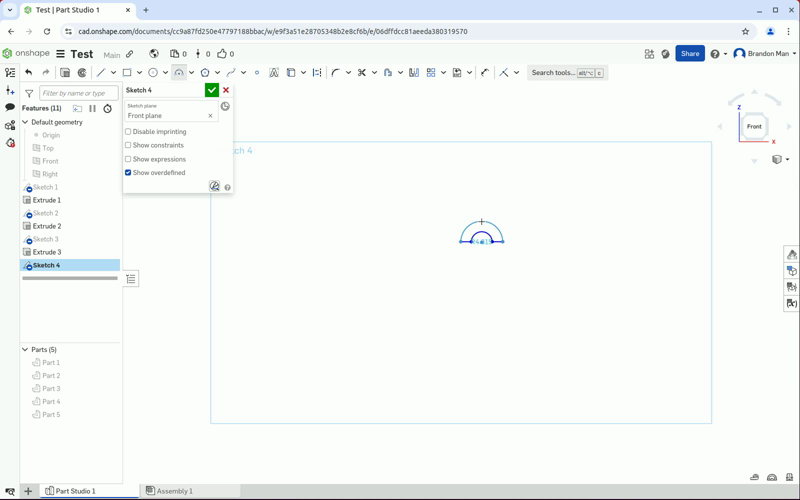
click(481, 221)
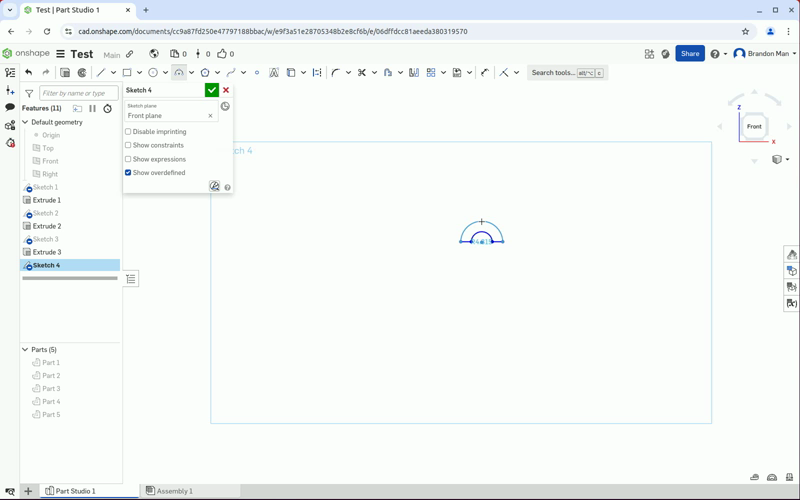
key_up(shift)
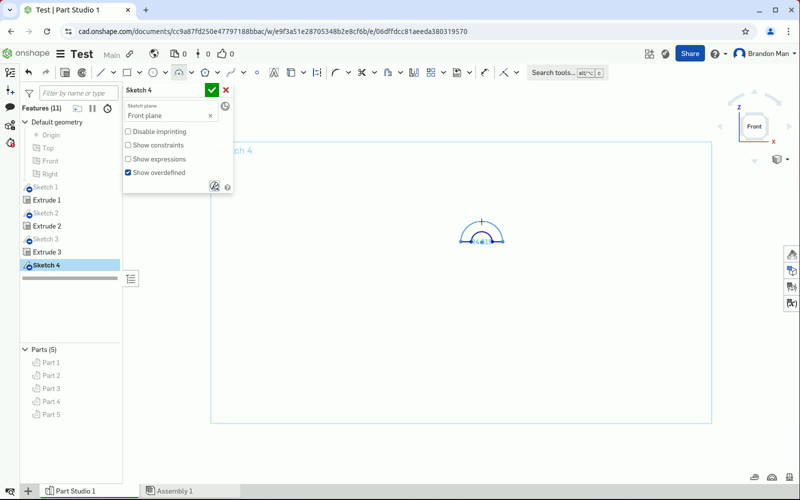
key(esc)
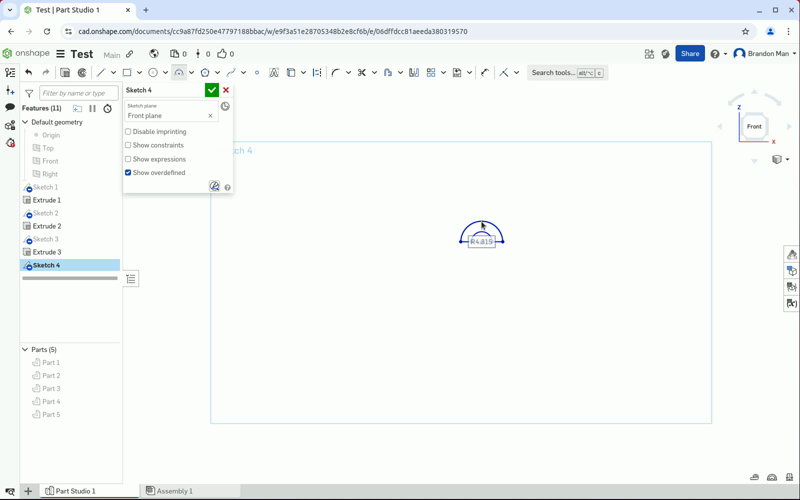
mouse_move(480, 223)
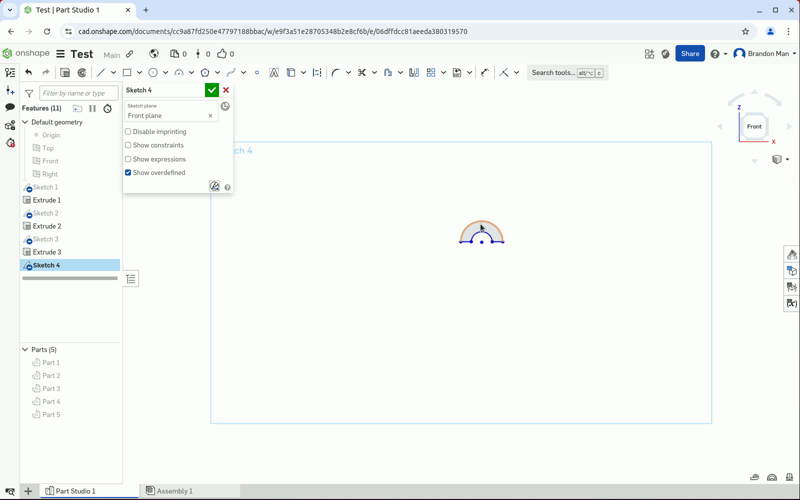
scroll(6)
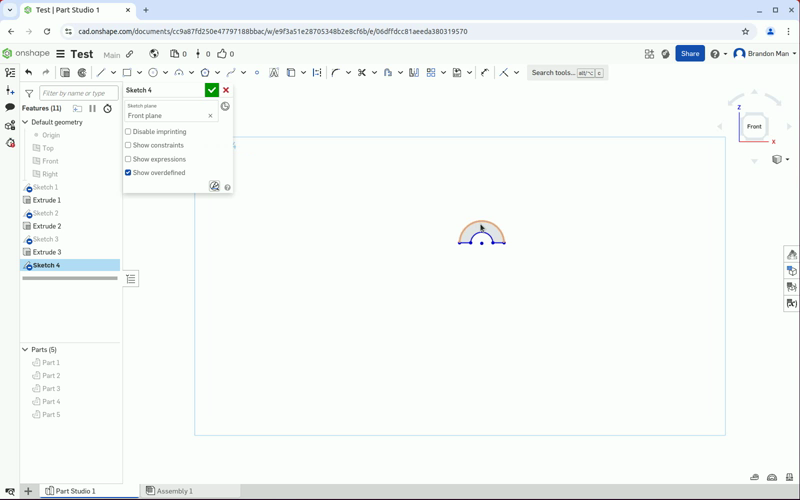
scroll(6)
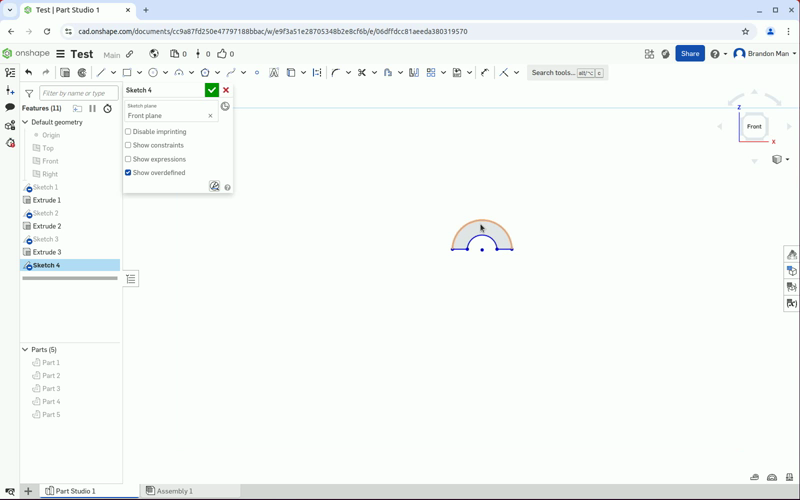
scroll(6)
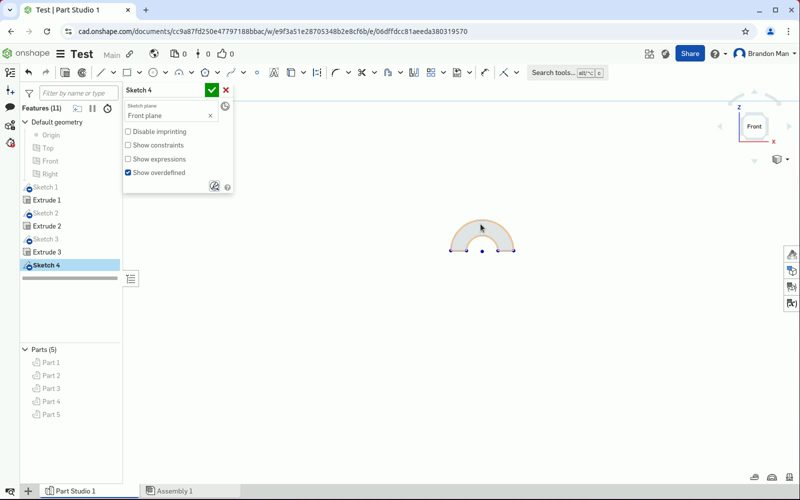
scroll(6)
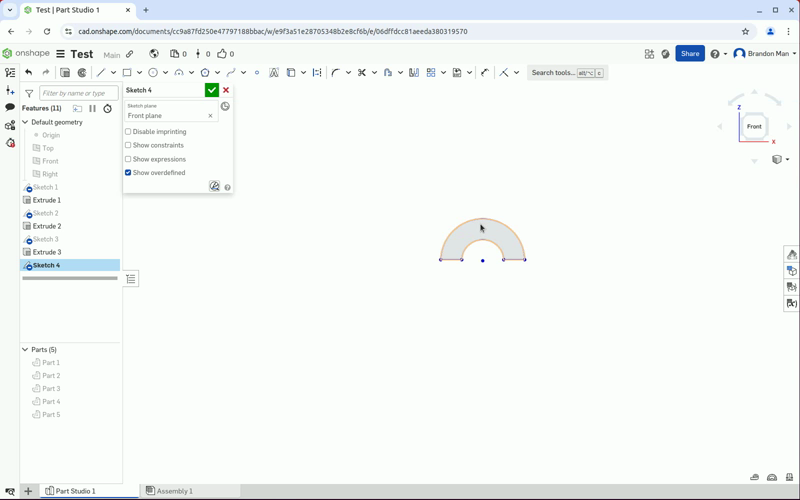
scroll(6)
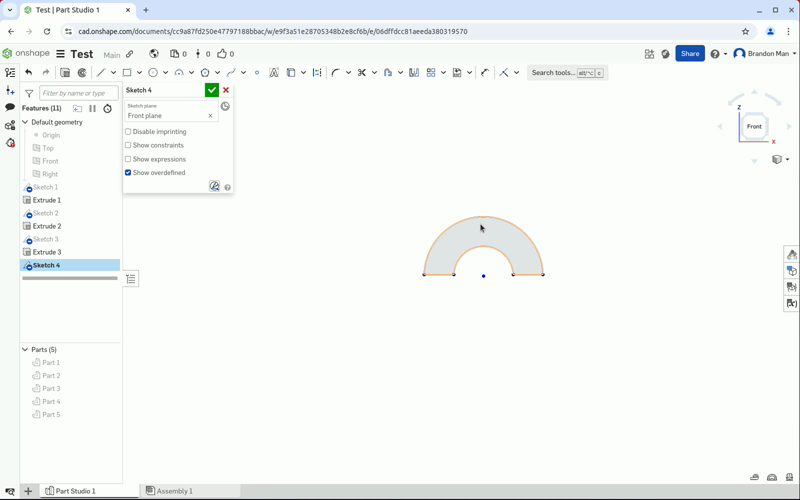
scroll(6)
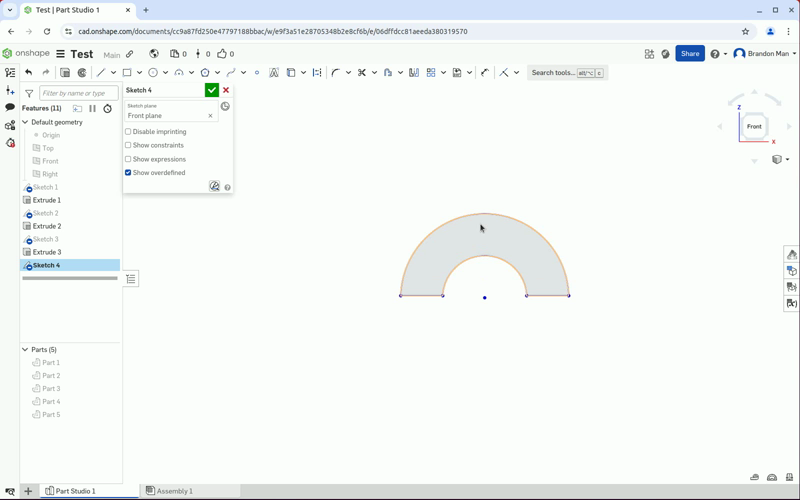
scroll(6)
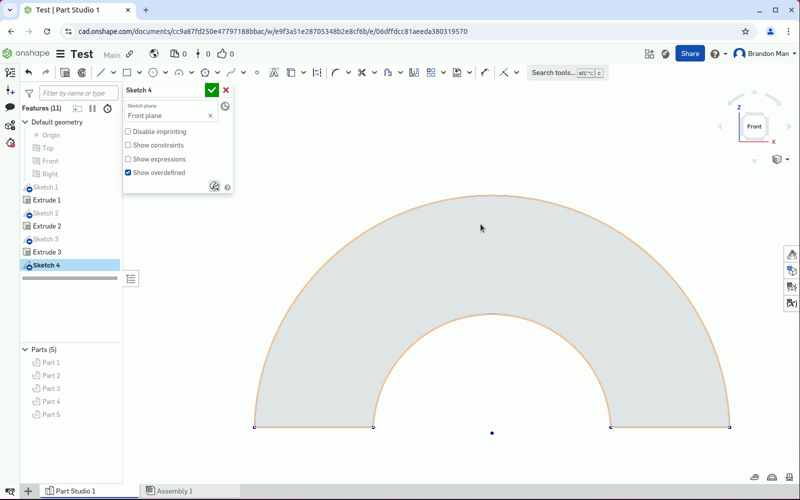
click(480, 223)
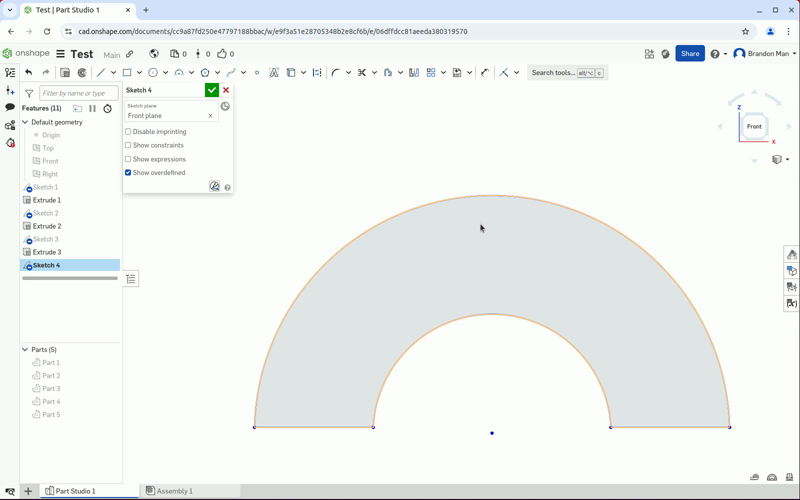
scroll(-6)
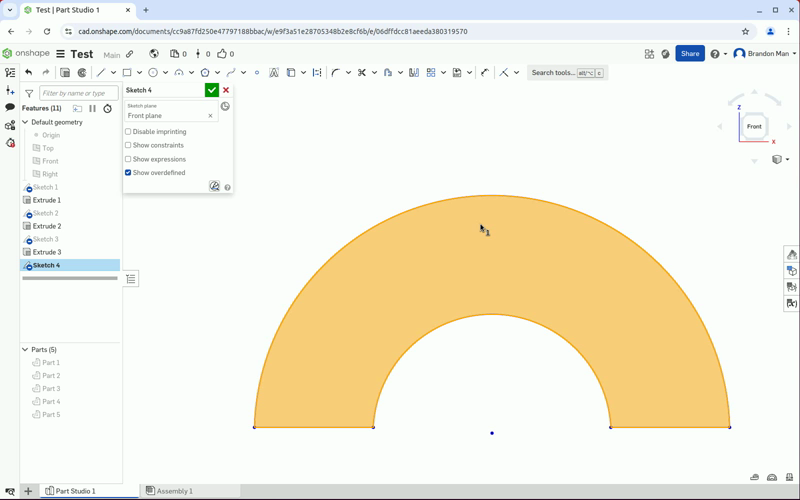
scroll(-6)
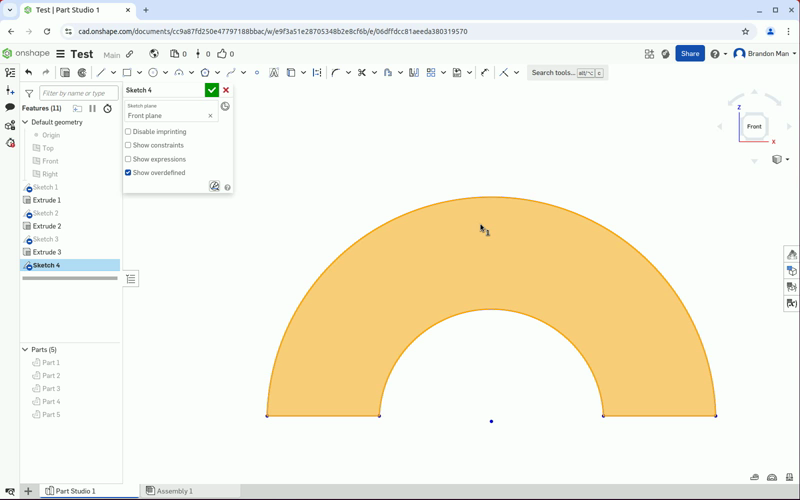
scroll(-6)
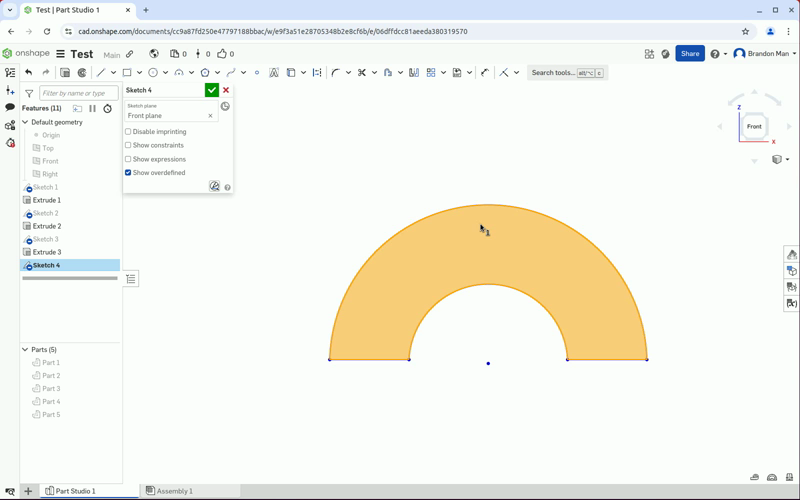
scroll(-6)
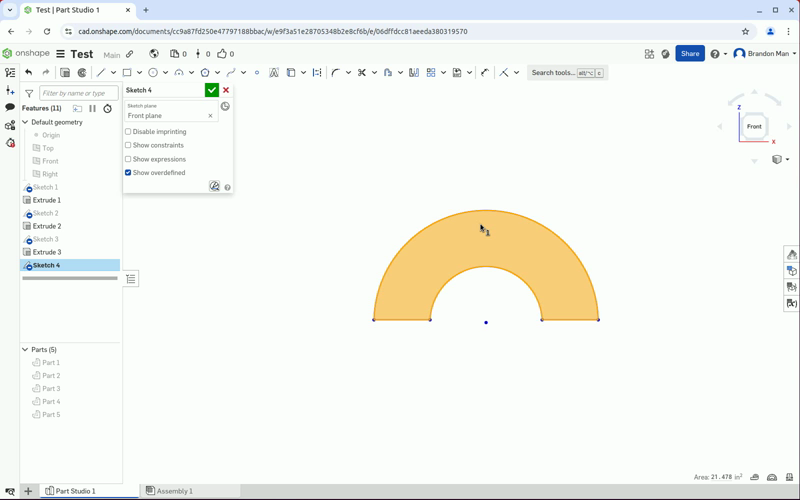
scroll(-6)
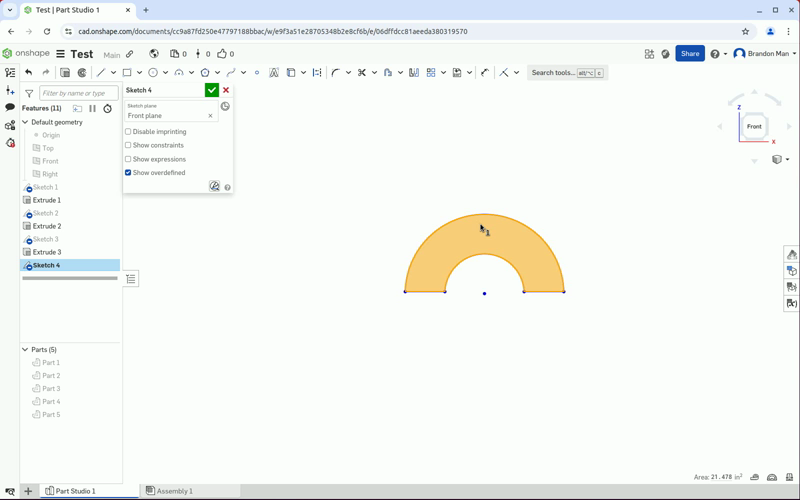
scroll(-6)
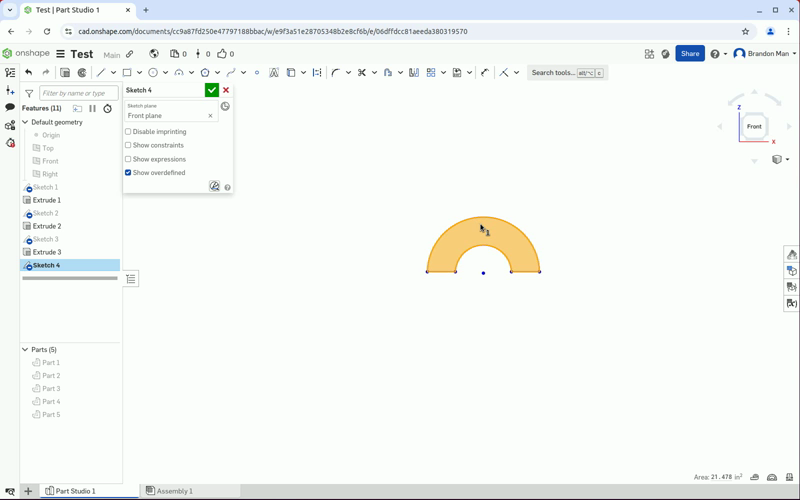
scroll(-6)
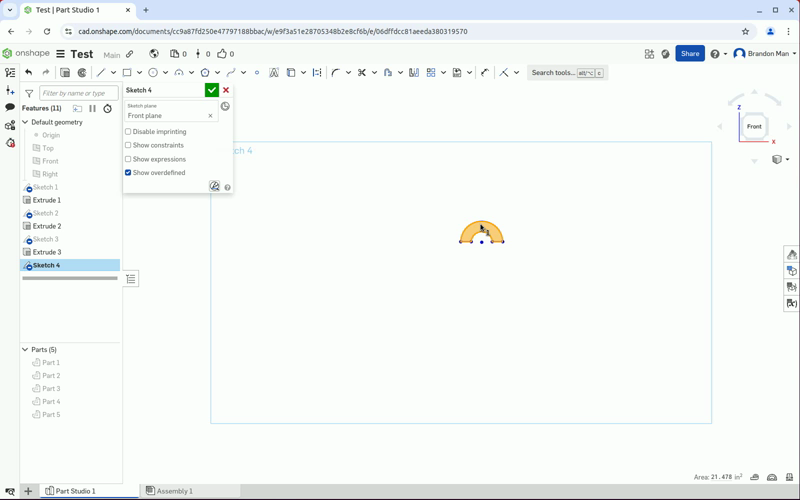
mouse_move(73, 352)
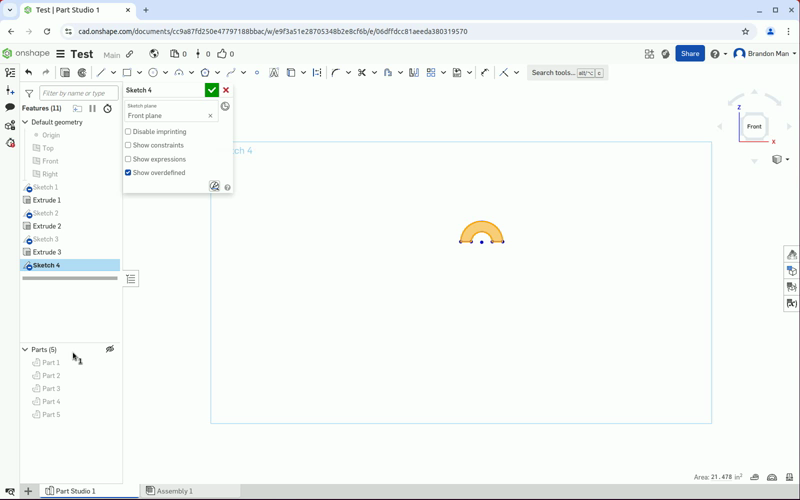
key(shift+y)
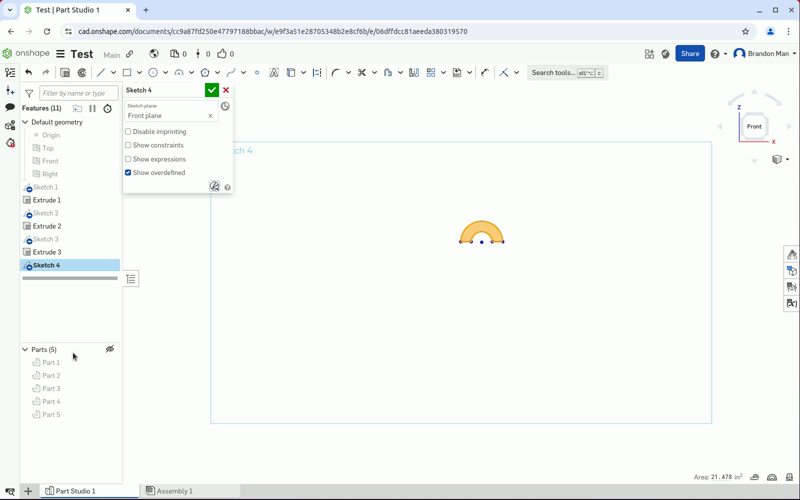
key(shift+e)
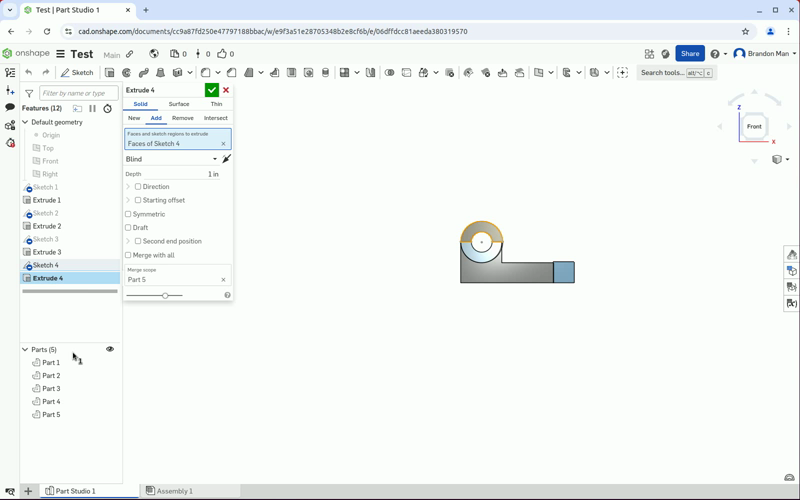
mouse_move(143, 106)
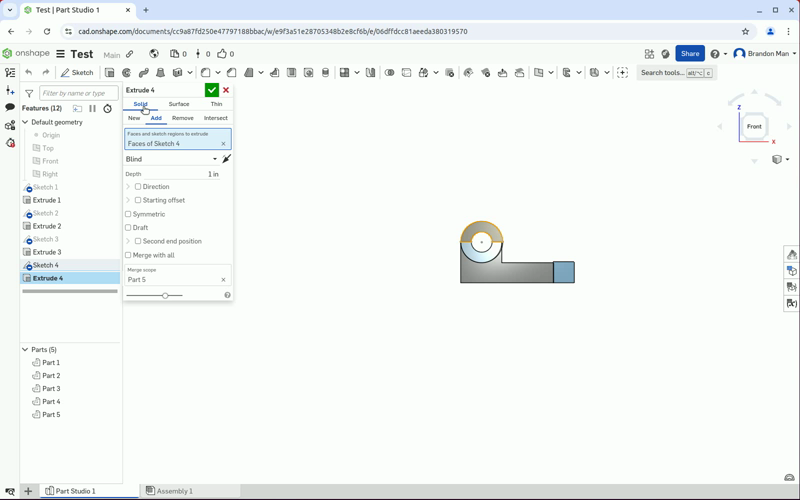
click(143, 106)
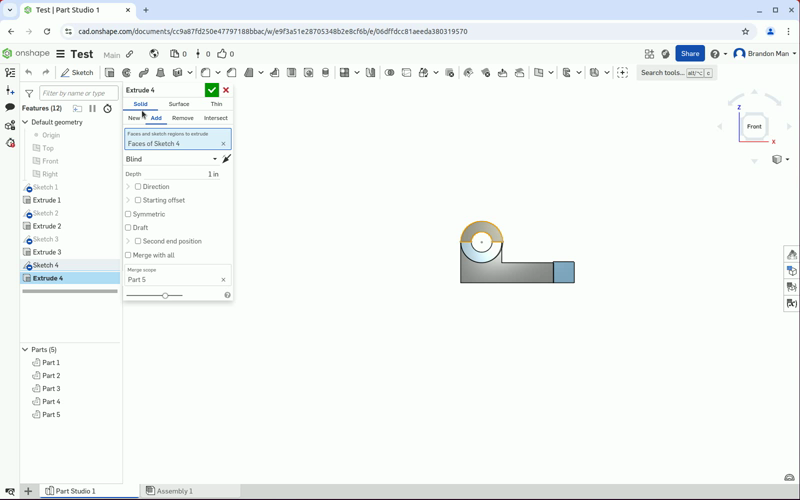
mouse_move(137, 120)
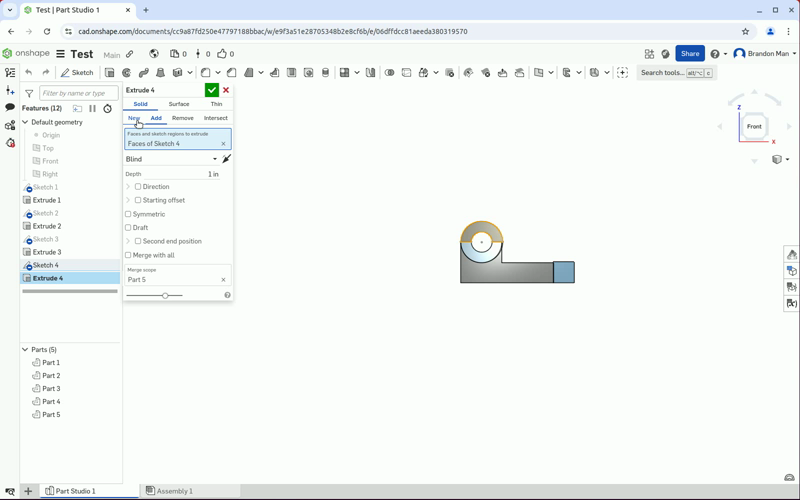
click(137, 120)
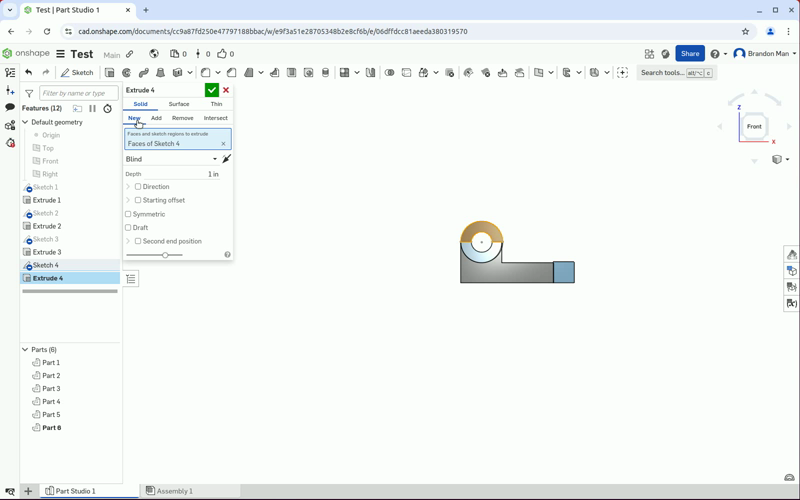
key(tab, 4)
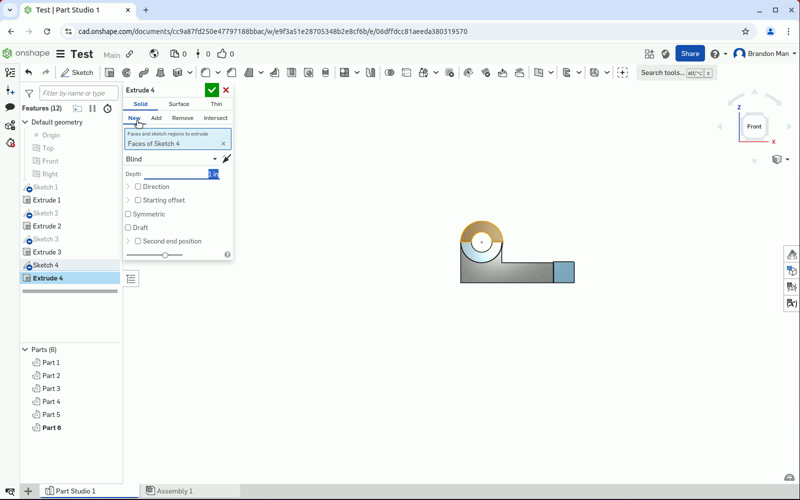
text(8.425)
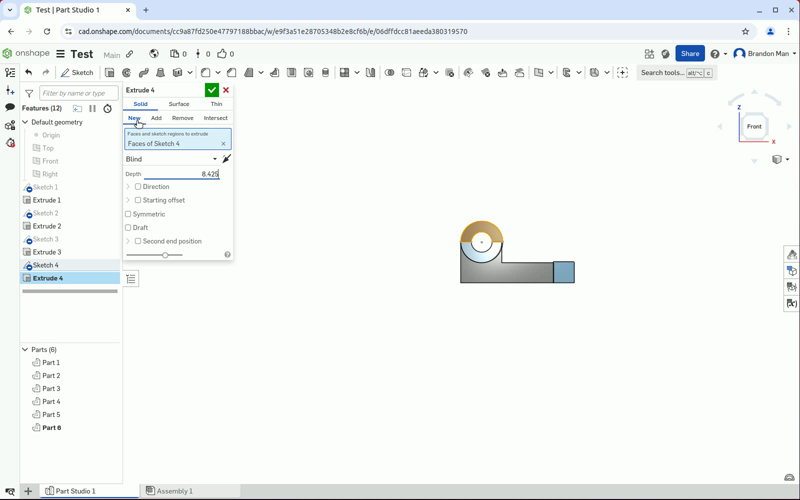
key(enter)
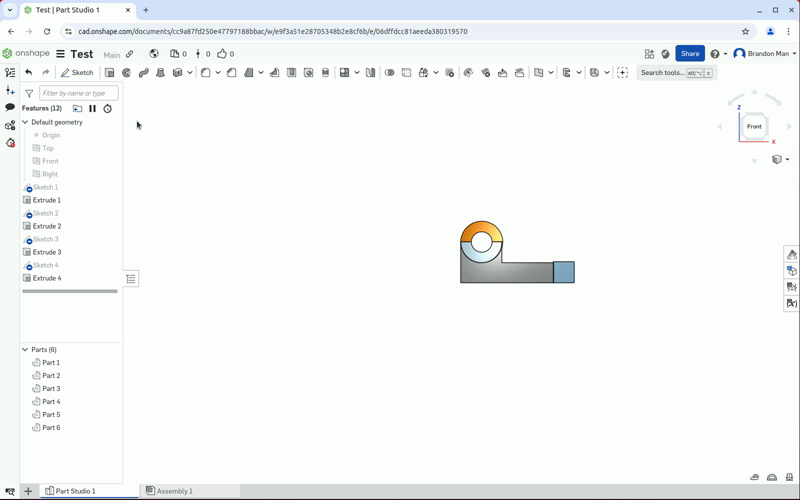
key(shift+h)
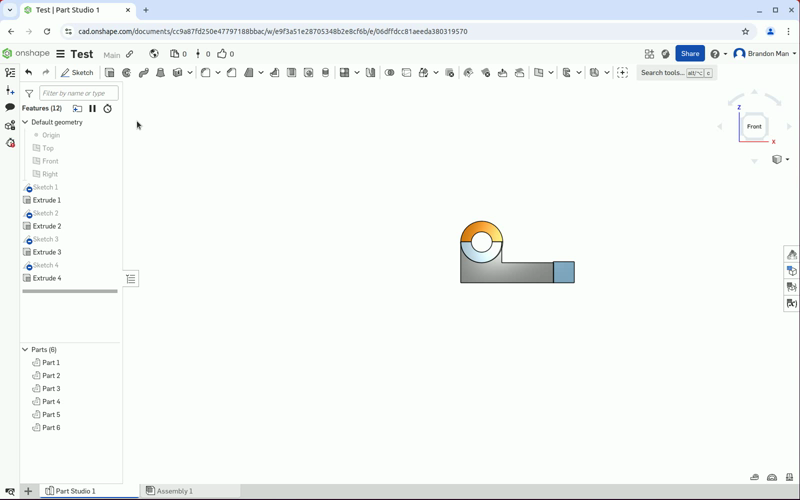
key(shift+h)
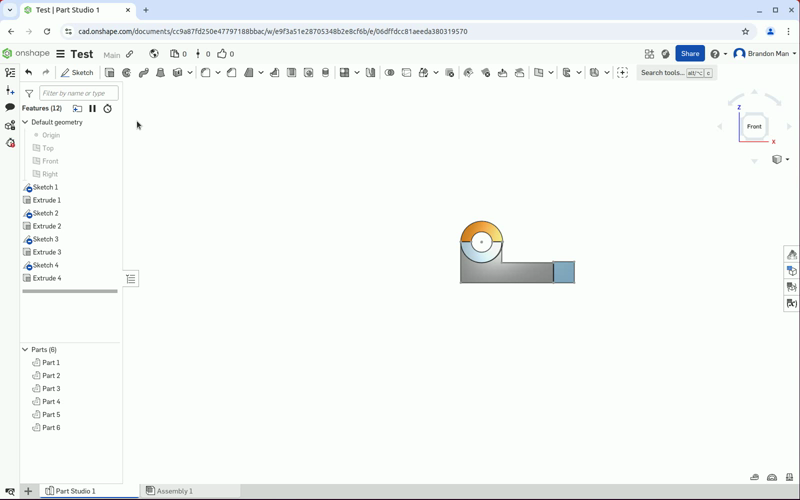
key(shift+7)
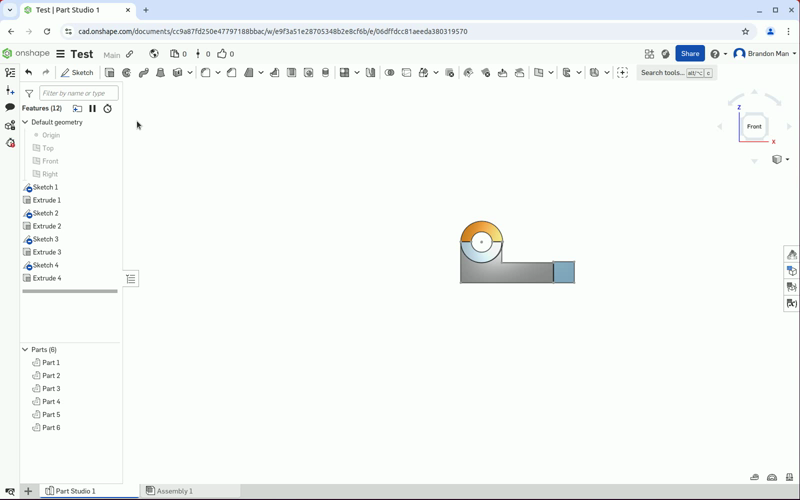
key(left, 2)
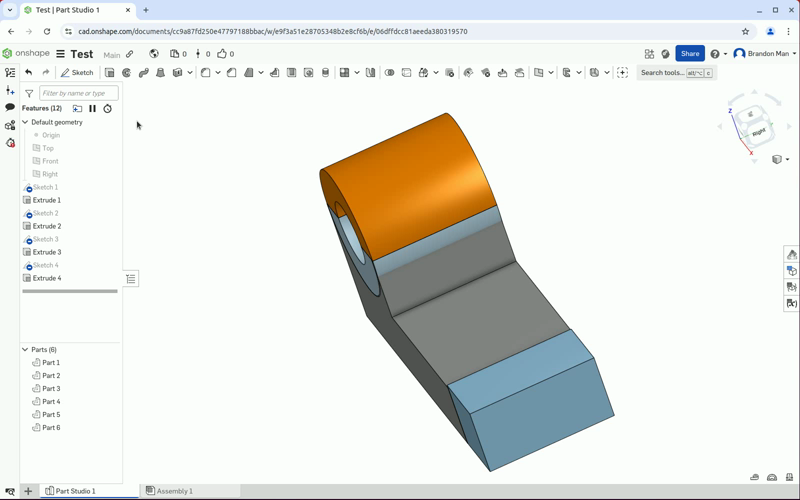
key(down, 2)
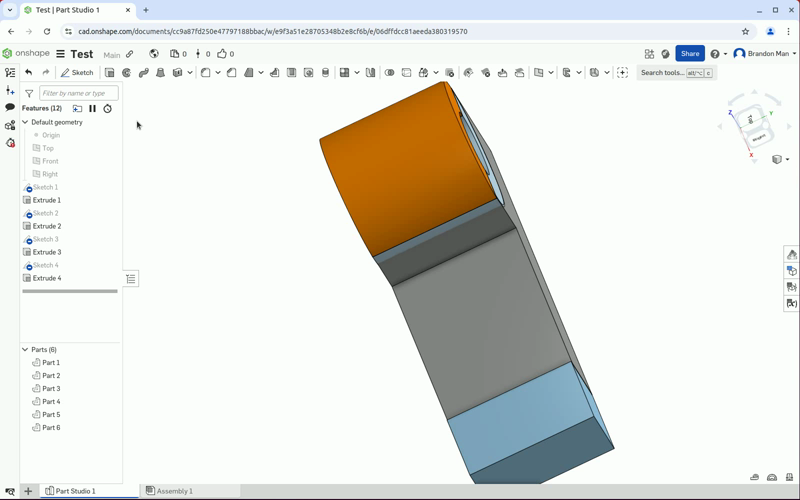
key(up, 2)
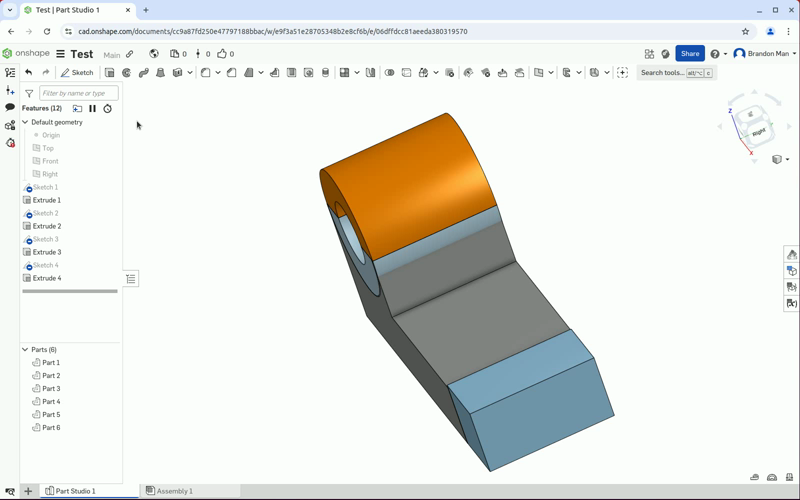
key(right, 2)
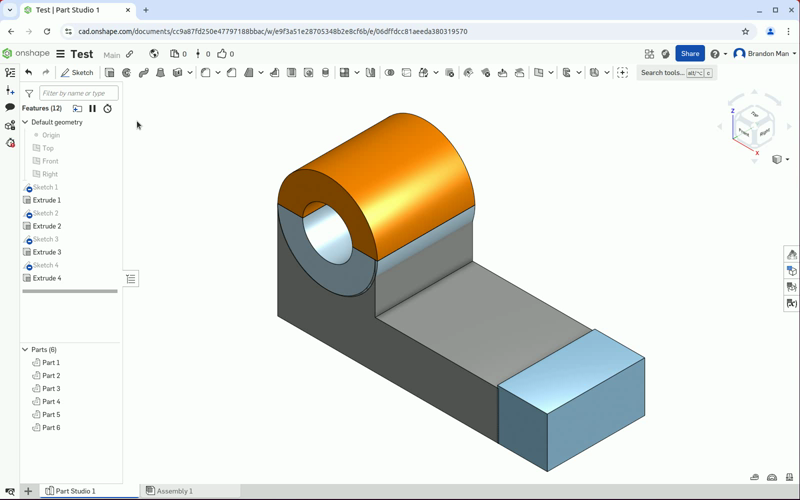
mouse_move(73, 189)
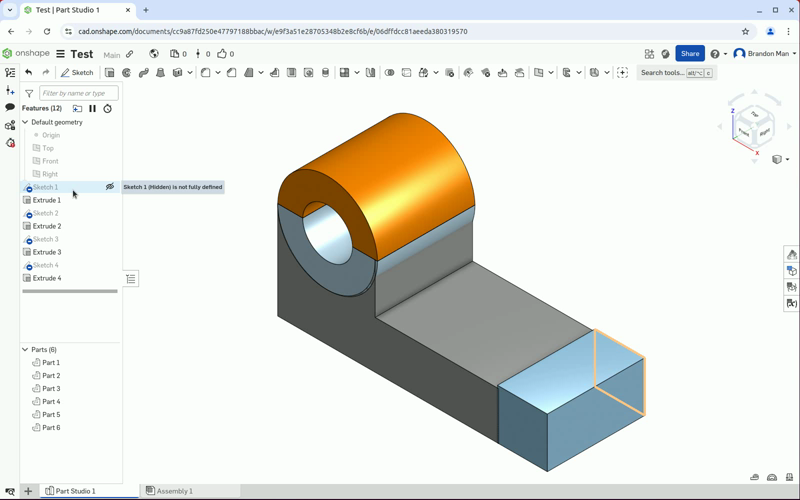
click(73, 189)